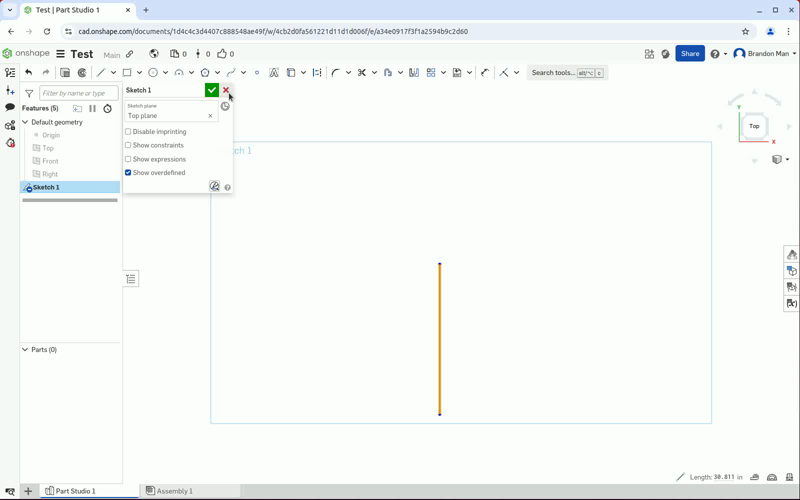
key(shift+h)
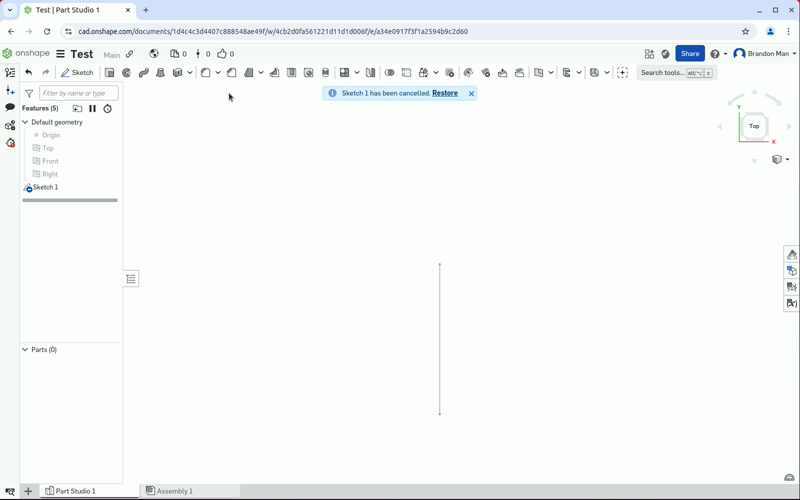
mouse_move(73, 352)
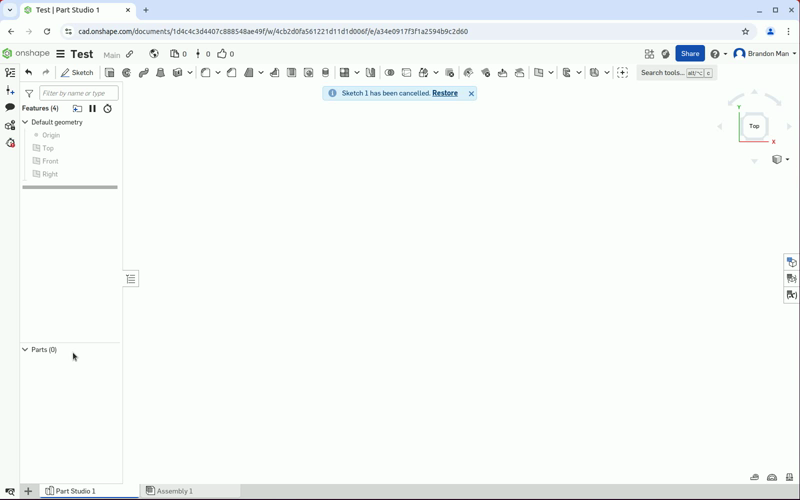
key(y)
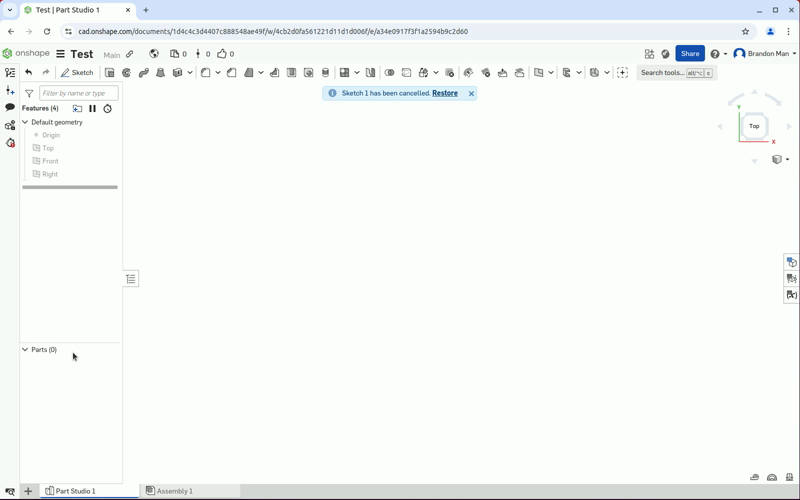
key(shift+p)
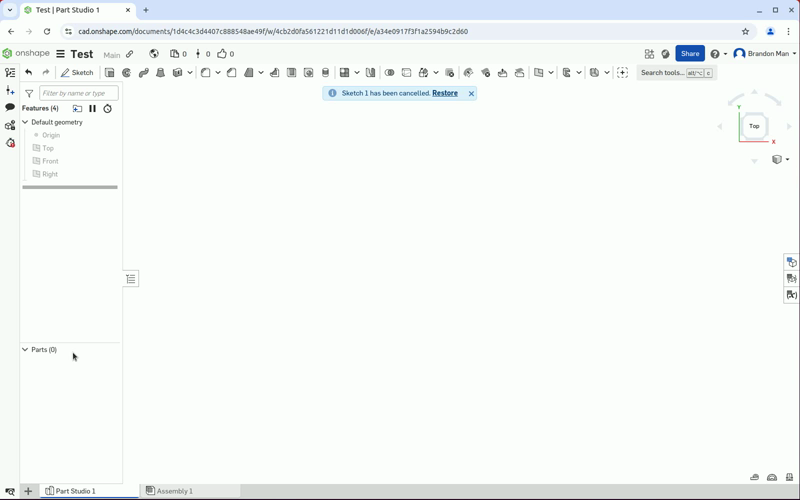
key(space)
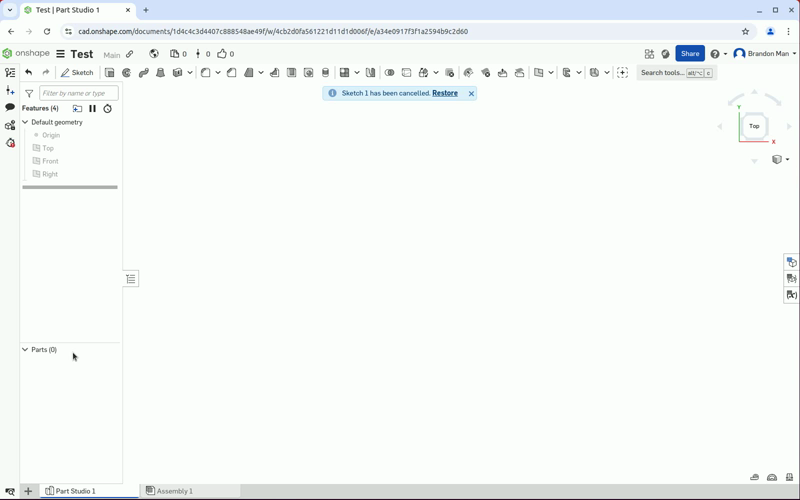
key_down(shift)
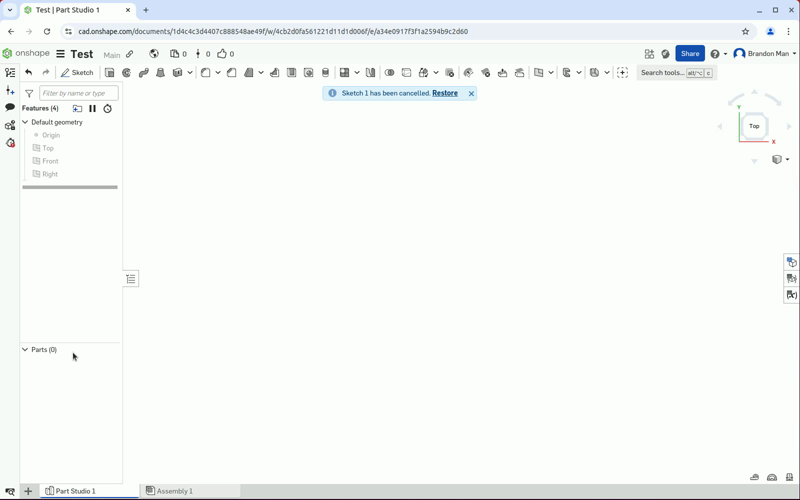
key(up)
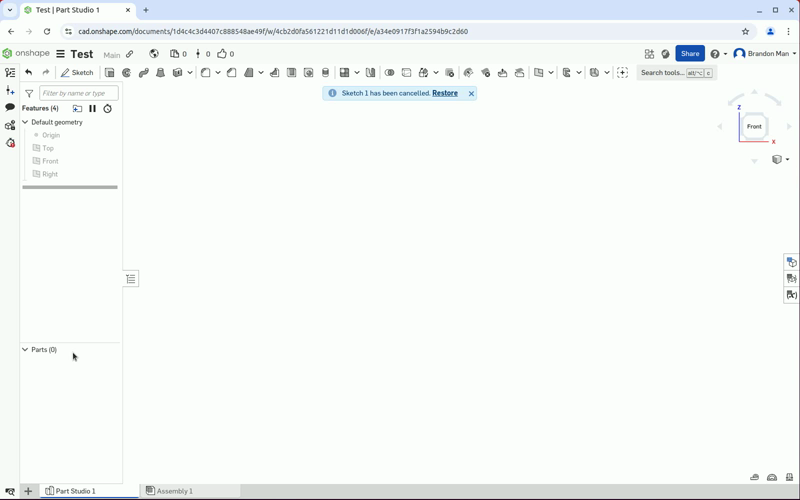
key_up(shift)
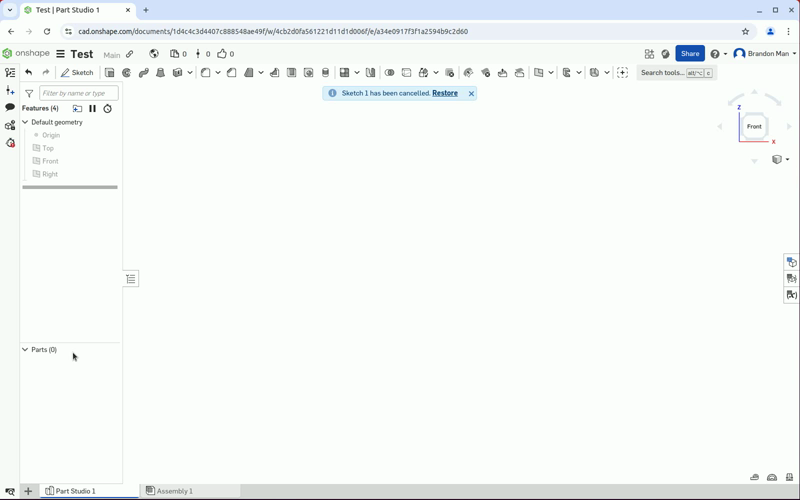
mouse_move(73, 352)
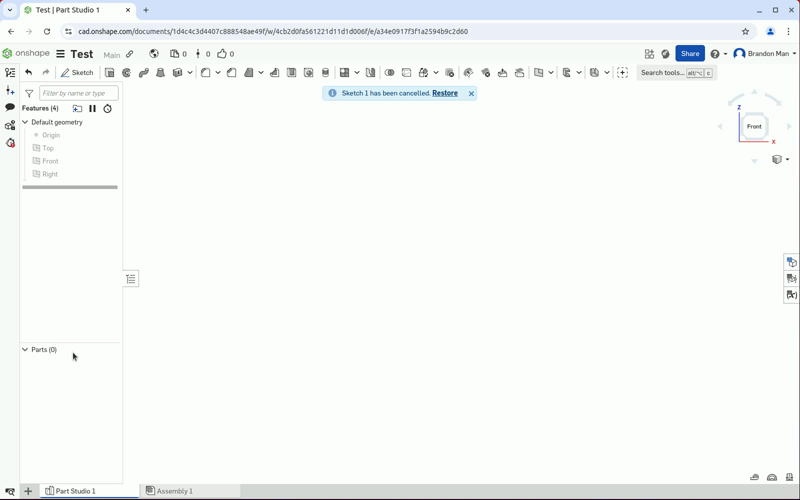
key(shift+y)
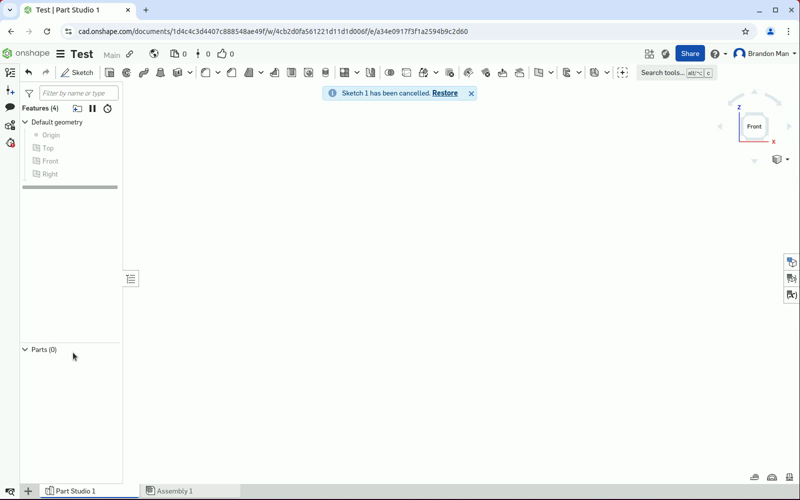
key(shift+s)
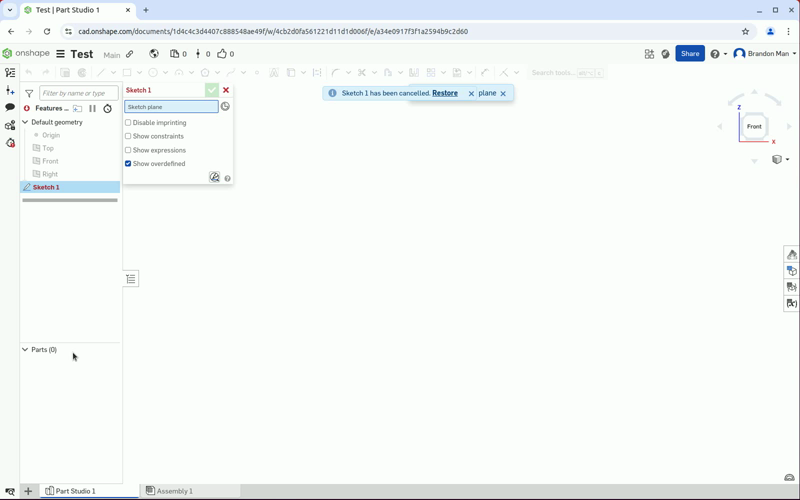
mouse_move(73, 163)
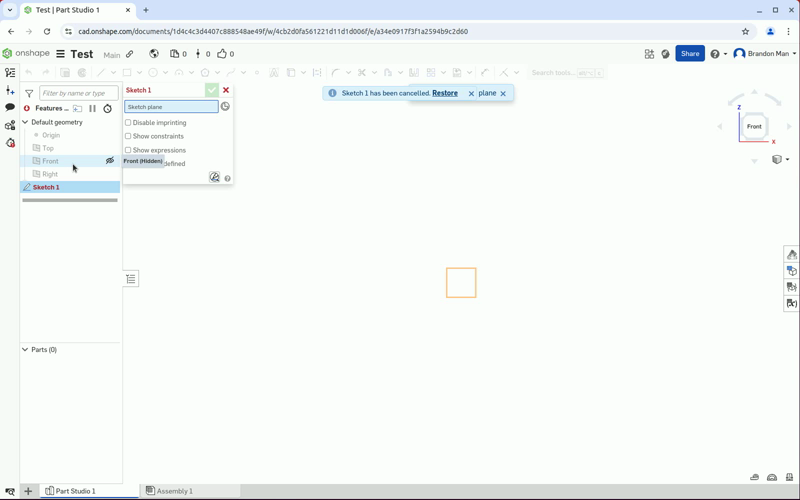
click(73, 163)
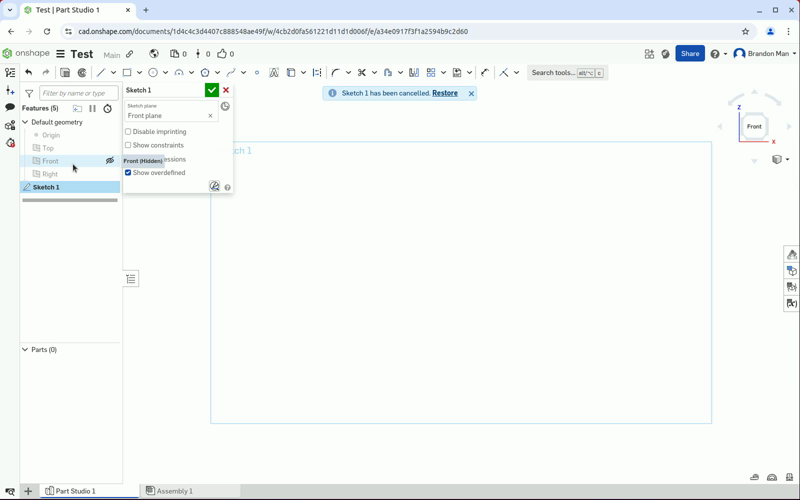
mouse_move(73, 352)
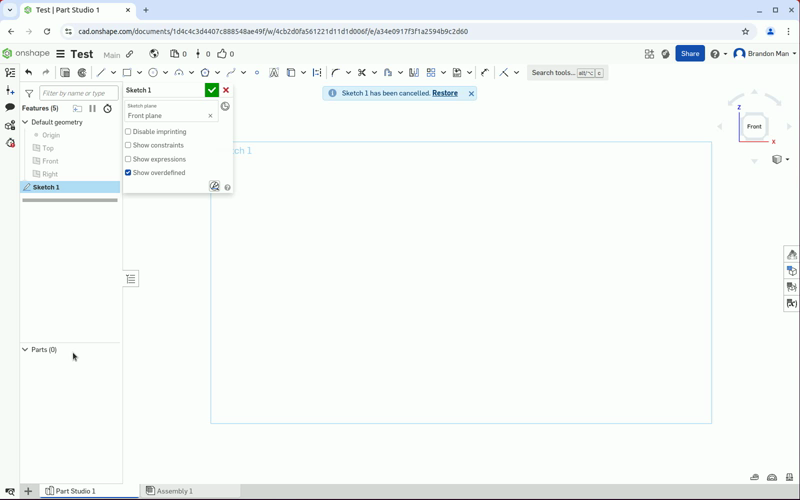
key(y)
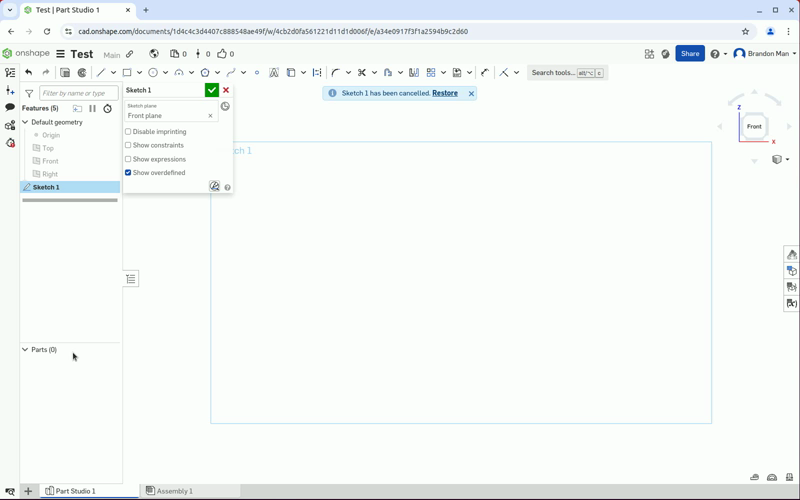
key(l)
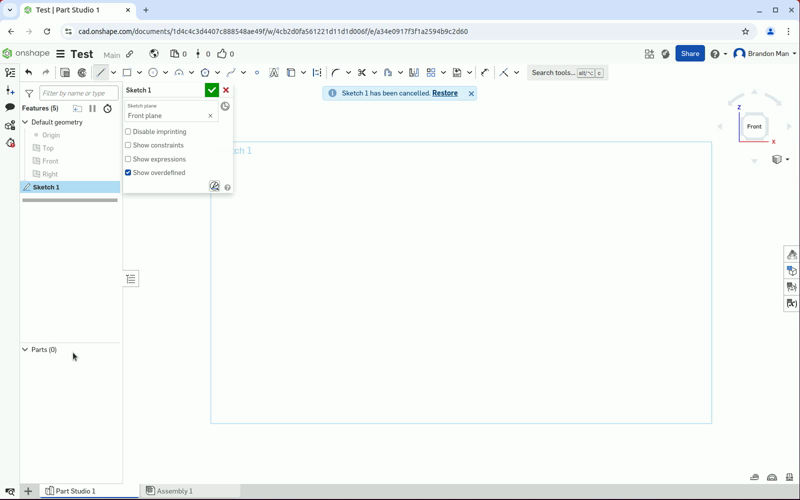
key_down(shift)
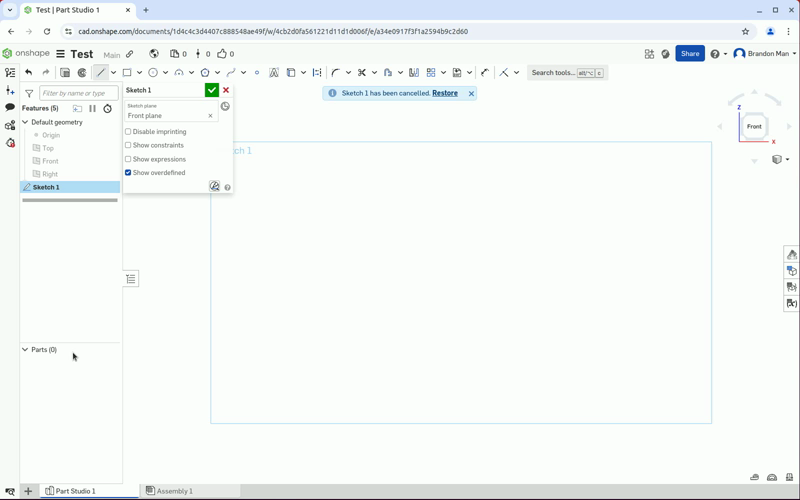
mouse_move(385, 237)
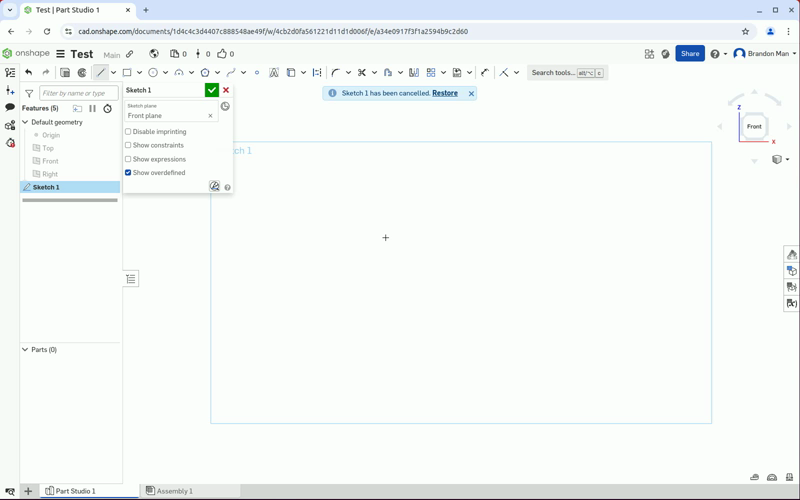
click(385, 237)
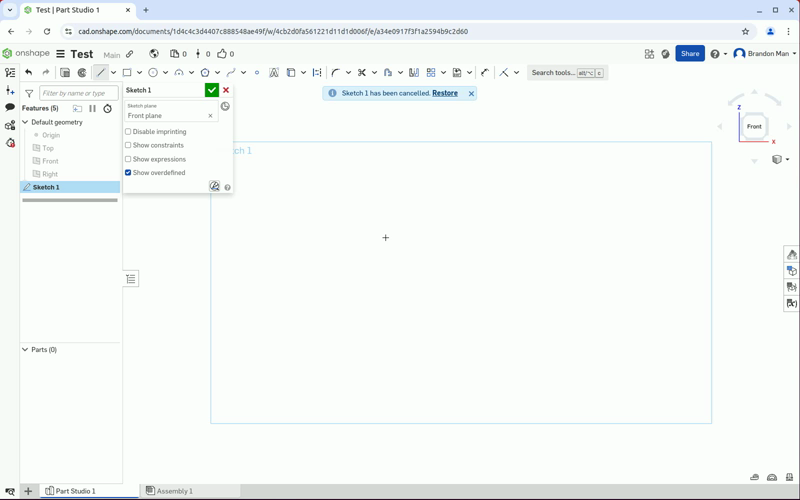
key_up(shift)
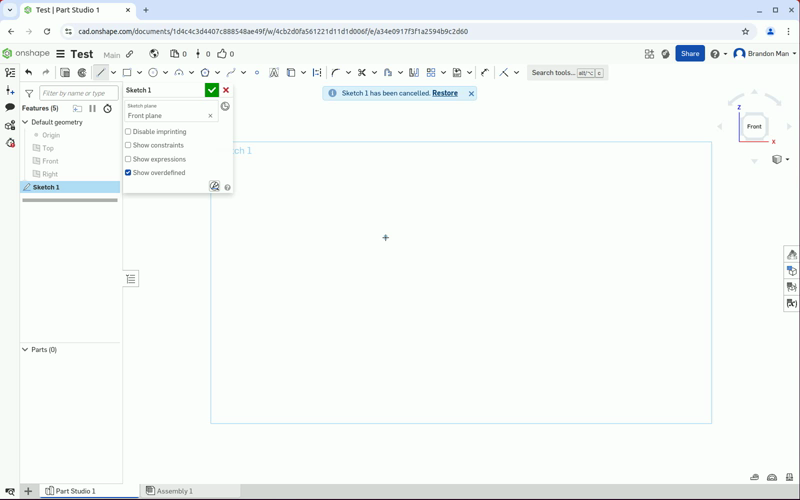
key_down(shift)
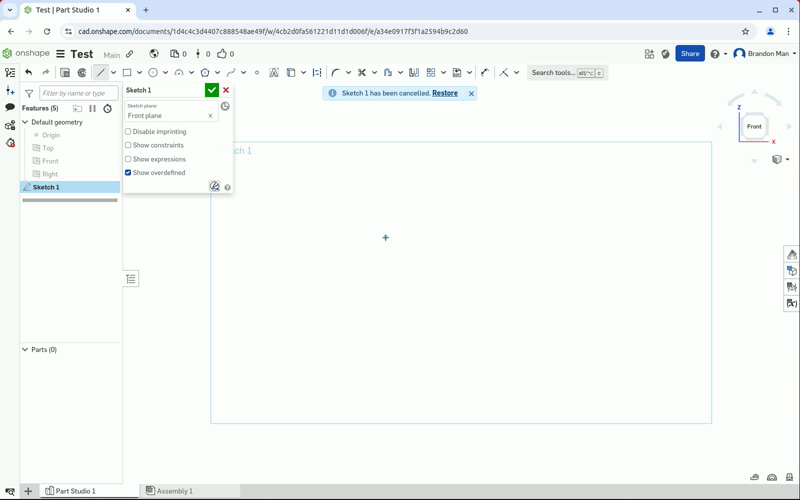
mouse_move(415, 237)
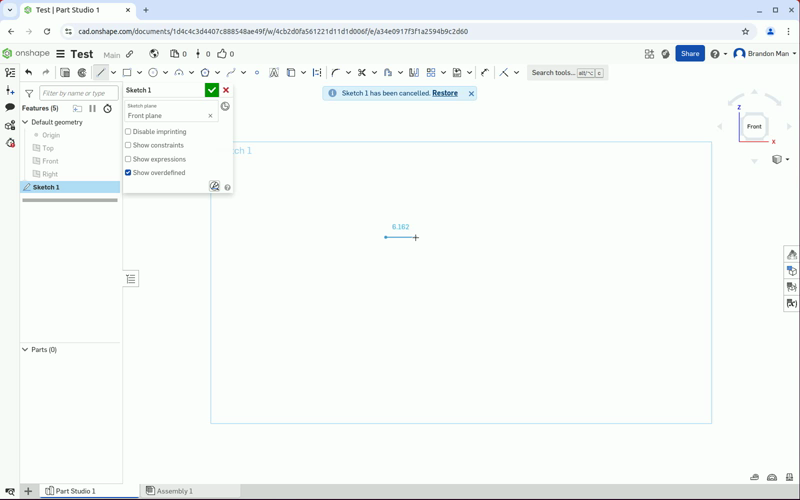
mouse_move(442, 237)
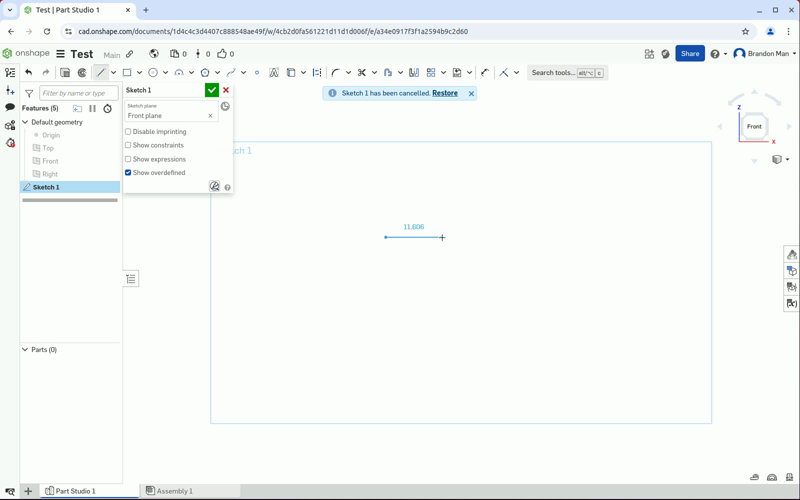
click(442, 237)
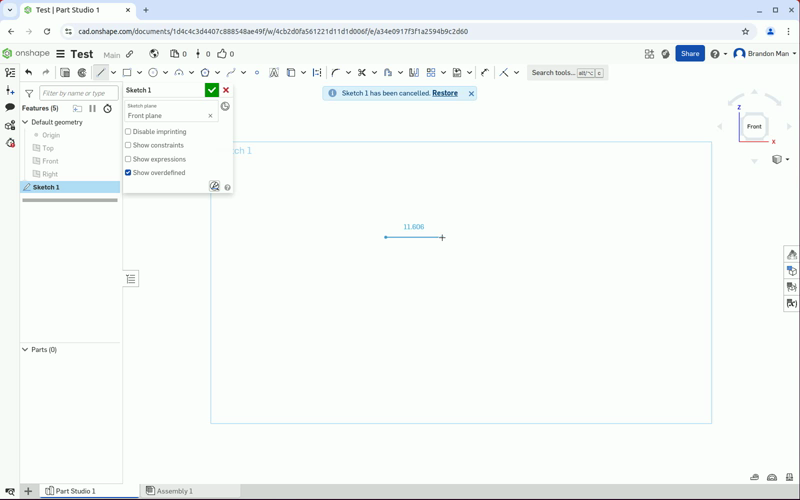
key_up(shift)
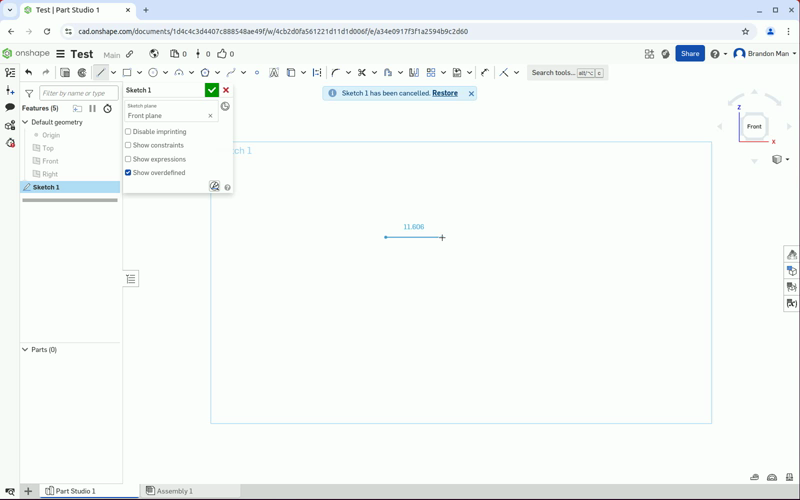
key_down(shift)
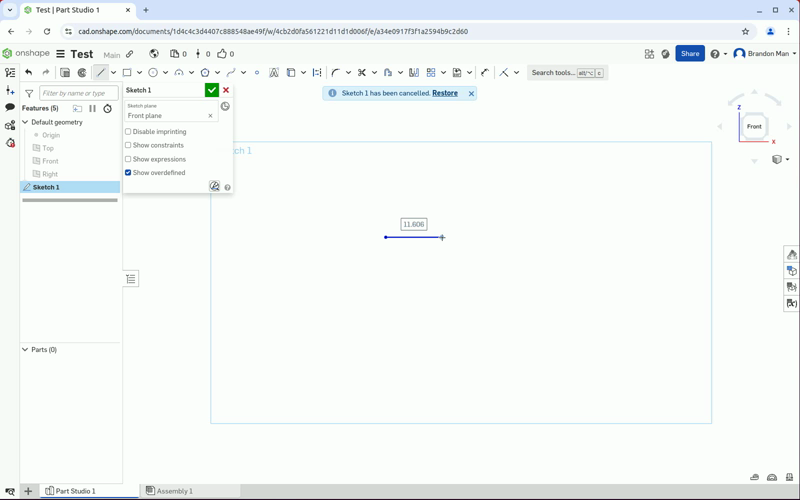
mouse_move(472, 237)
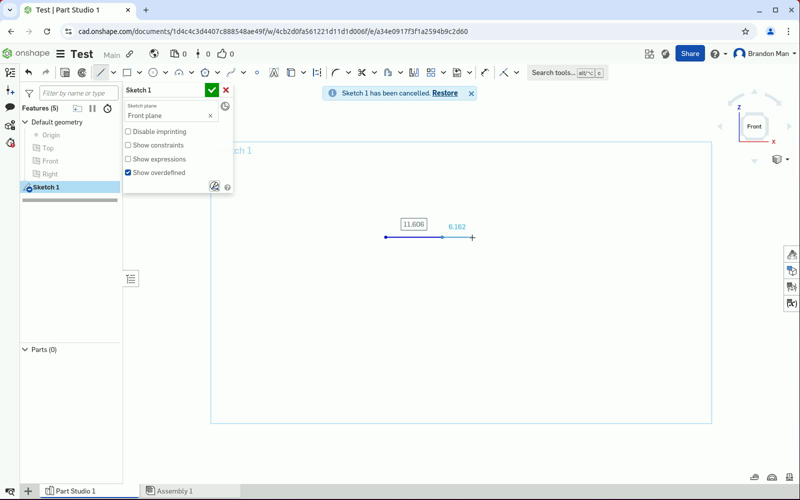
mouse_move(442, 208)
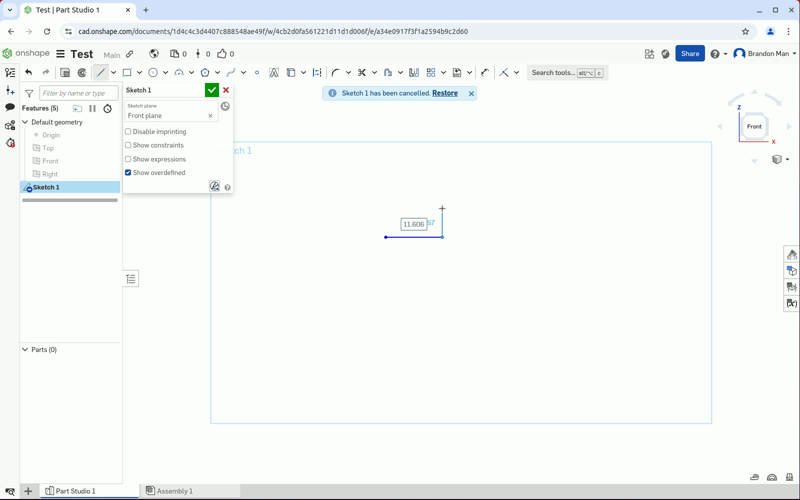
click(442, 208)
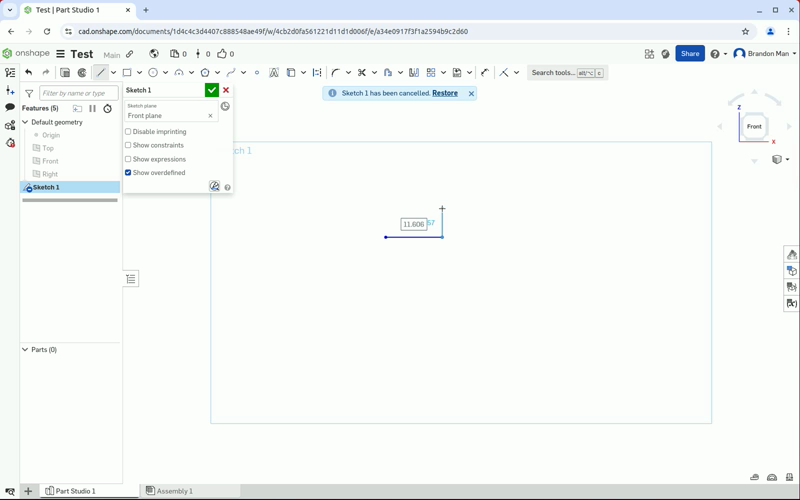
key_up(shift)
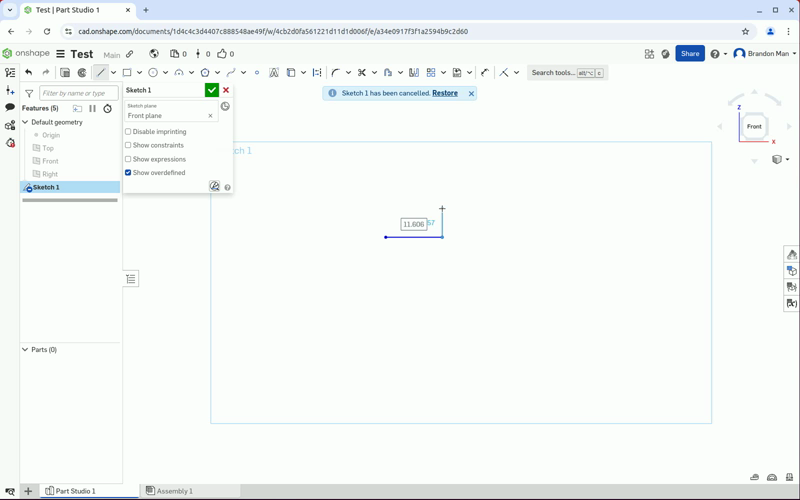
key_down(shift)
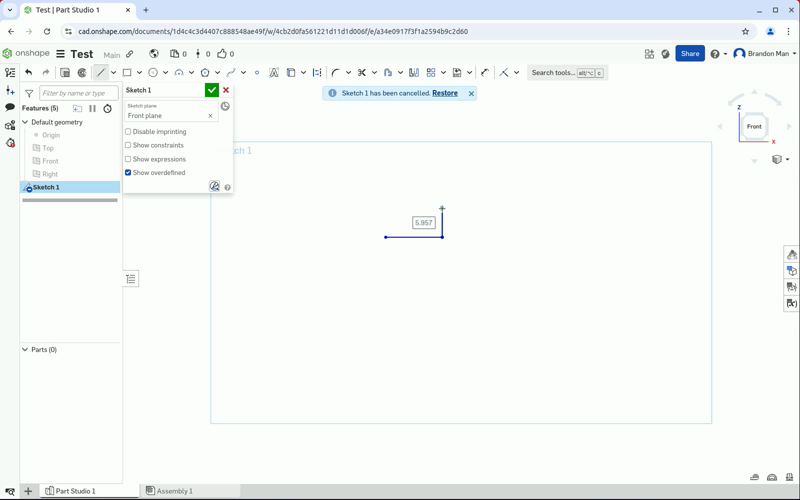
mouse_move(472, 208)
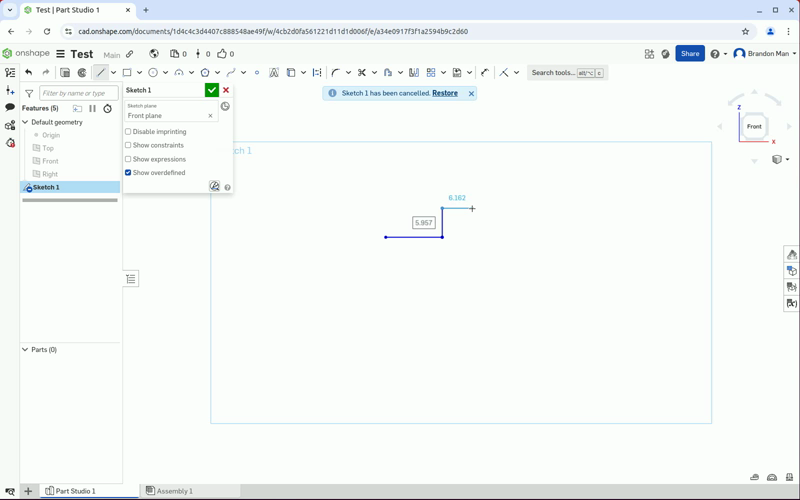
mouse_move(385, 208)
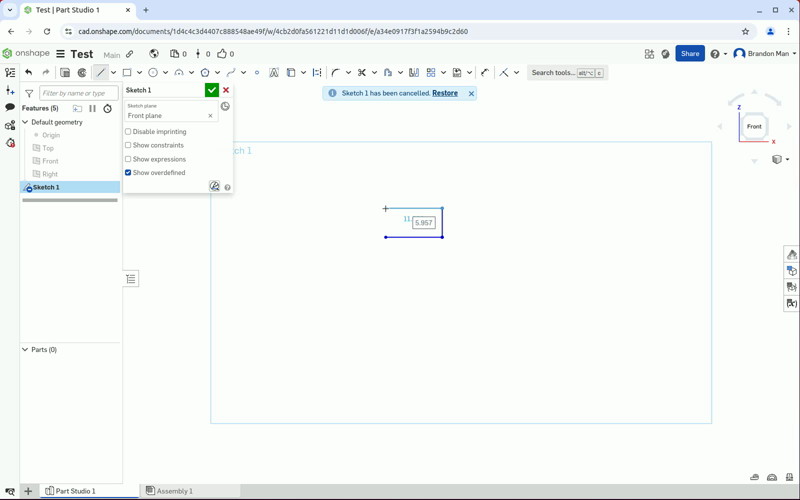
click(385, 208)
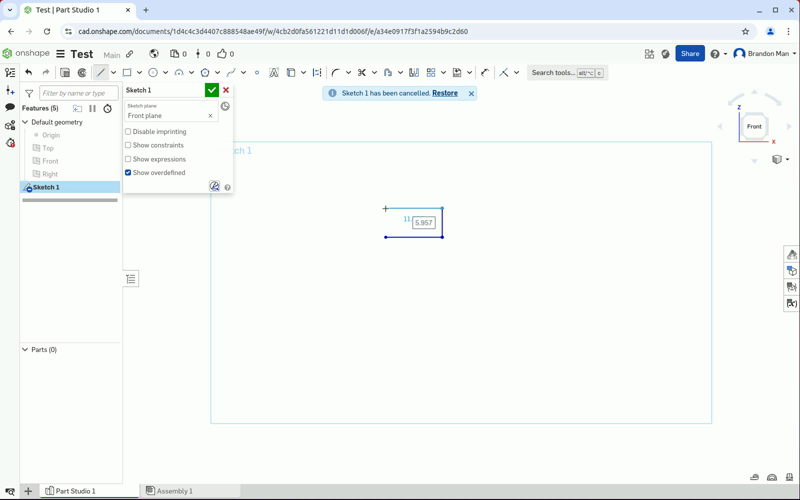
key_up(shift)
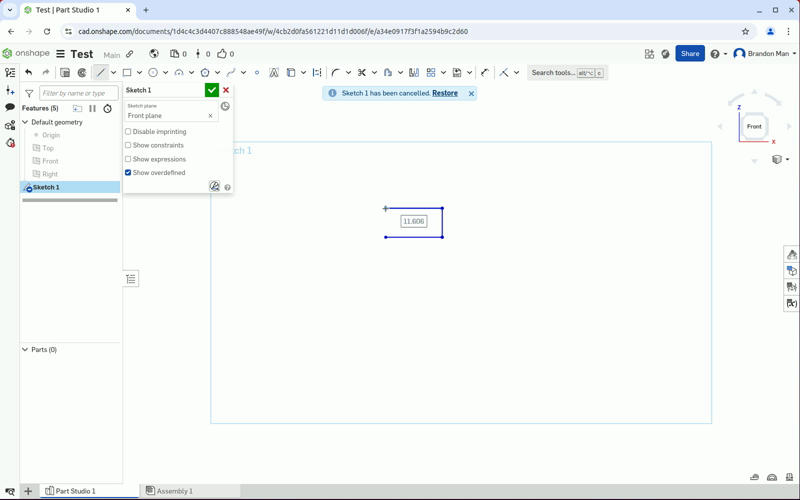
mouse_move(415, 208)
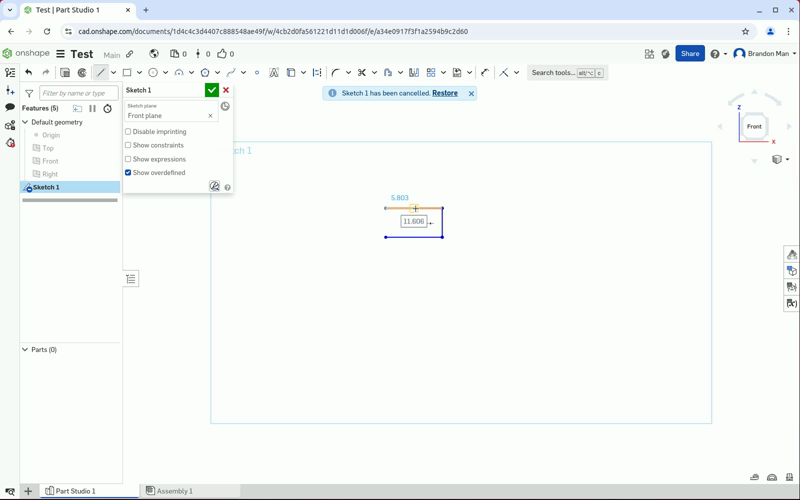
key_down(shift)
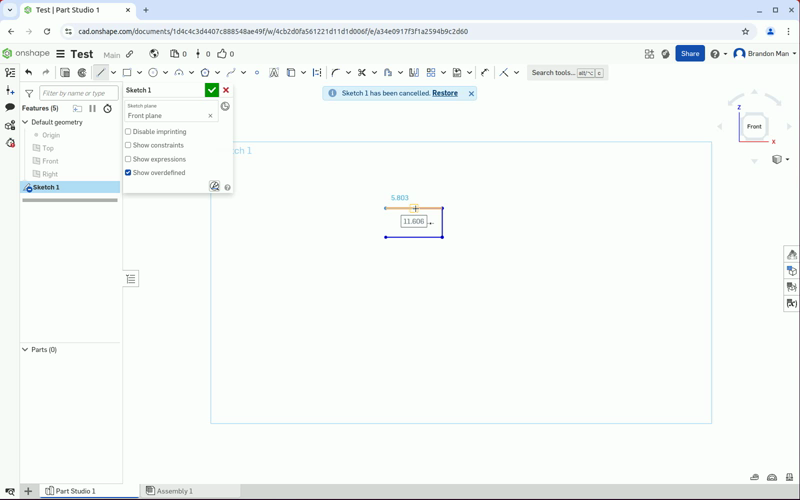
mouse_move(385, 237)
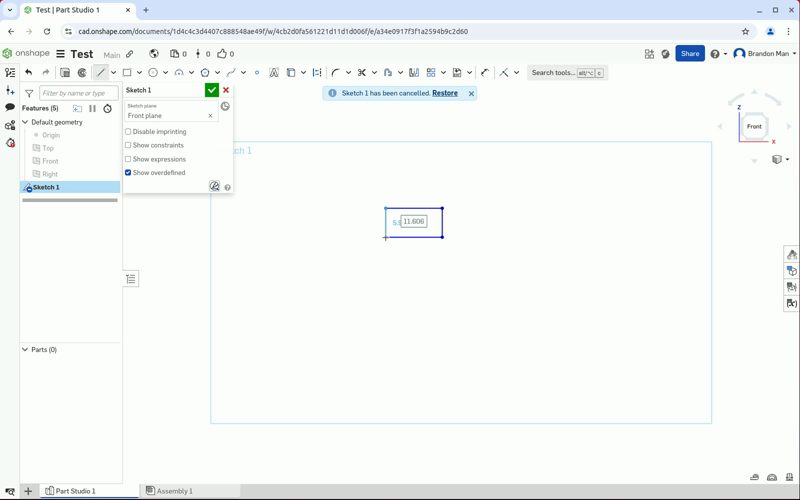
key_up(shift)
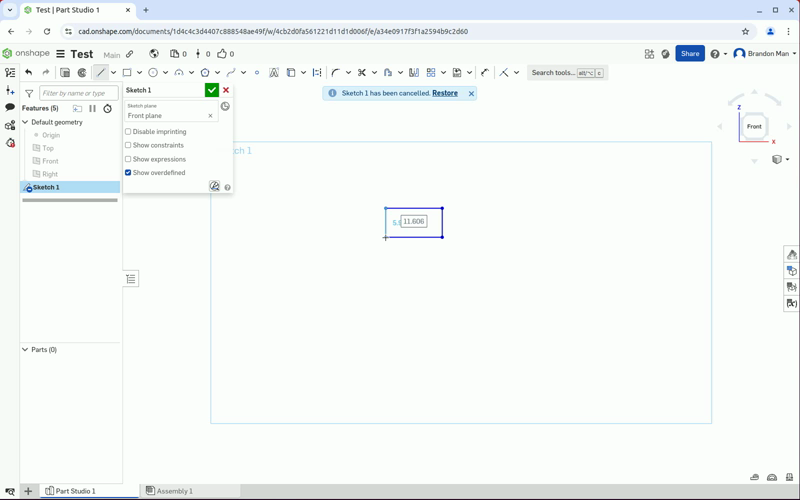
click(385, 237)
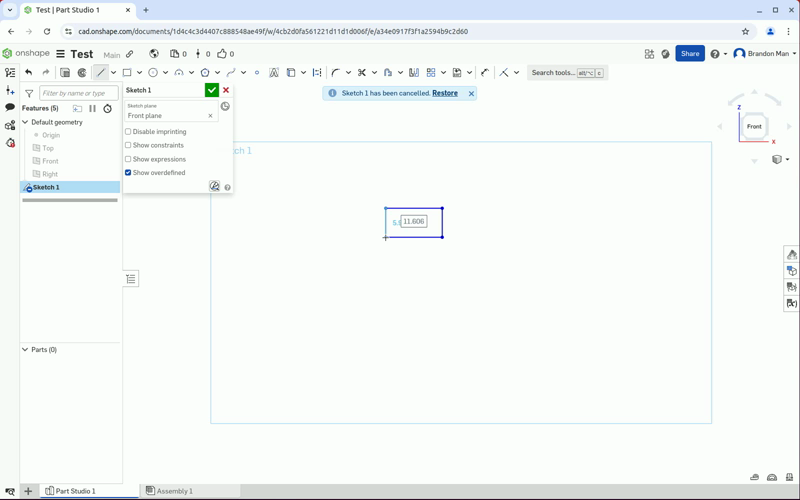
key(esc)
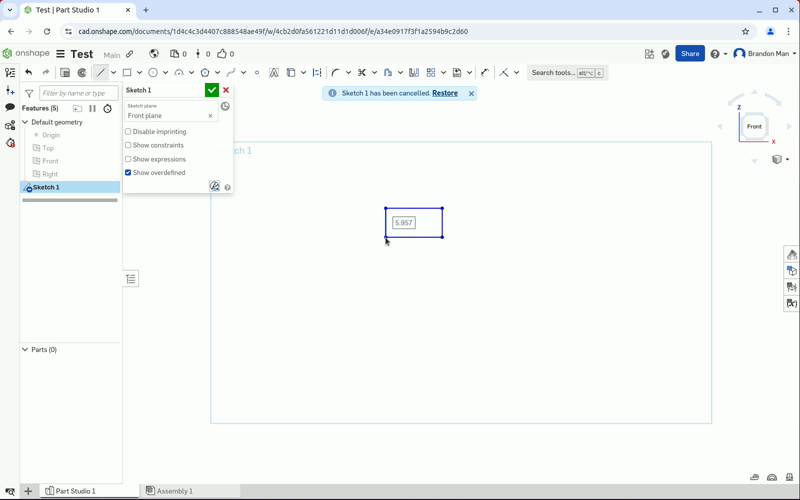
mouse_move(388, 228)
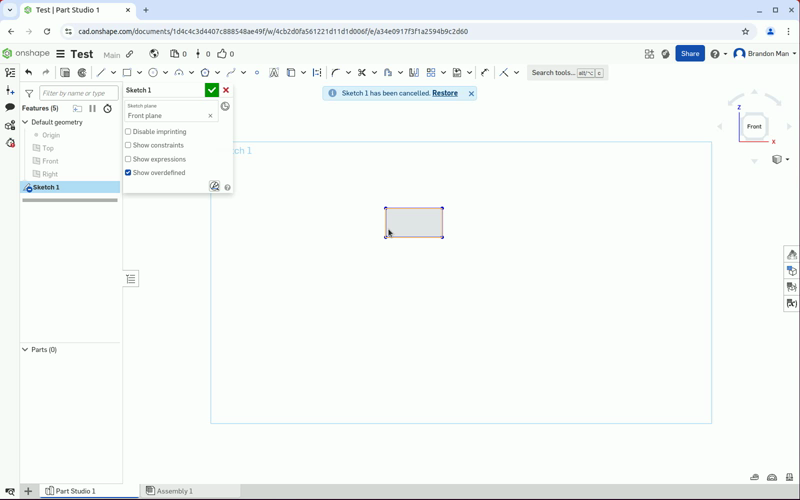
scroll(6)
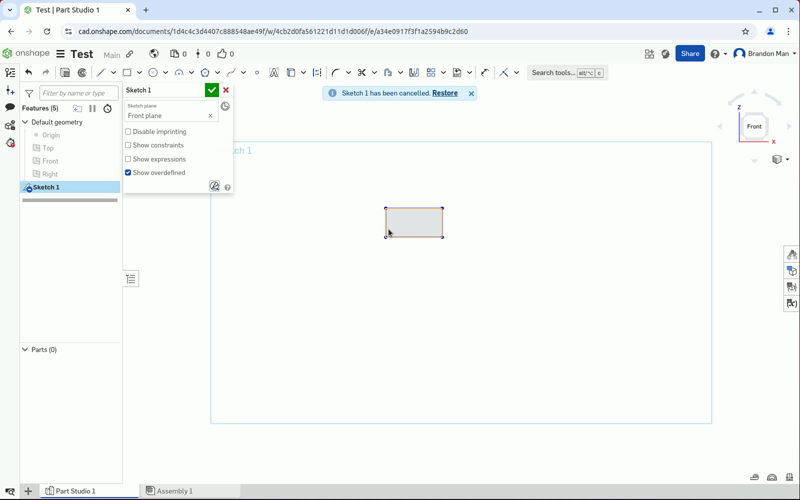
scroll(6)
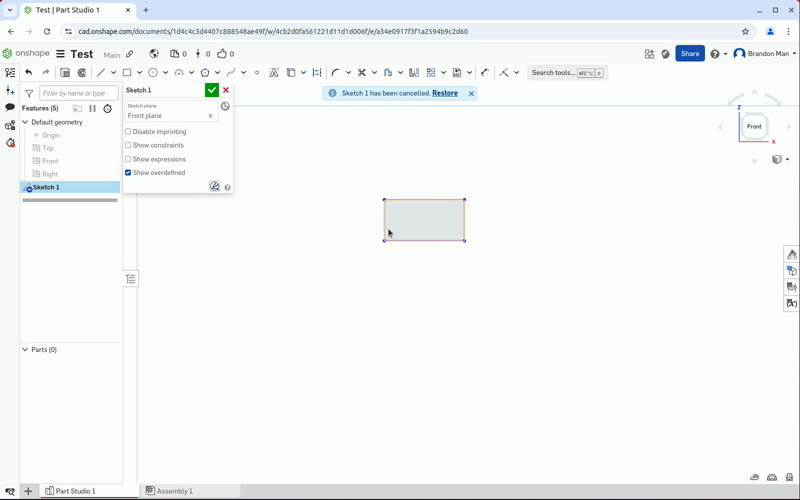
scroll(6)
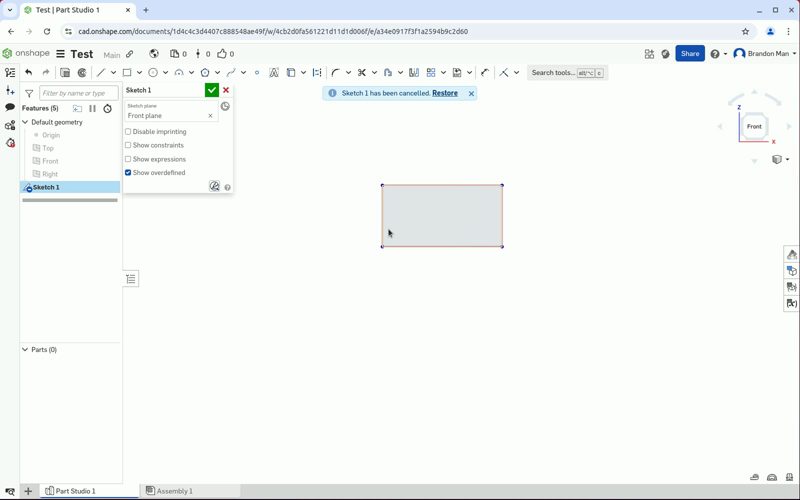
scroll(6)
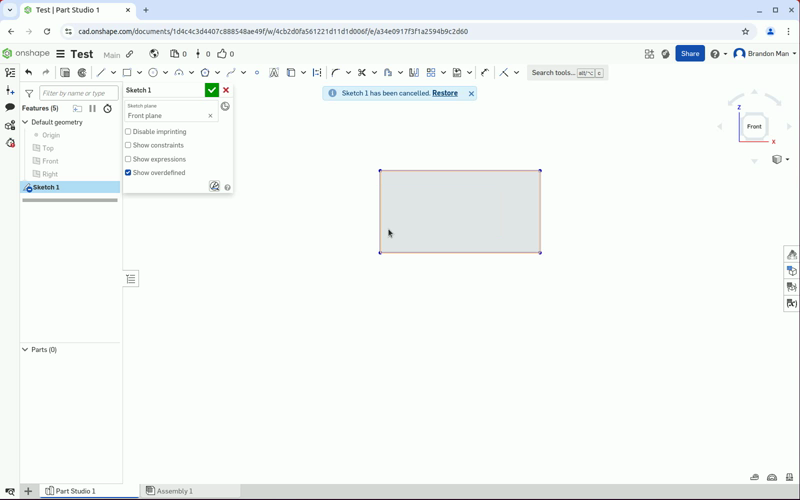
scroll(6)
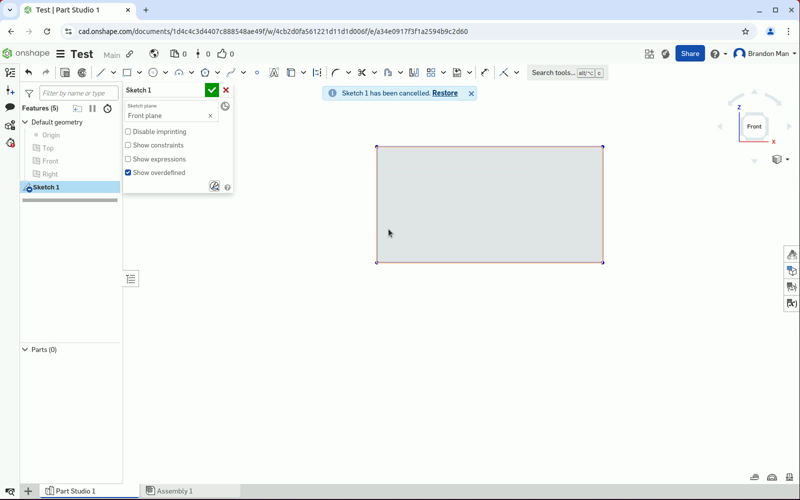
scroll(6)
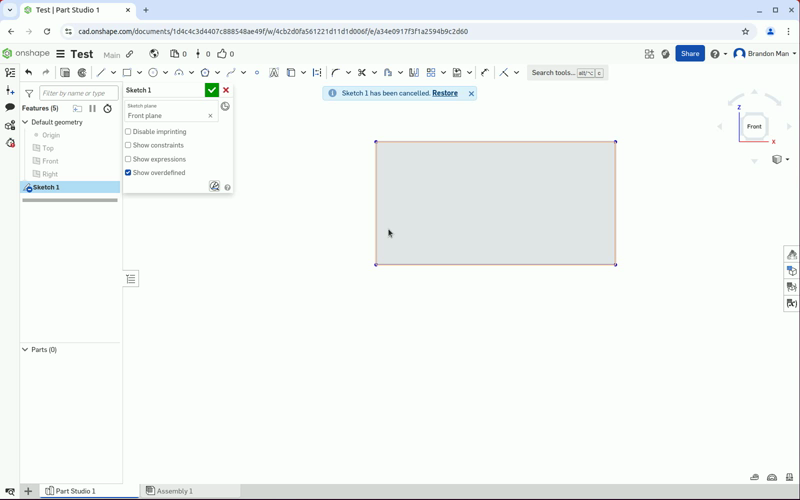
scroll(6)
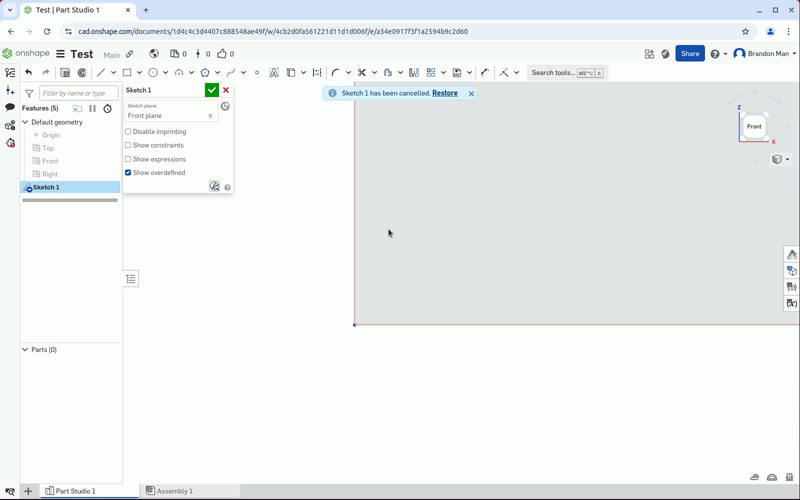
click(388, 228)
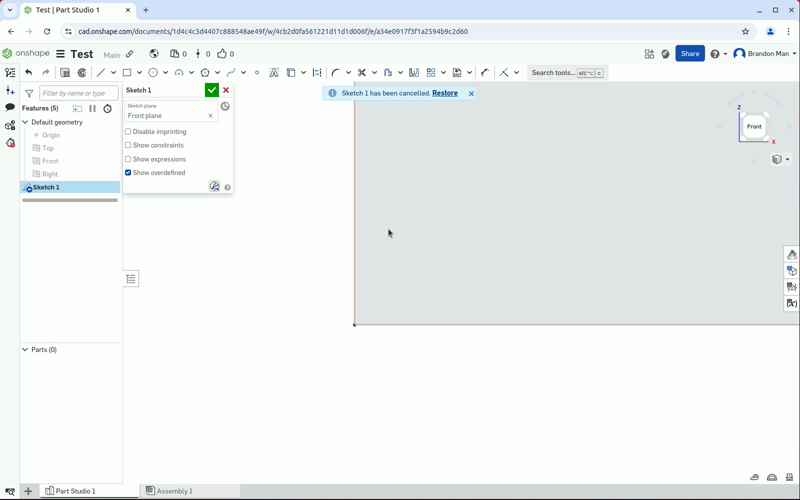
scroll(-6)
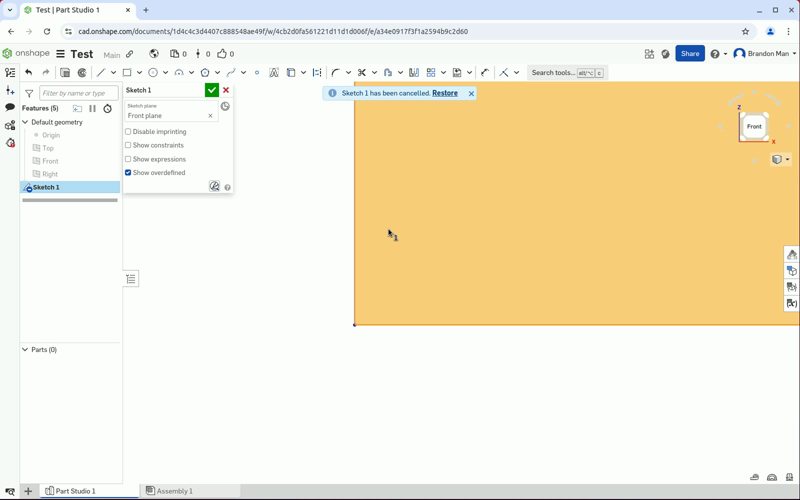
scroll(-6)
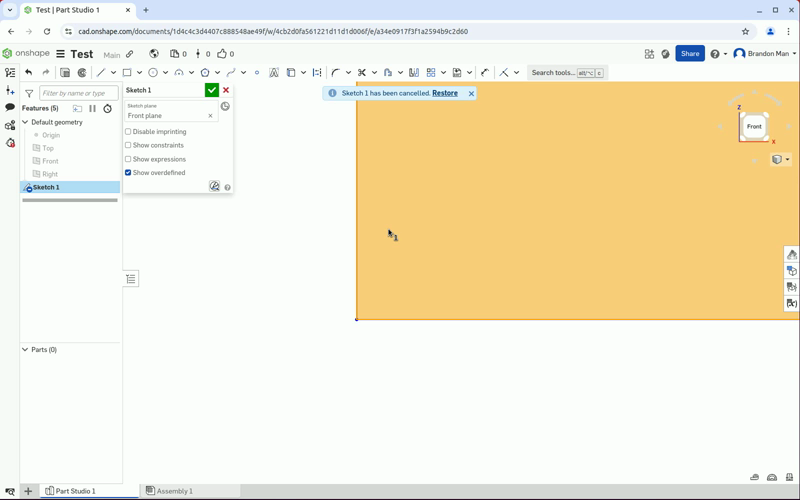
scroll(-6)
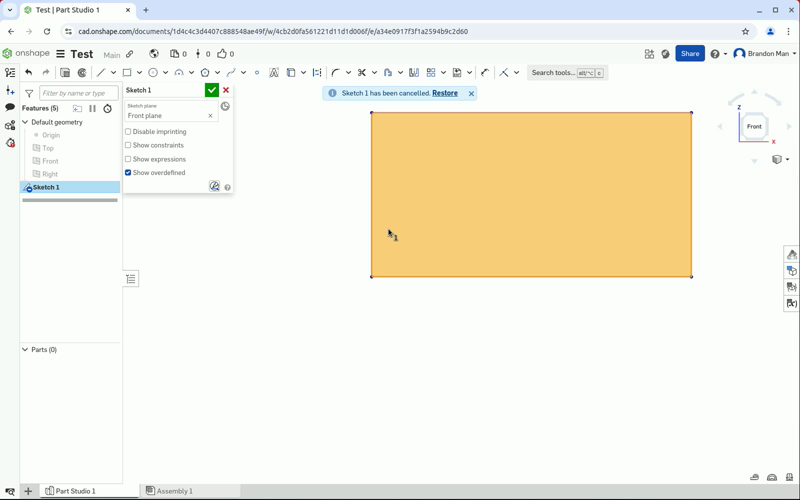
scroll(-6)
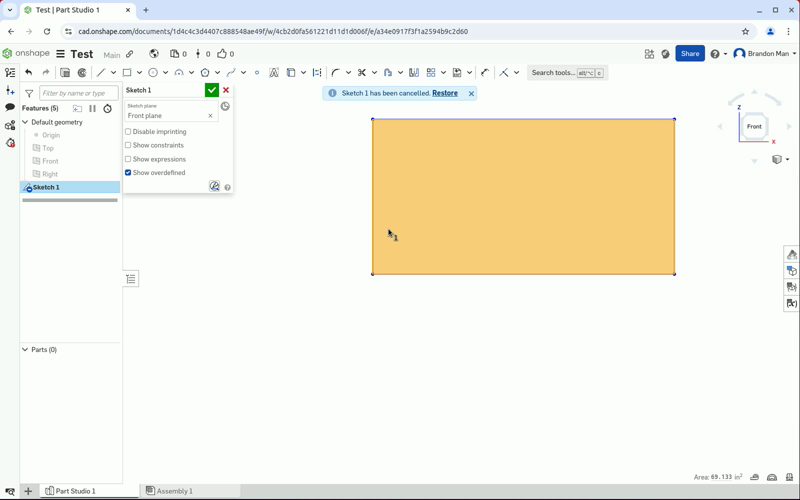
scroll(-6)
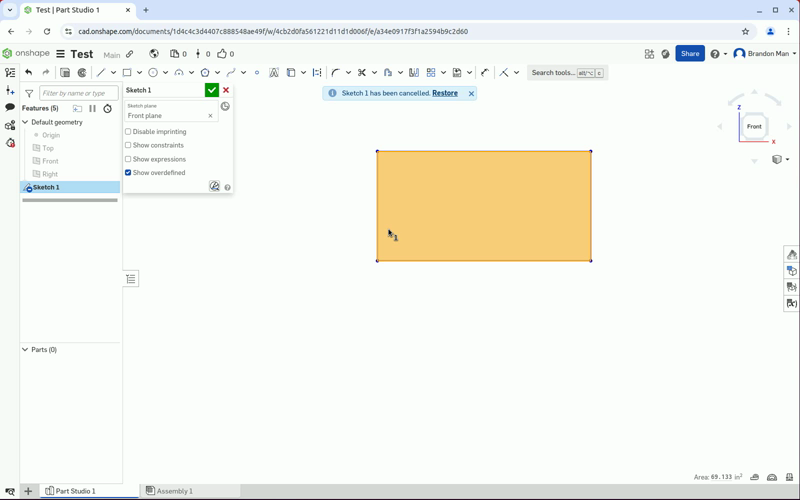
scroll(-6)
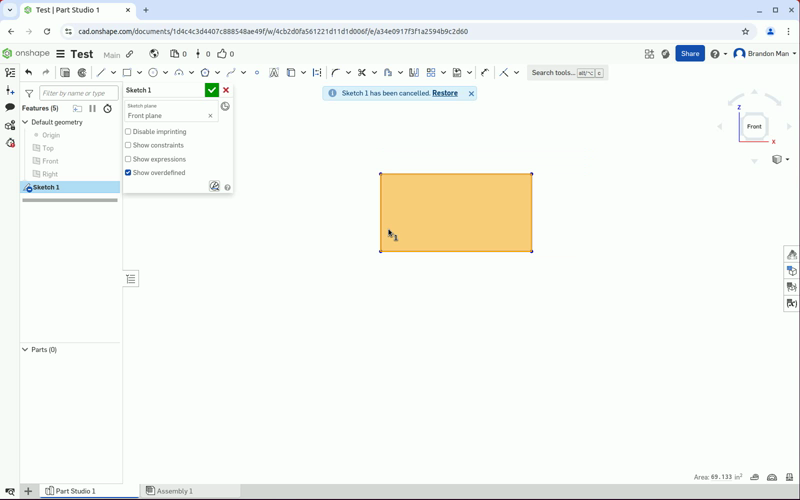
scroll(-6)
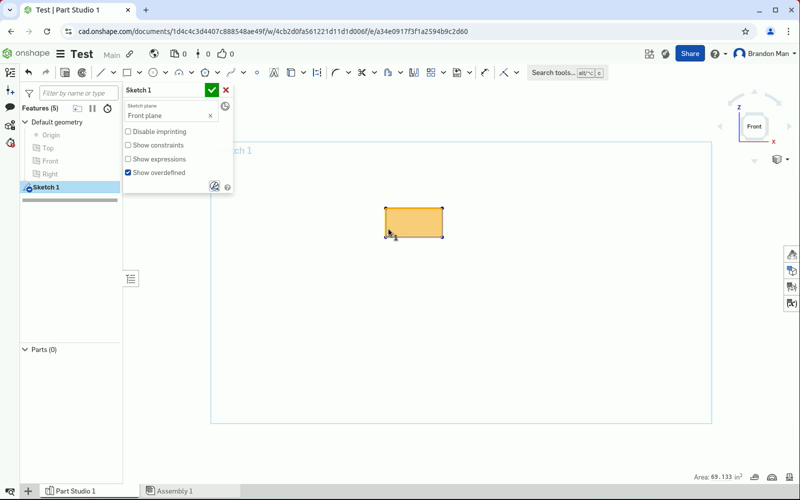
mouse_move(73, 352)
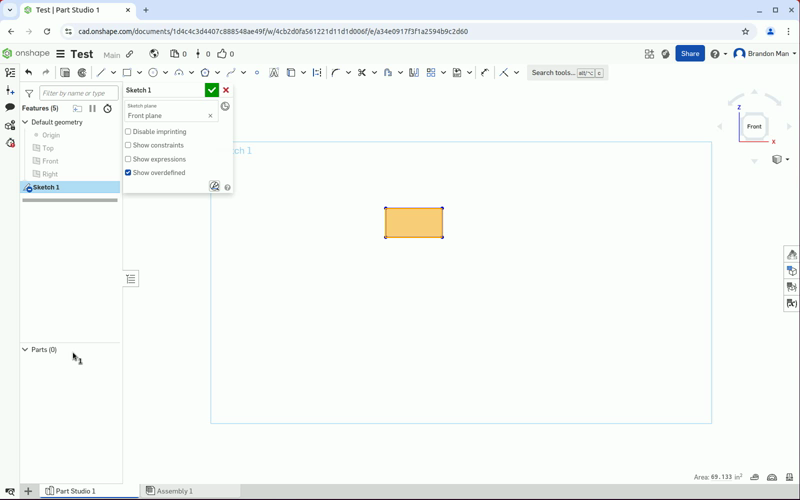
key(shift+y)
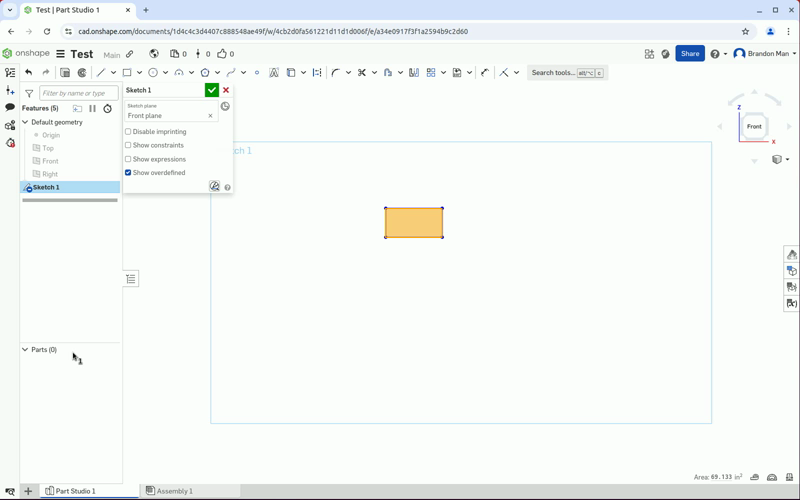
key(shift+e)
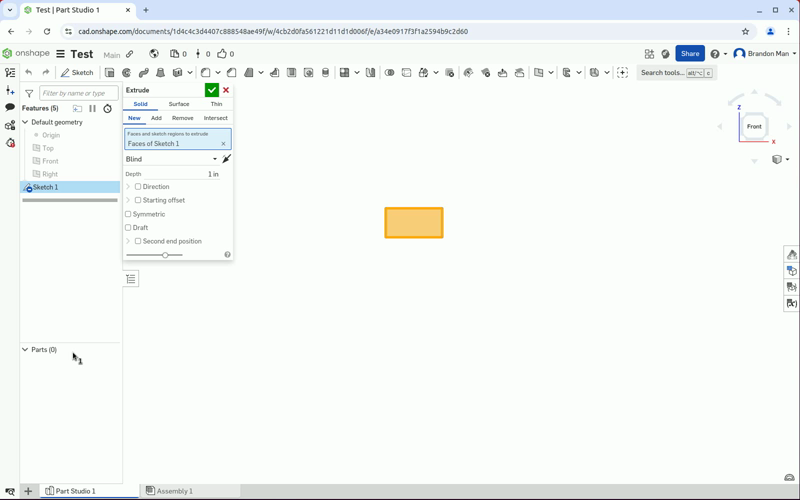
mouse_move(143, 106)
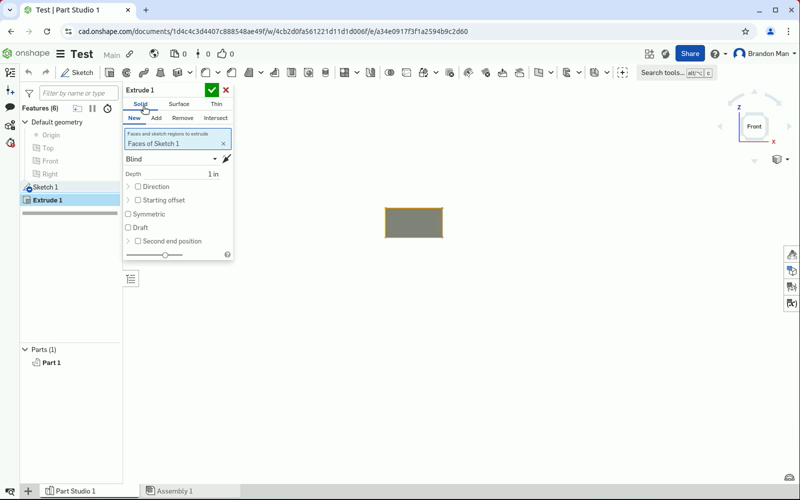
click(143, 106)
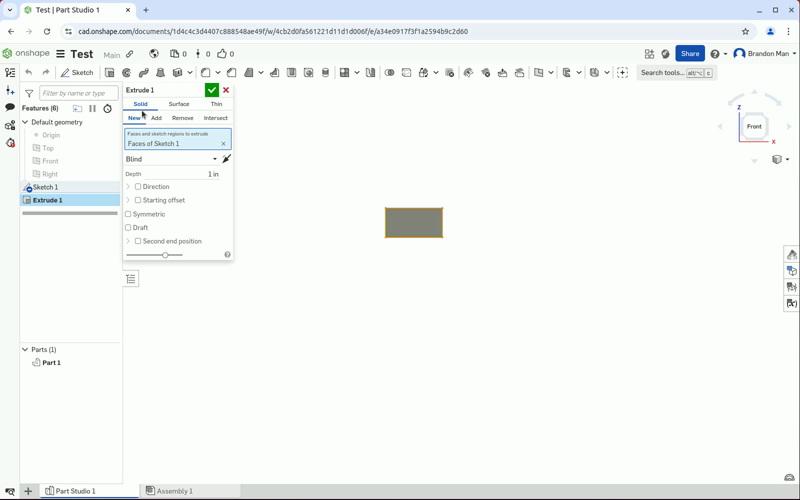
mouse_move(137, 120)
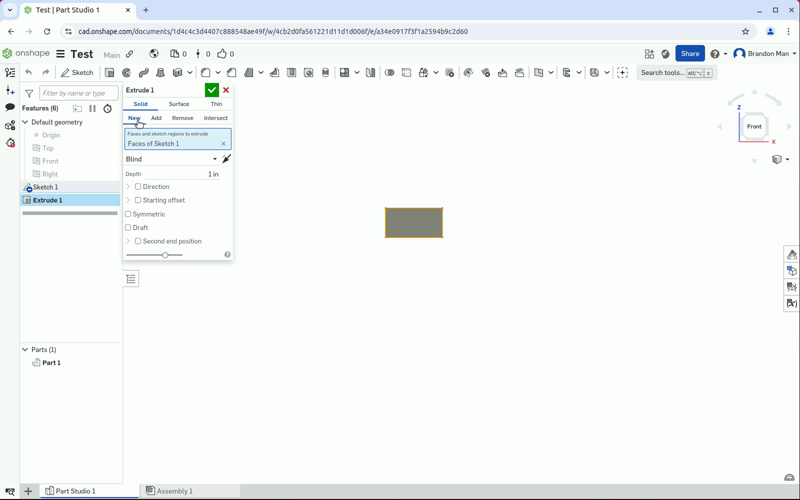
click(137, 120)
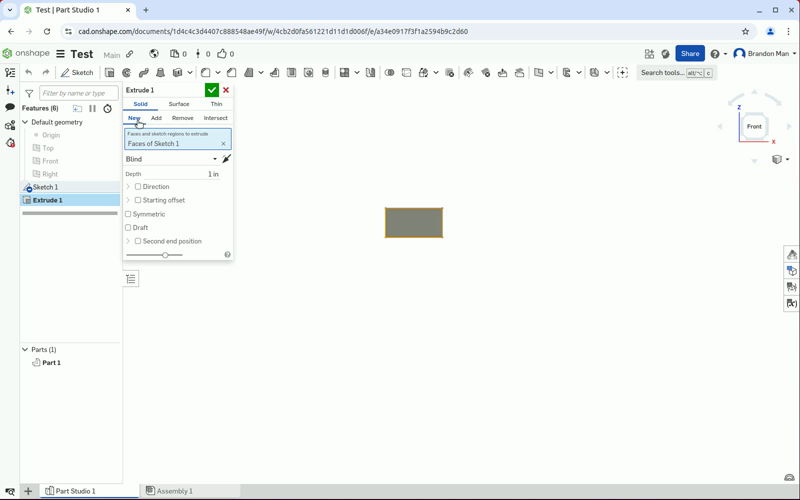
key(tab, 4)
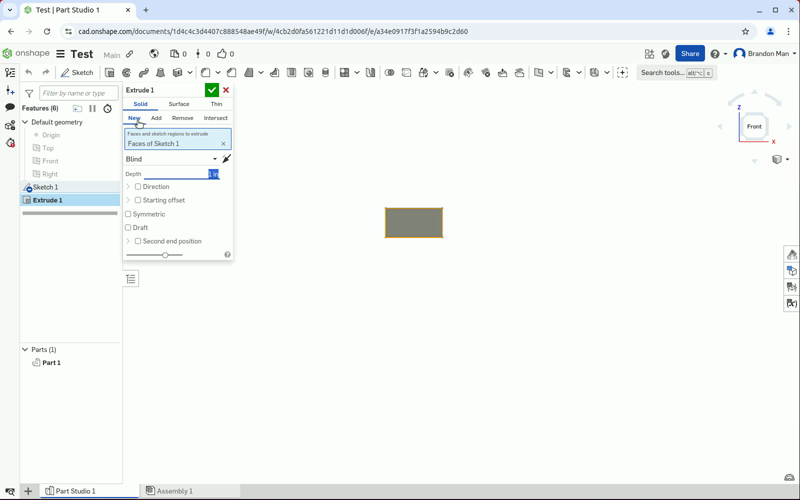
text(5.777)
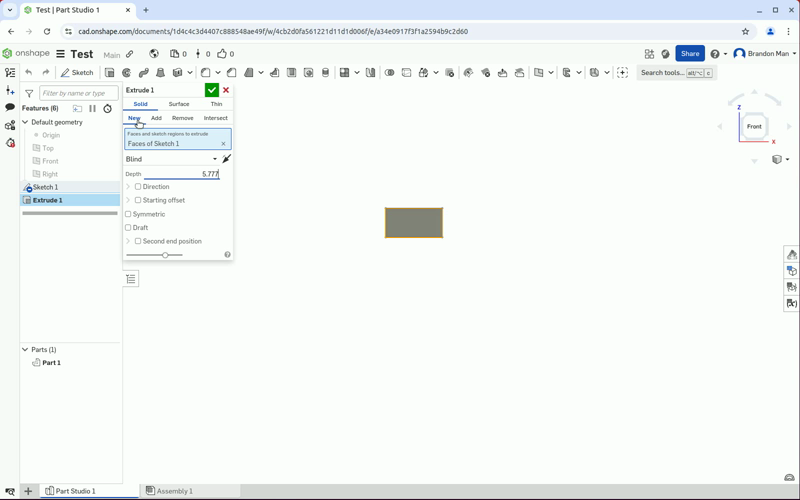
key(enter)
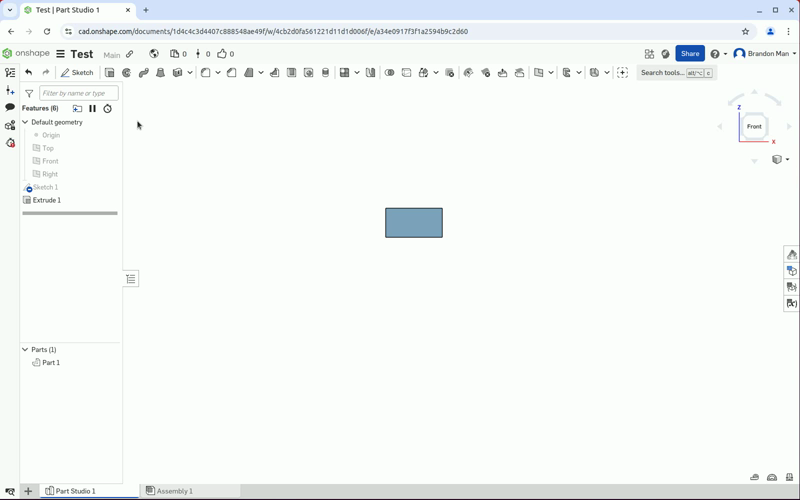
key(shift+h)
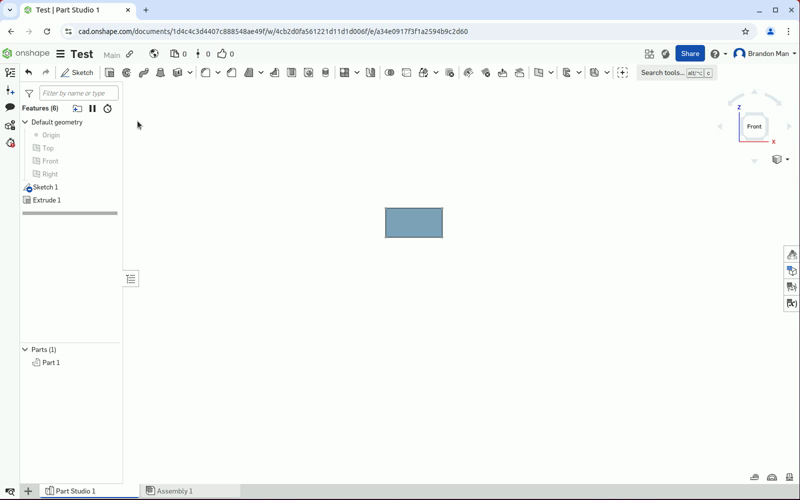
key(shift+h)
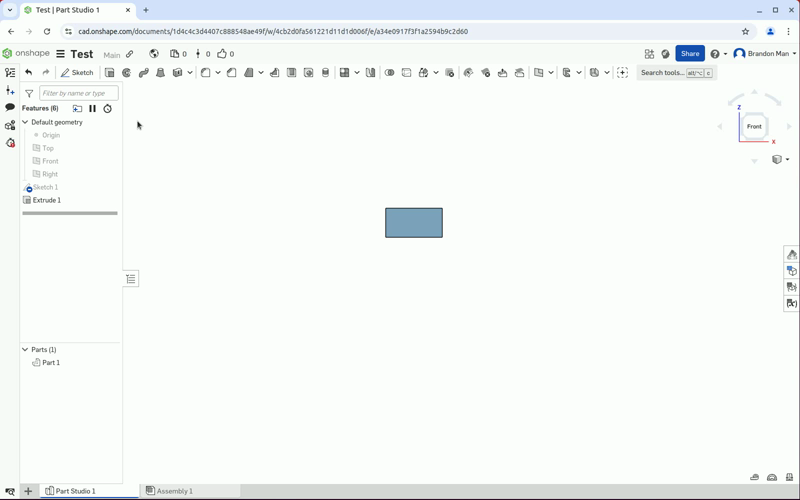
mouse_move(73, 189)
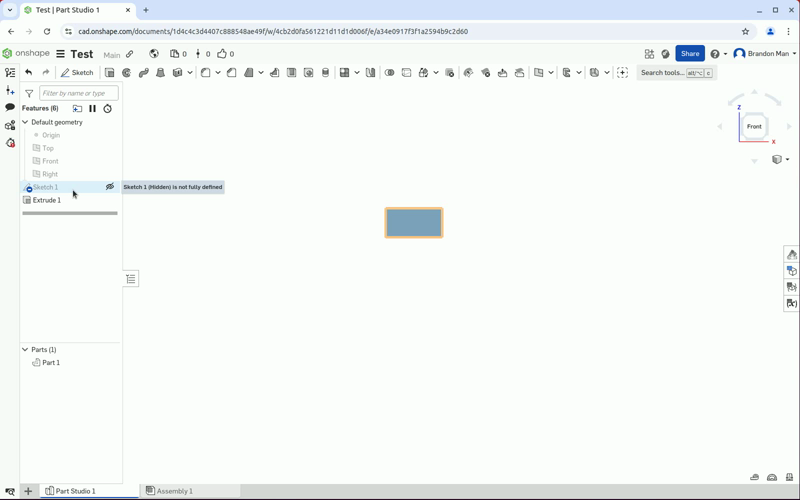
click(73, 189)
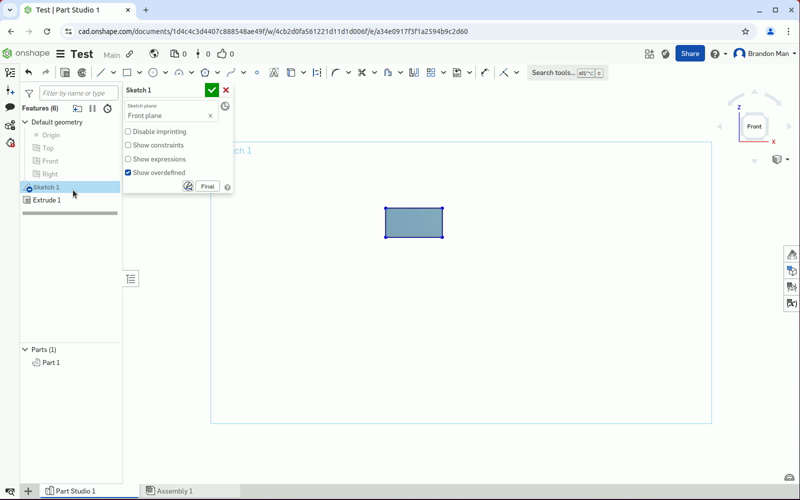
mouse_move(229, 92)
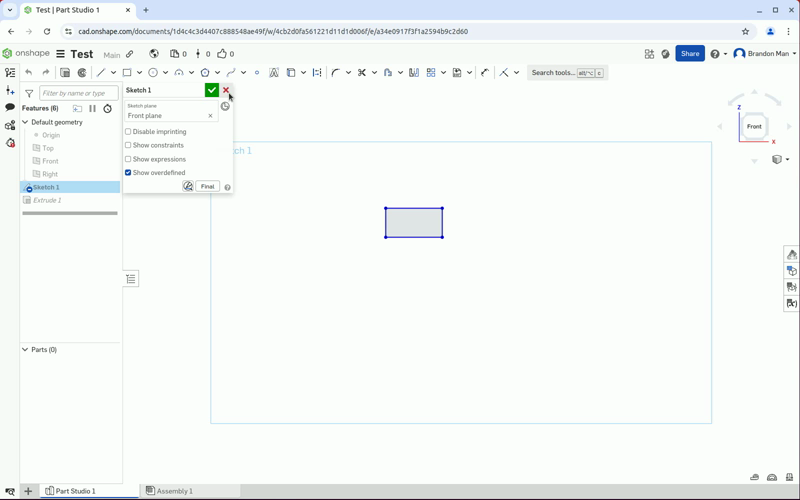
click(229, 92)
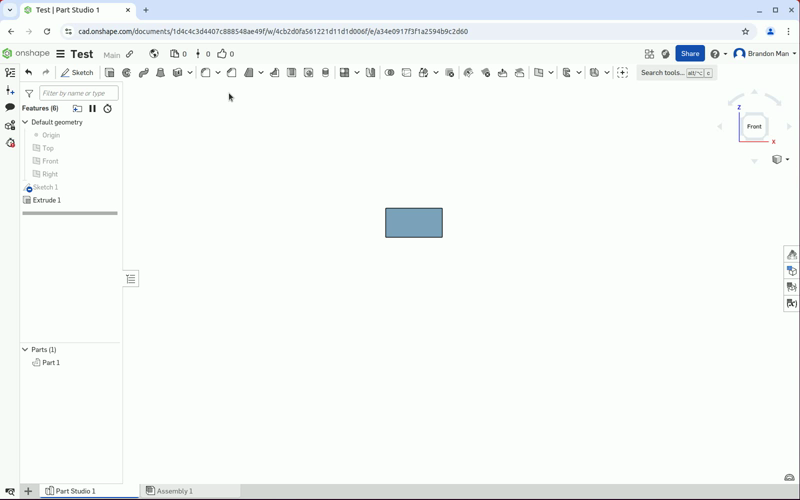
mouse_move(73, 352)
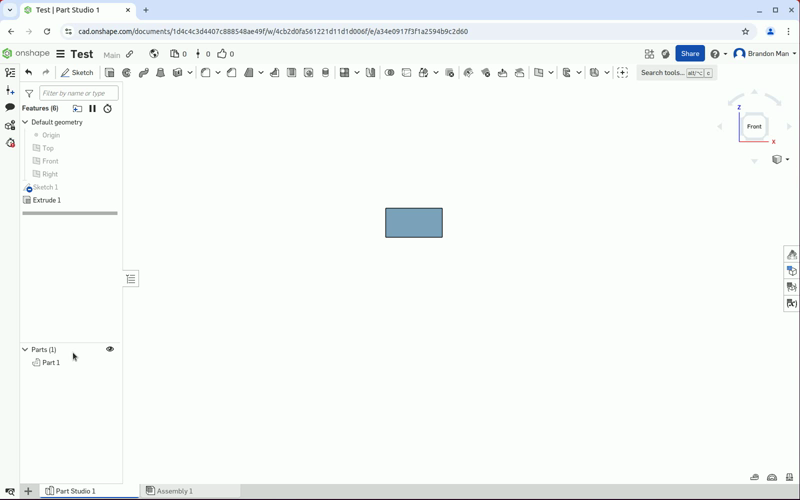
key(y)
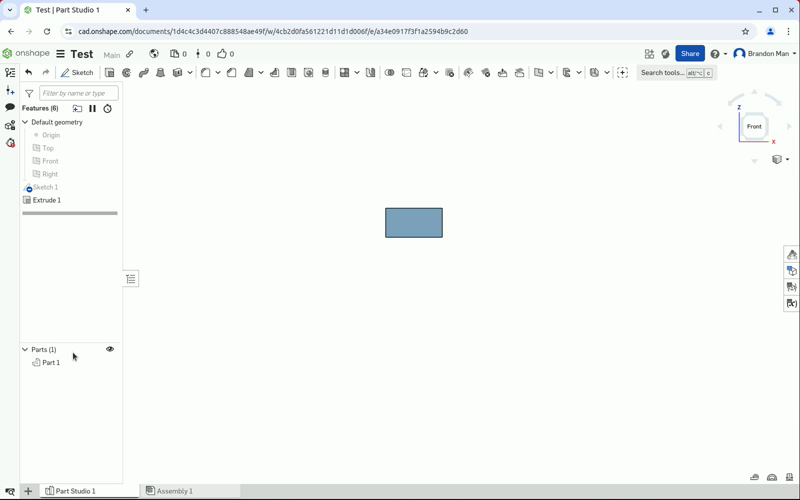
key(shift+p)
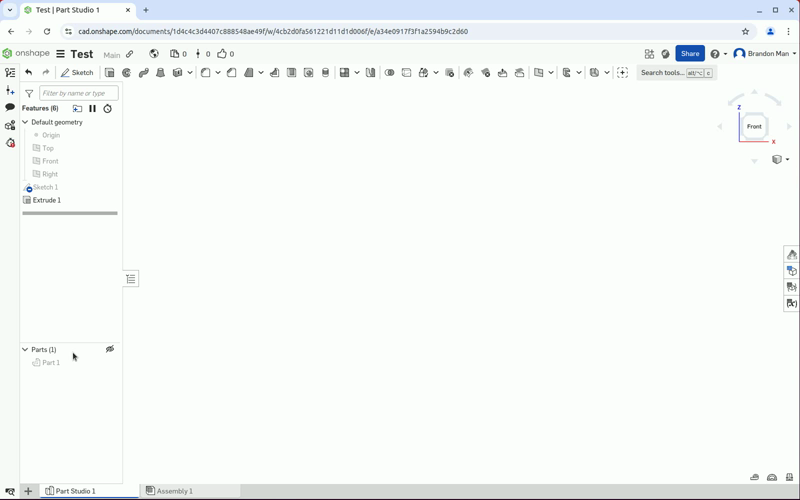
key(space)
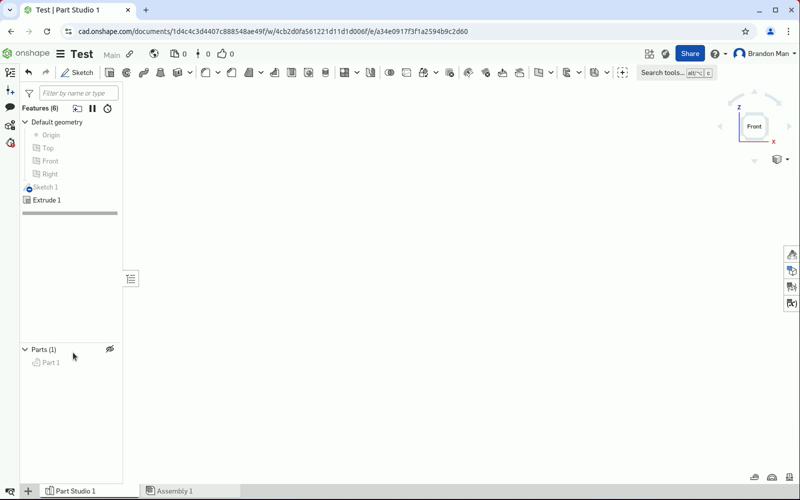
key_down(shift)
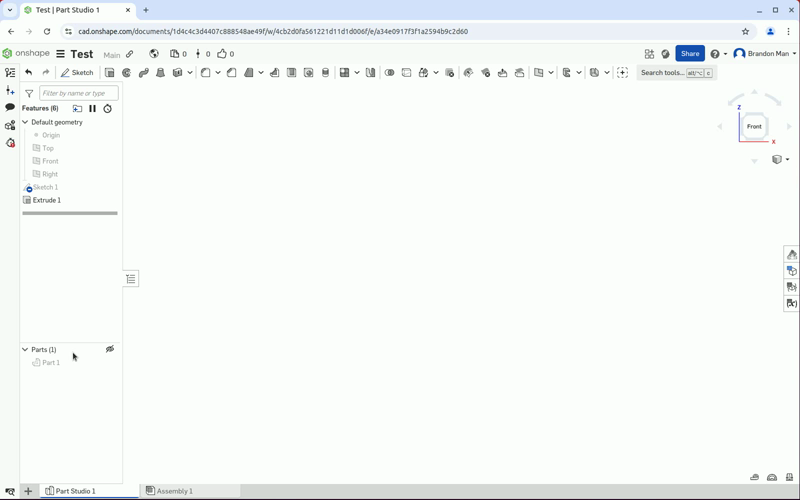
key(down)
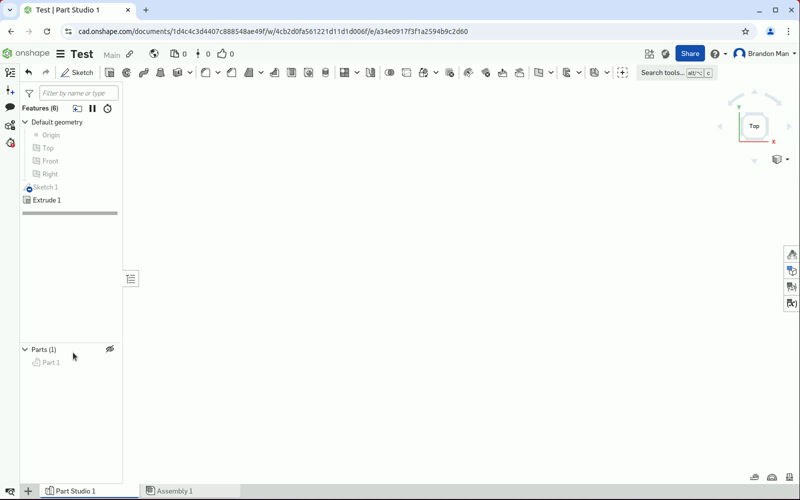
key_up(shift)
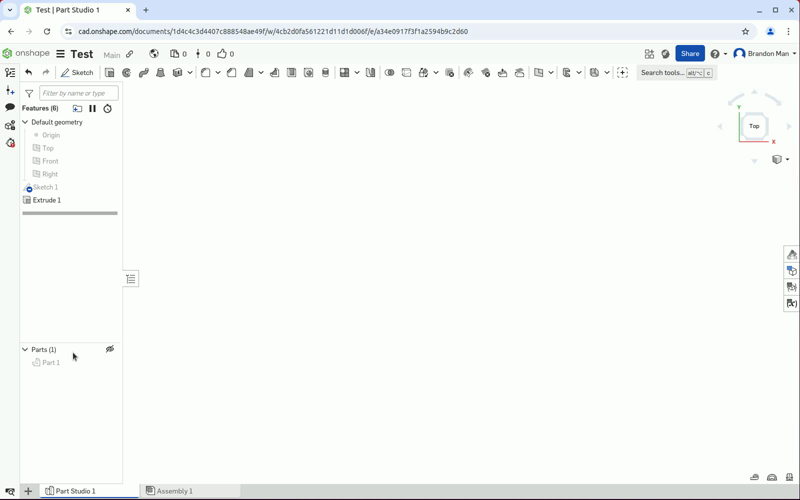
mouse_move(73, 352)
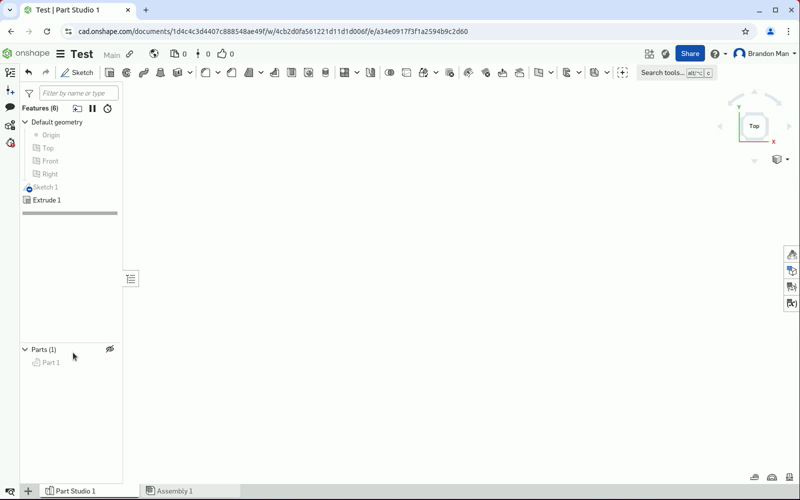
key(shift+y)
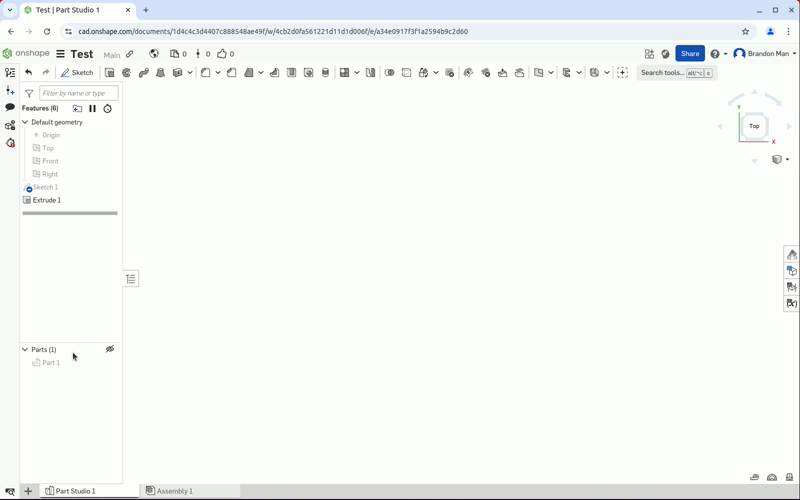
key(shift+s)
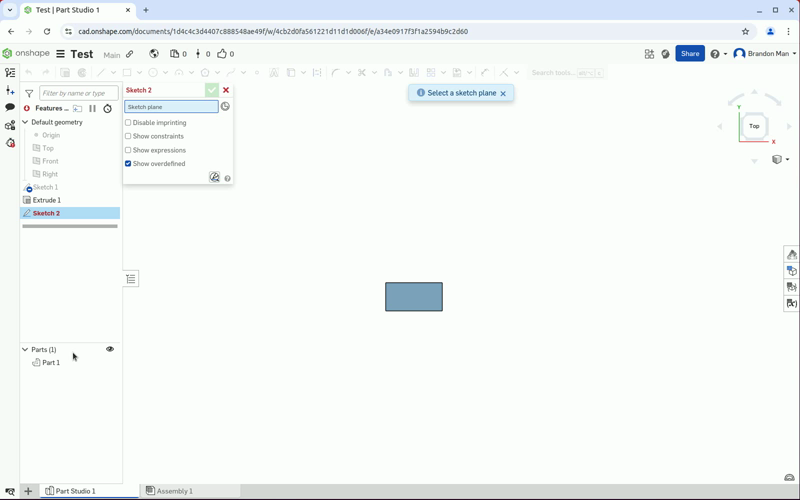
mouse_move(73, 150)
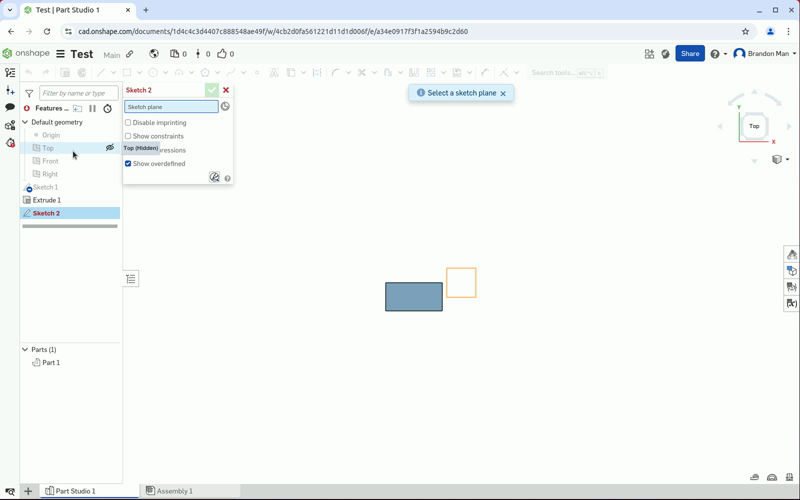
click(73, 150)
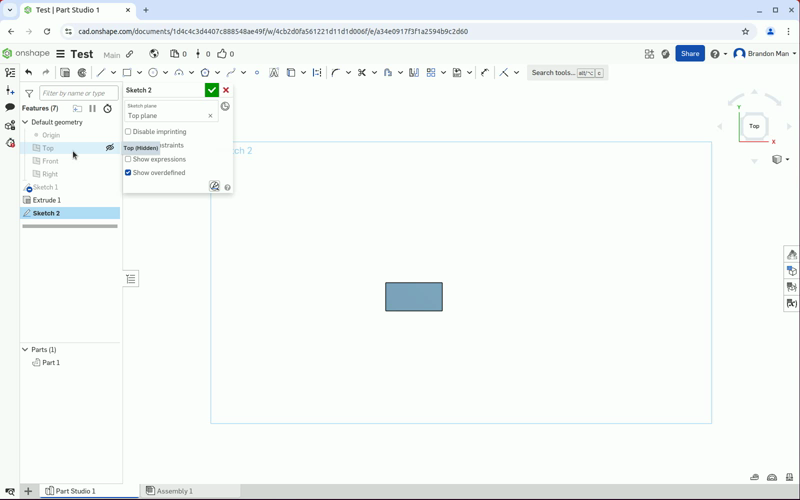
mouse_move(73, 352)
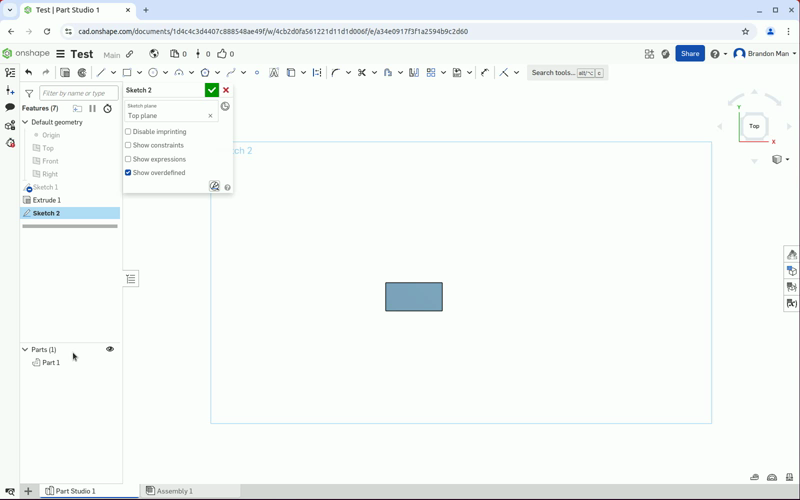
key(y)
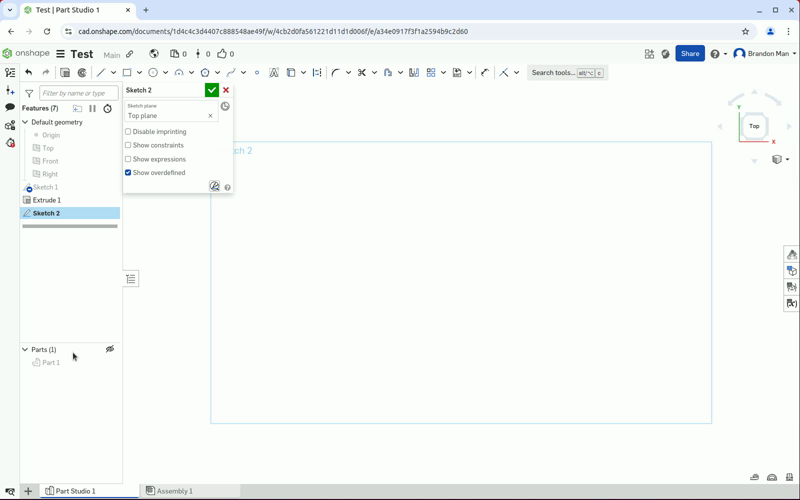
key(l)
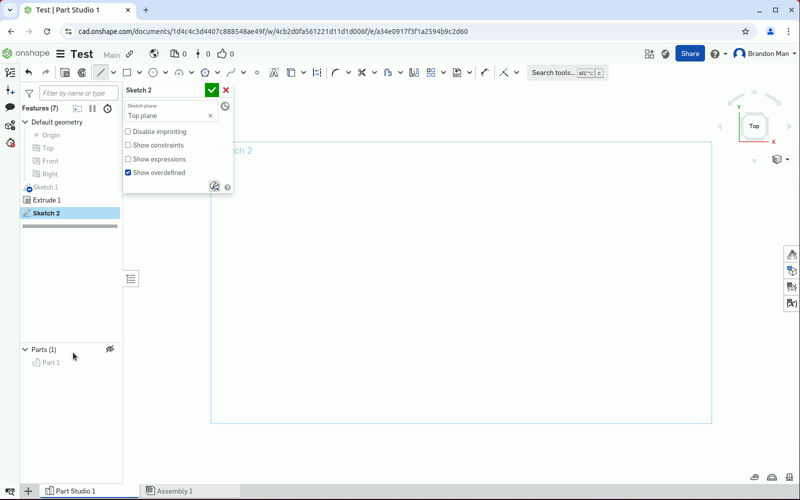
key_down(shift)
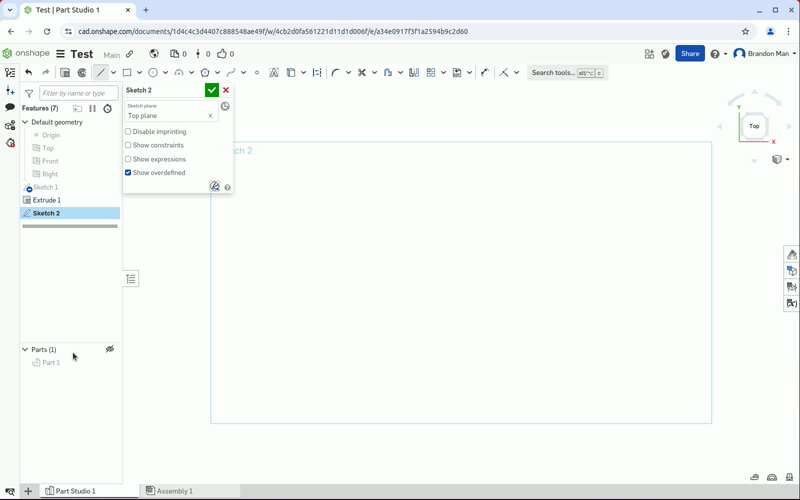
mouse_move(392, 337)
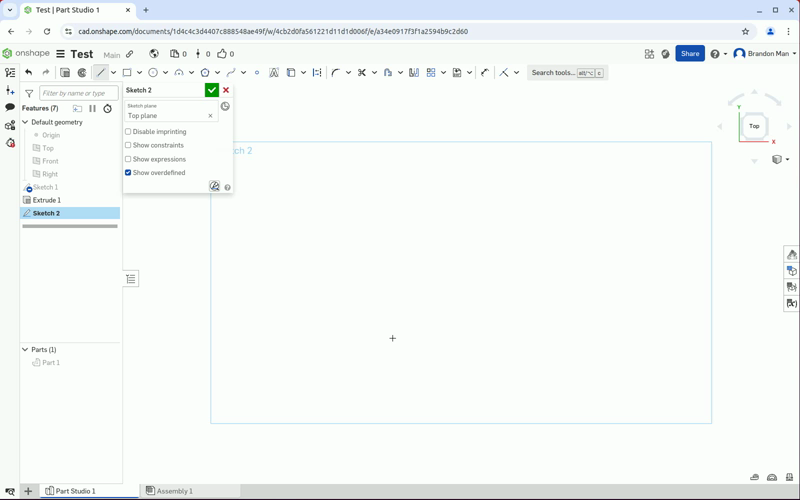
click(392, 337)
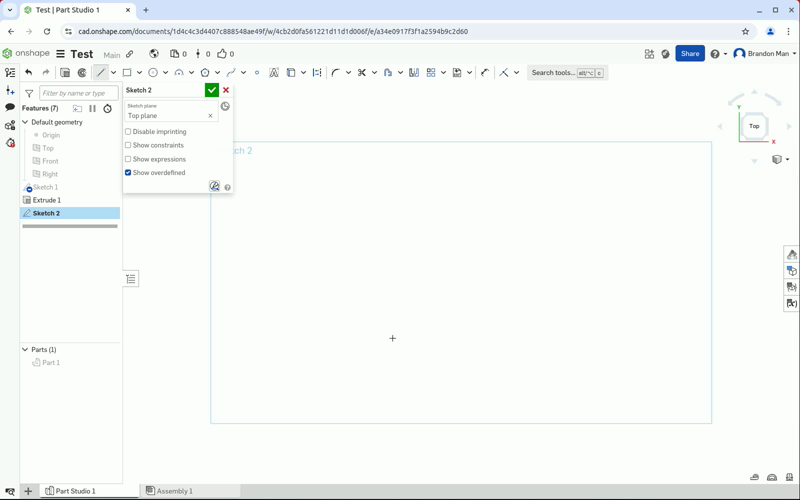
key_up(shift)
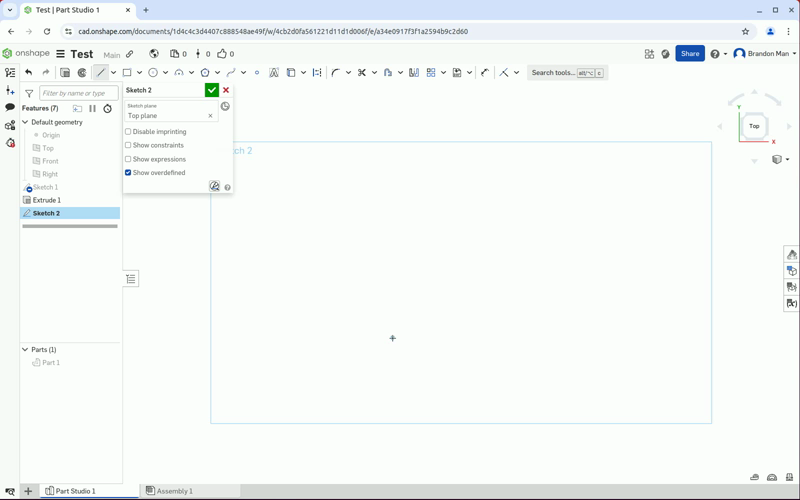
key_down(shift)
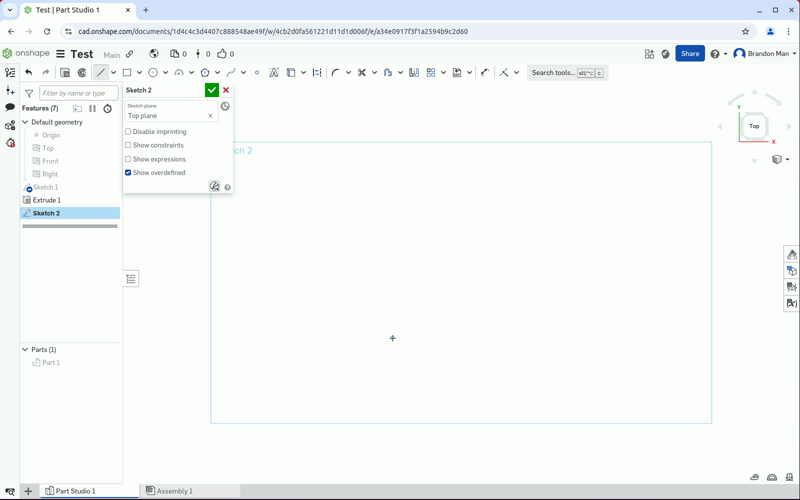
mouse_move(422, 337)
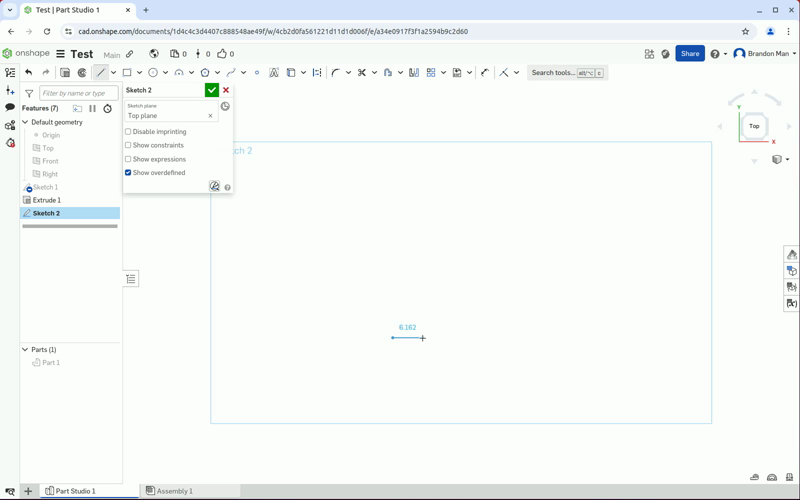
mouse_move(421, 337)
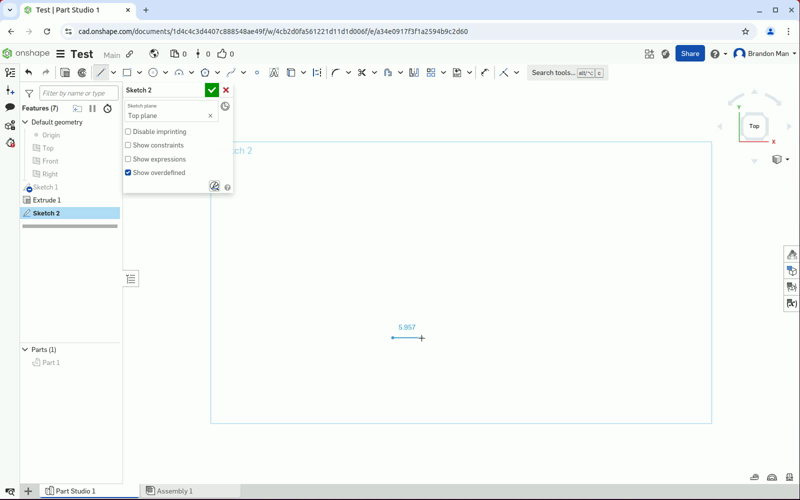
click(421, 337)
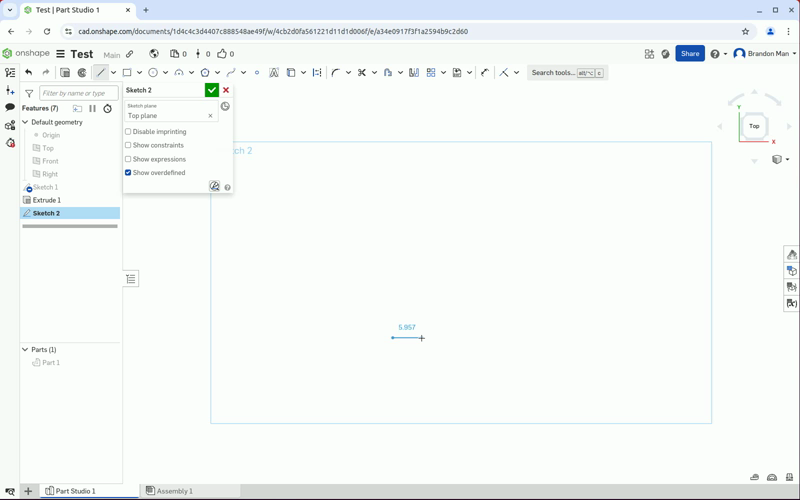
key_up(shift)
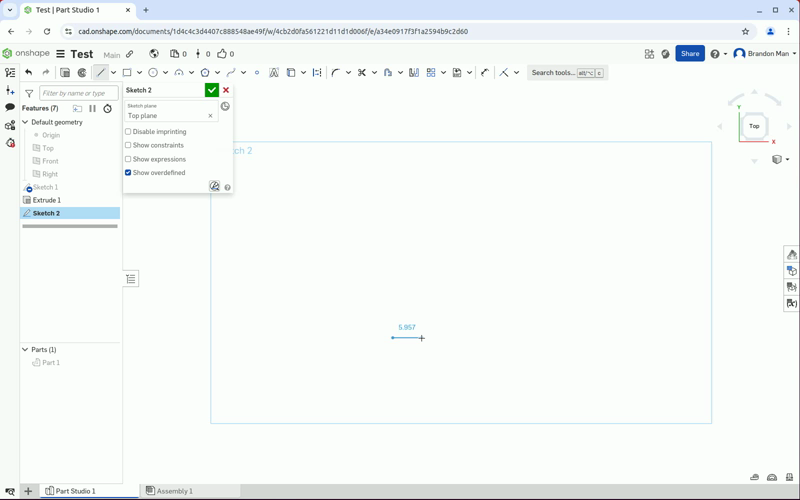
key_down(shift)
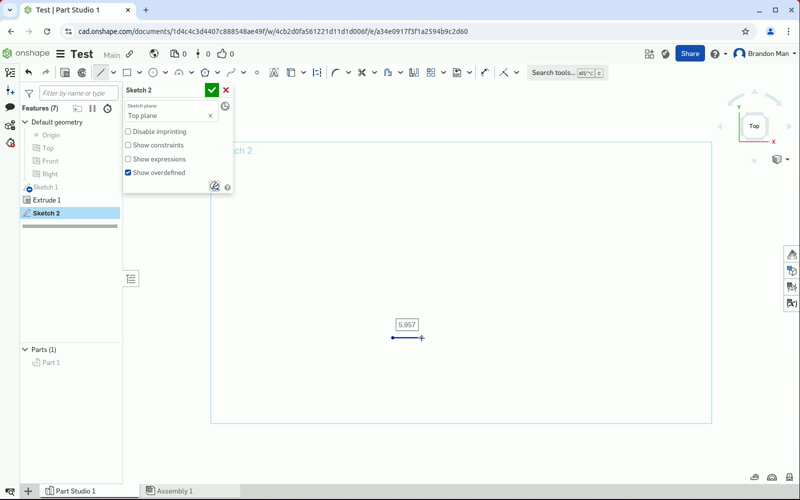
mouse_move(451, 337)
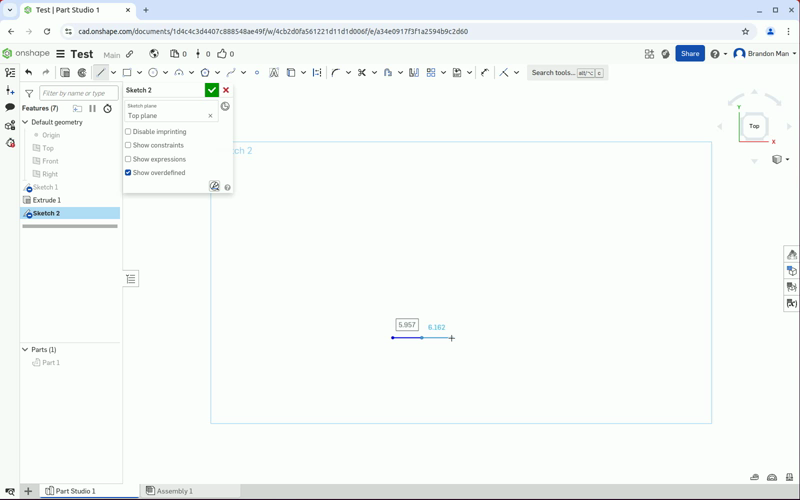
mouse_move(421, 309)
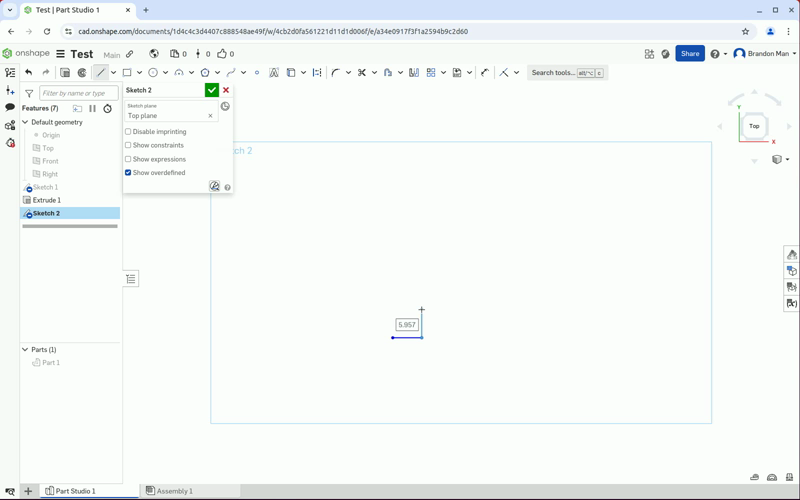
click(421, 309)
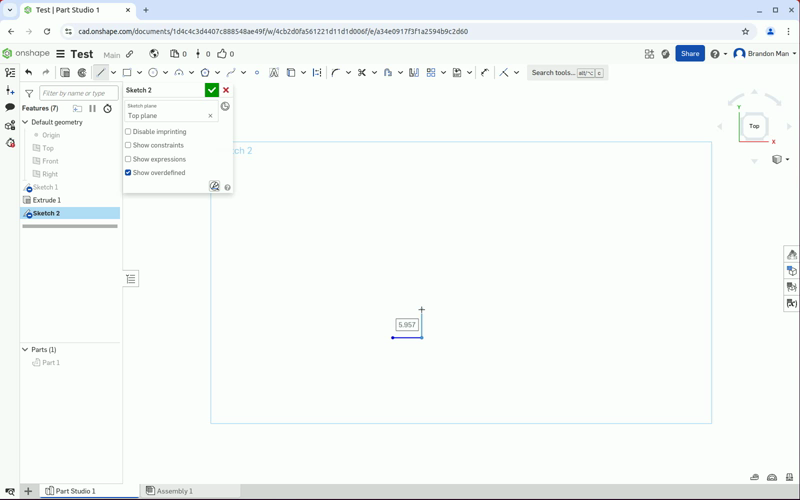
key_up(shift)
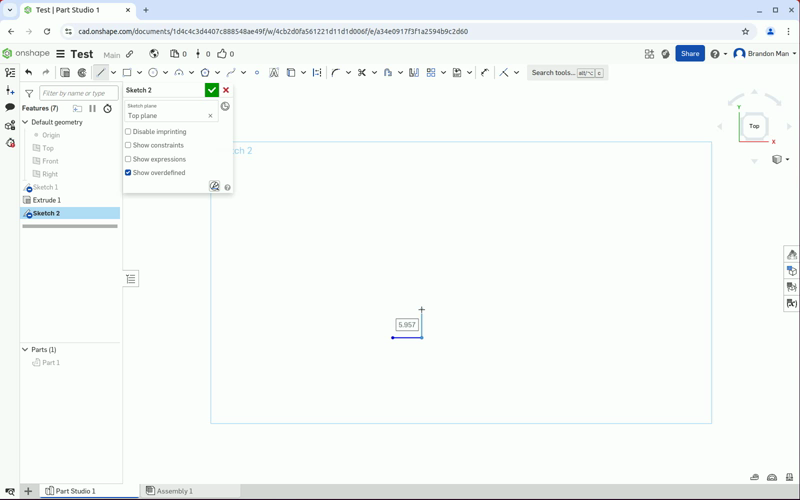
key_down(shift)
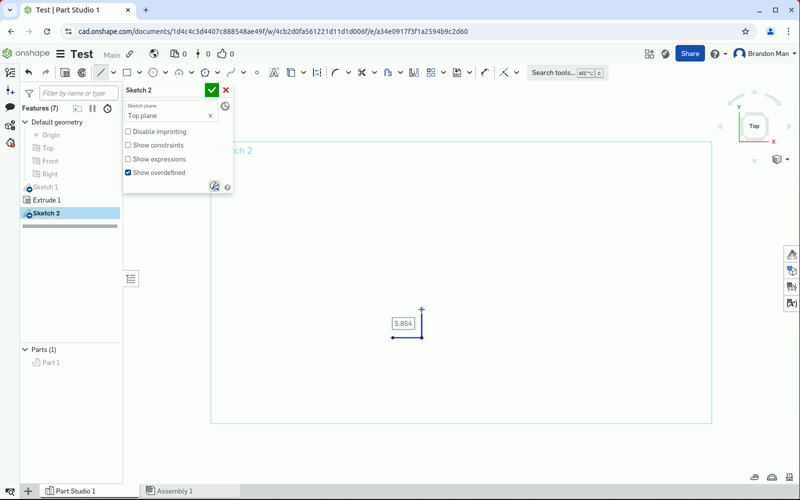
mouse_move(451, 309)
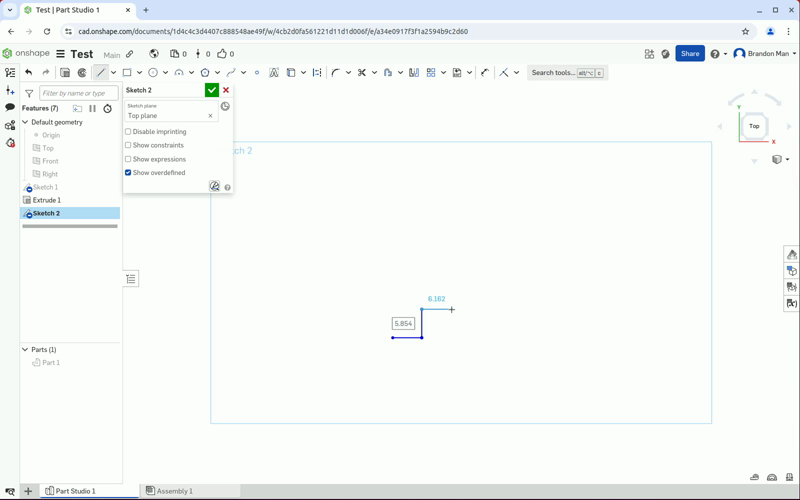
mouse_move(392, 309)
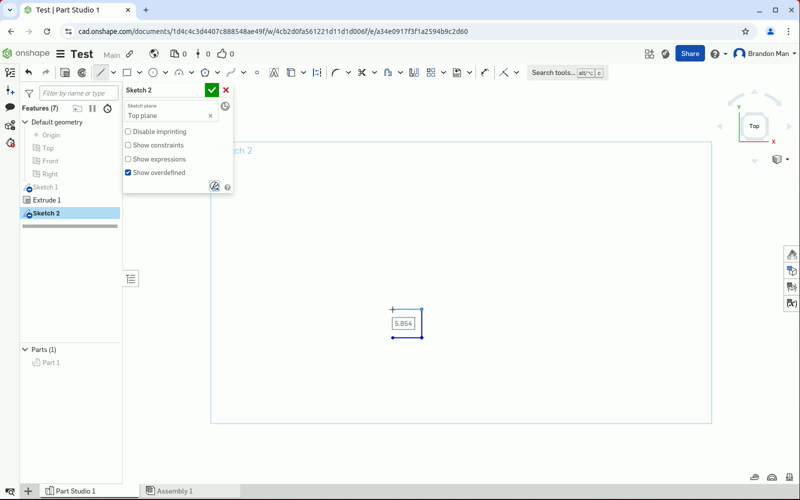
click(392, 309)
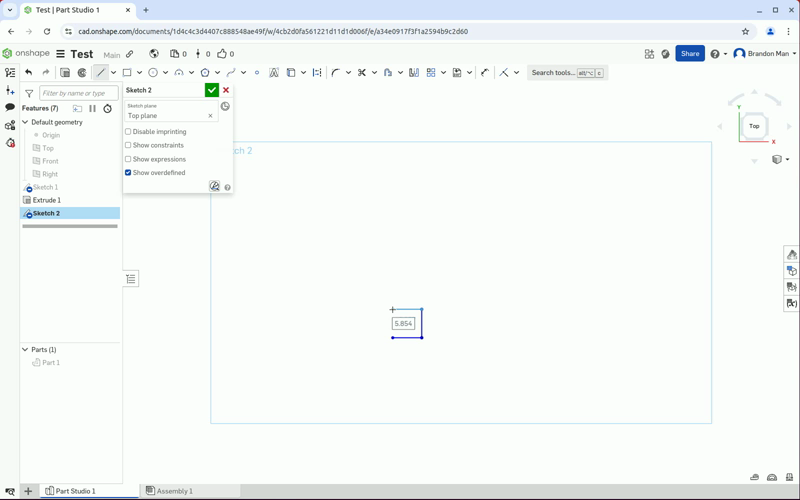
key_up(shift)
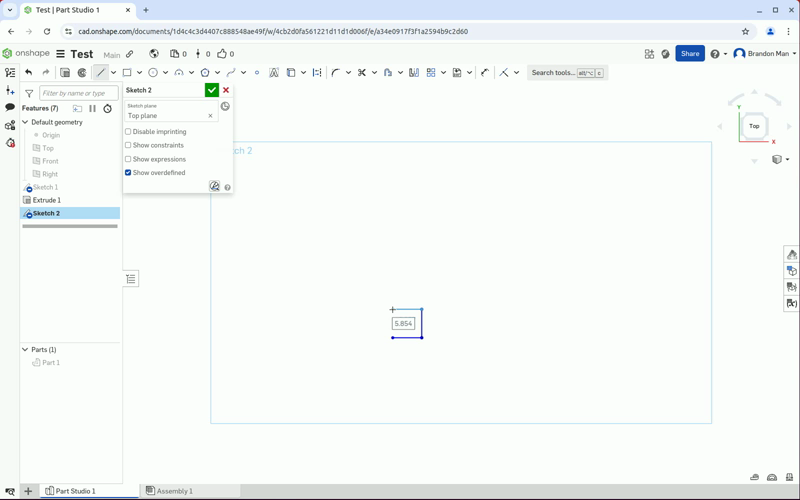
mouse_move(422, 309)
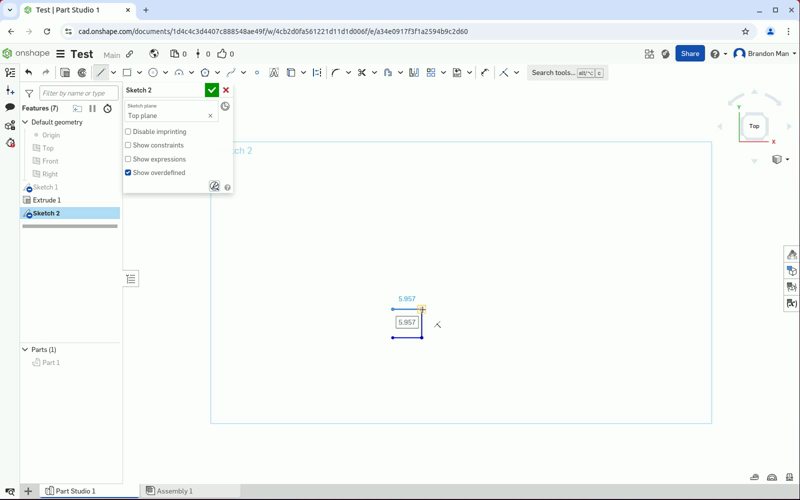
key_down(shift)
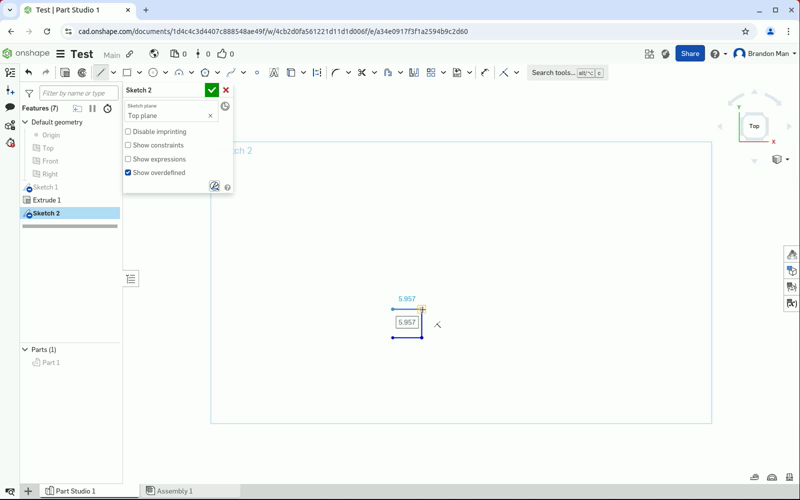
mouse_move(392, 337)
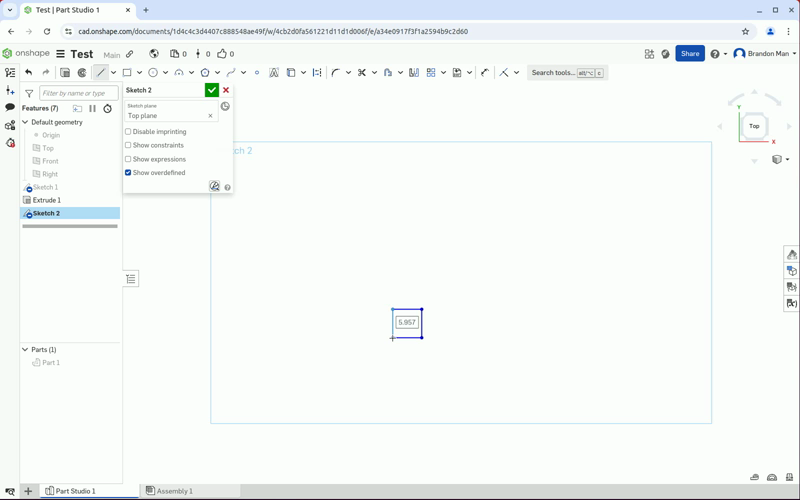
key_up(shift)
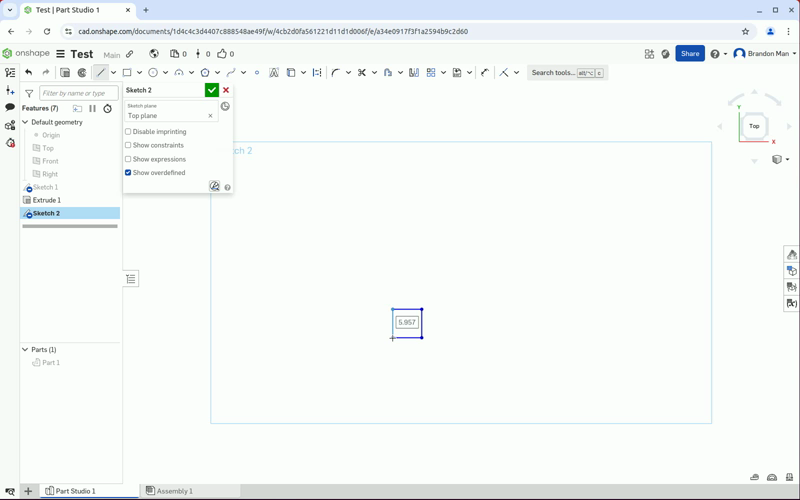
click(392, 337)
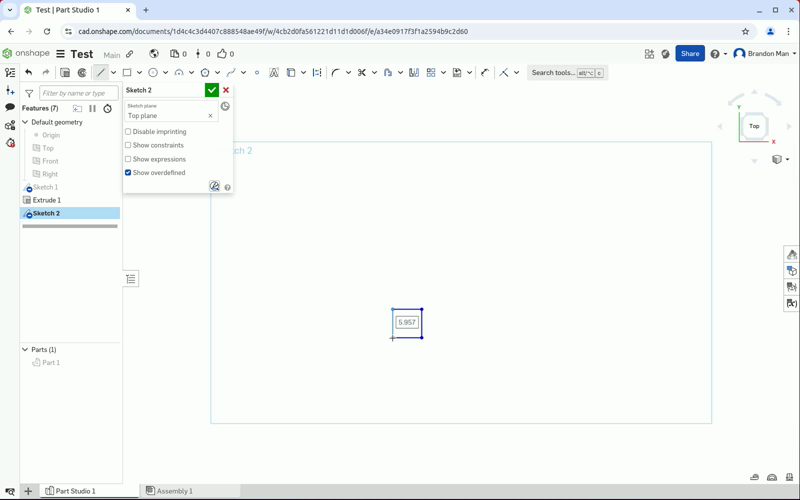
key(esc)
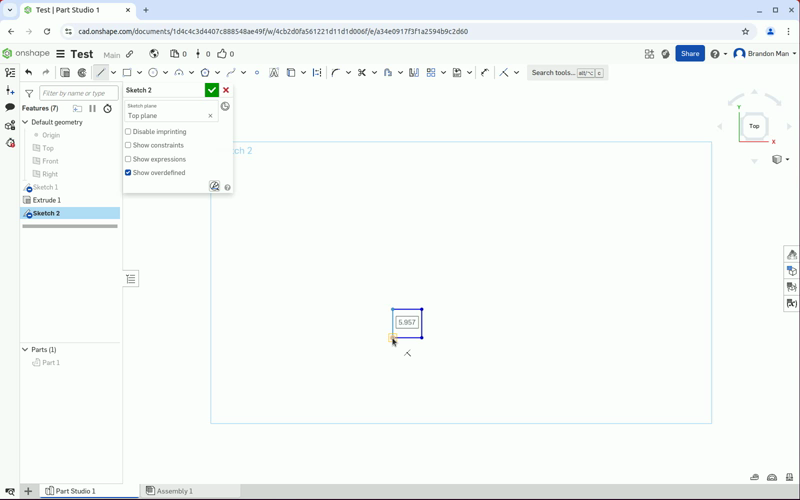
mouse_move(409, 315)
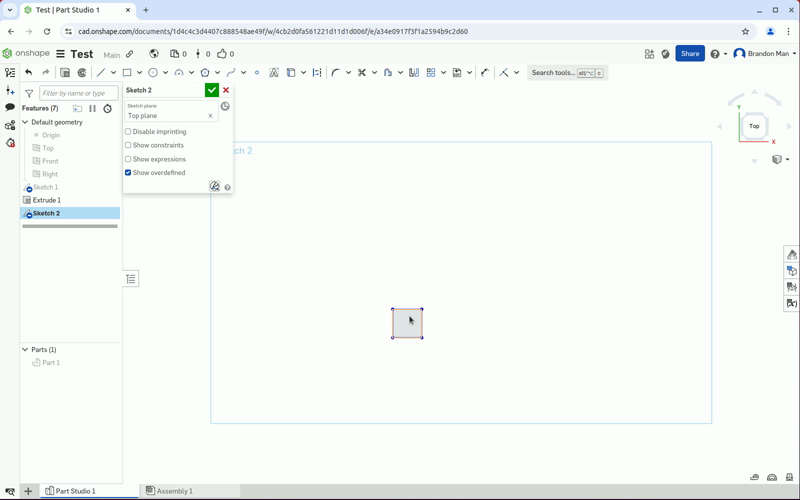
scroll(6)
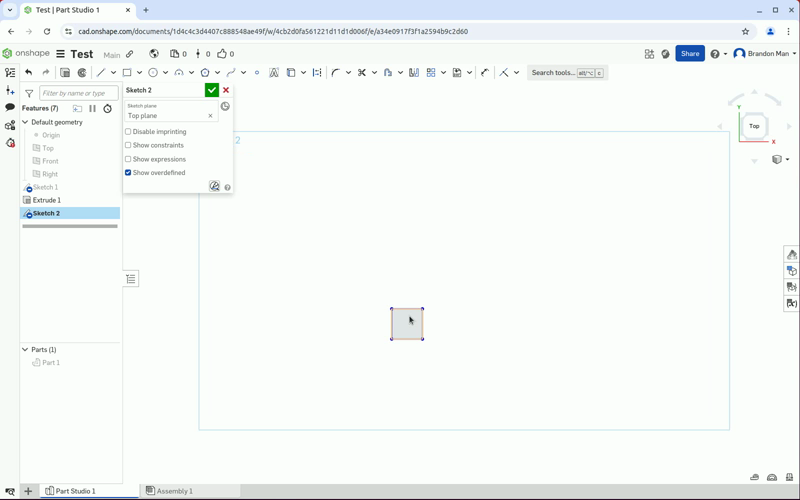
scroll(6)
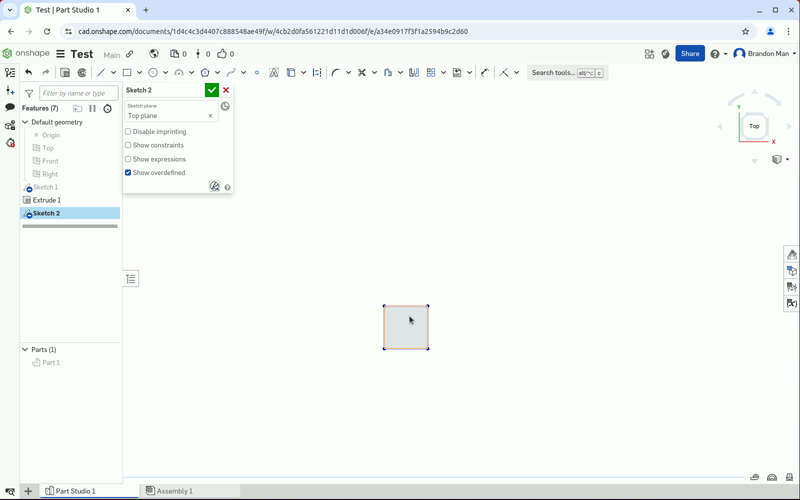
scroll(6)
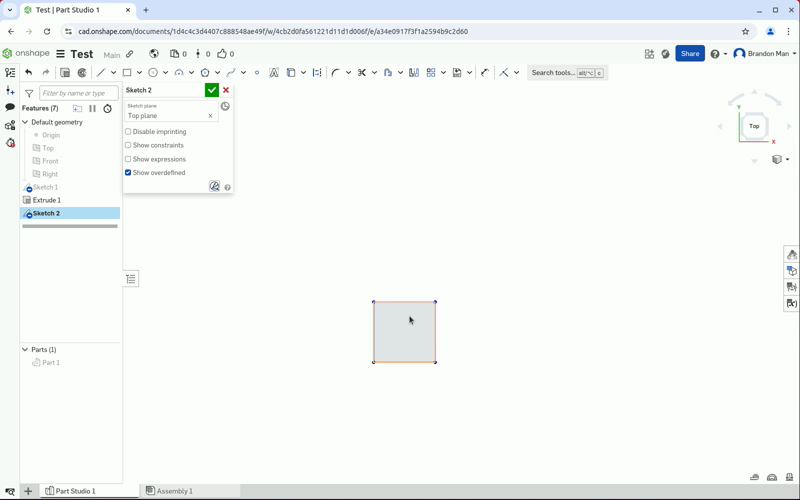
scroll(6)
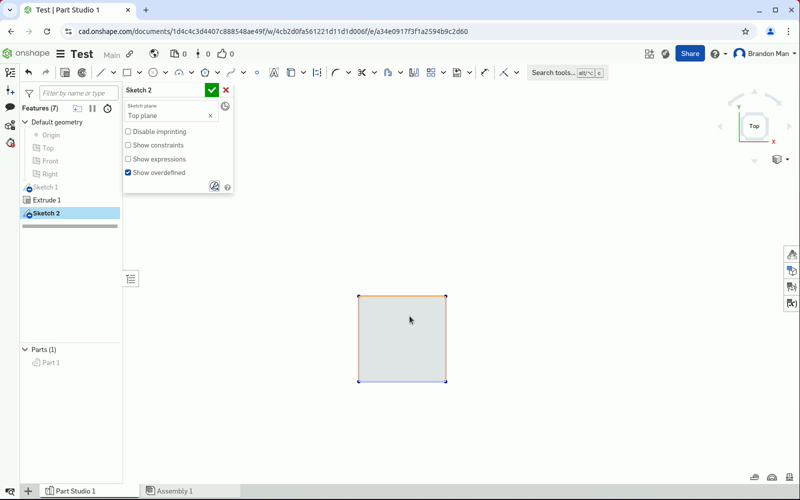
scroll(6)
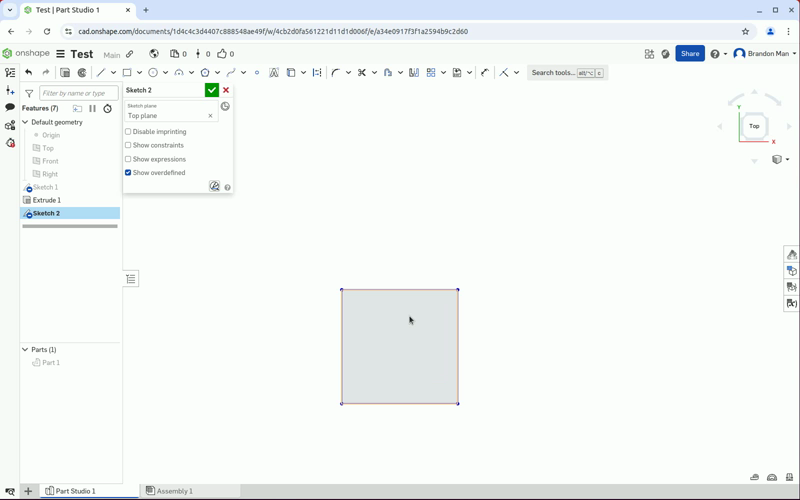
scroll(6)
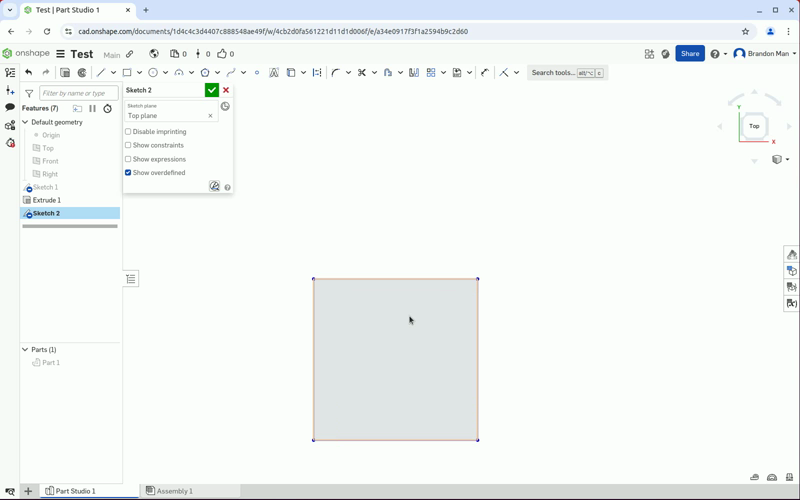
scroll(6)
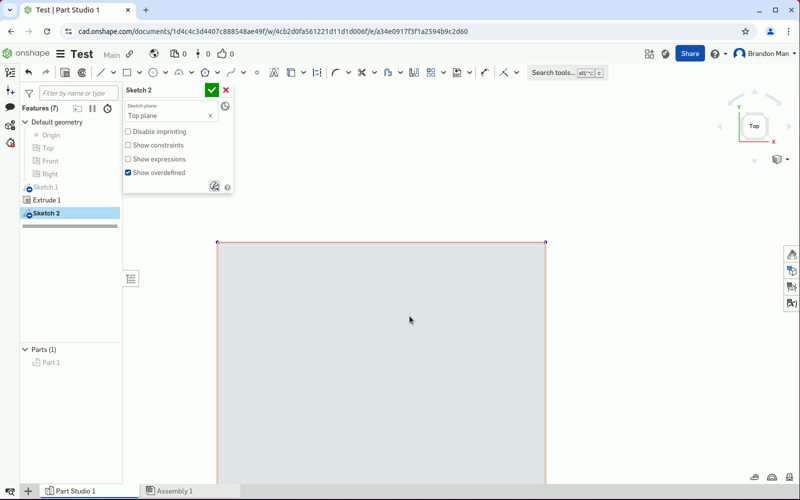
click(409, 315)
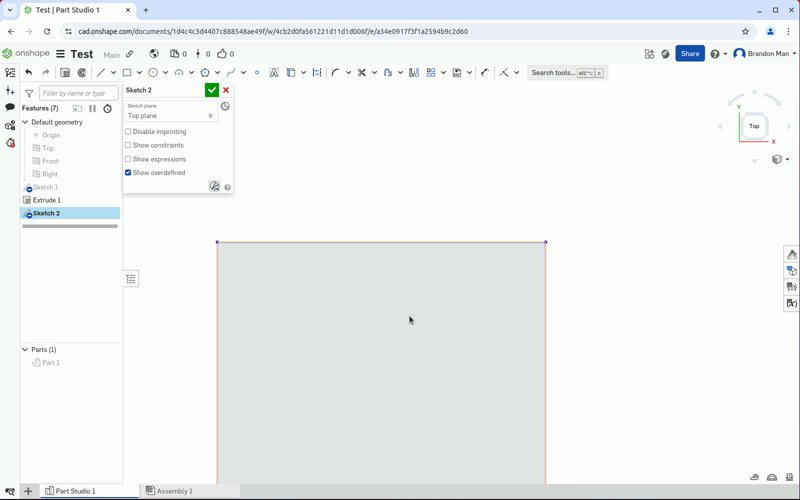
scroll(-6)
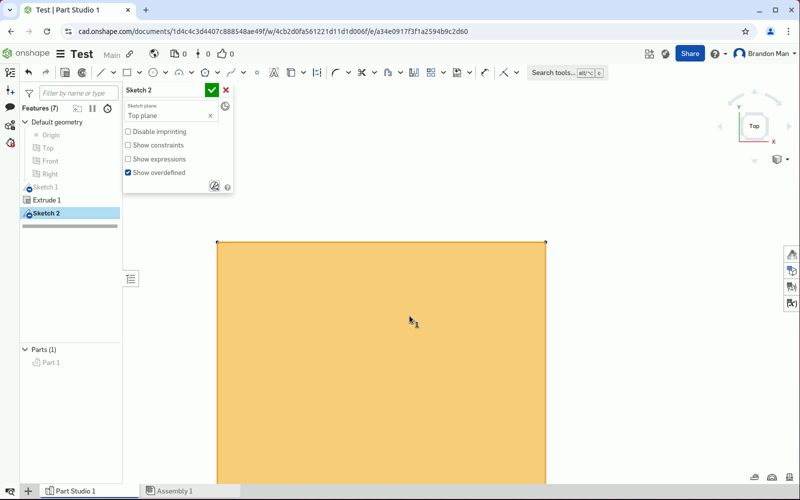
scroll(-6)
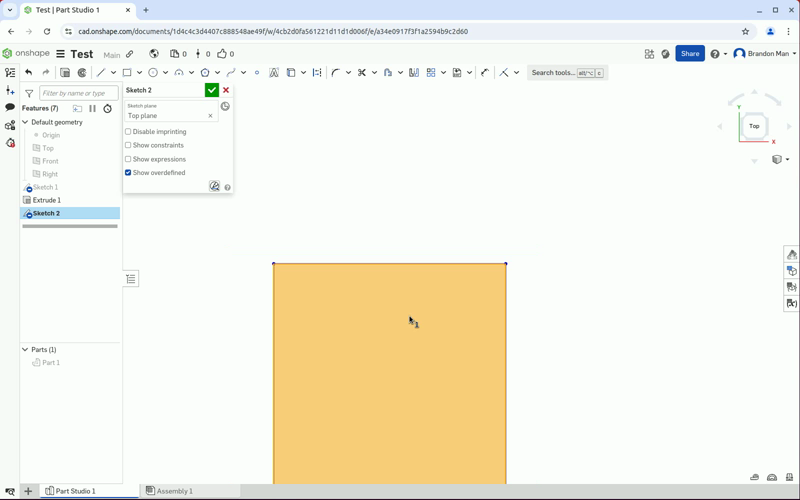
scroll(-6)
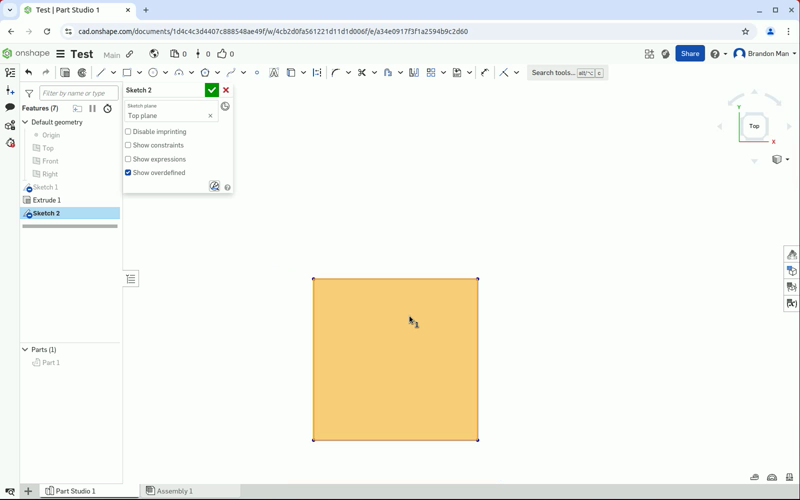
scroll(-6)
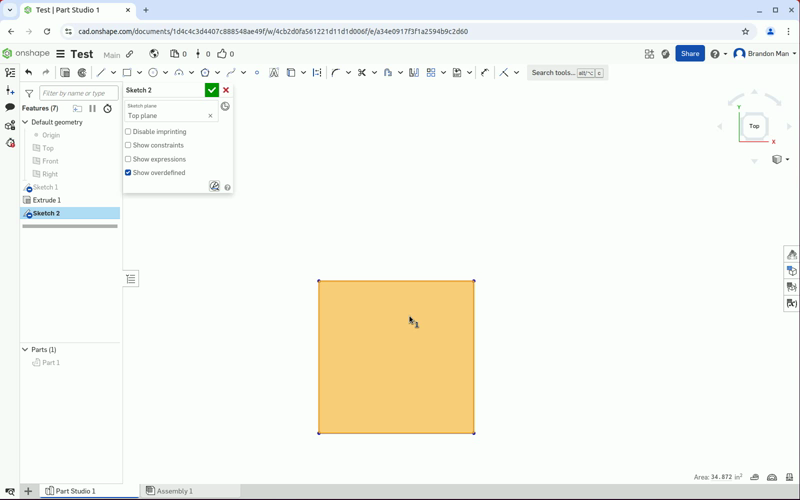
scroll(-6)
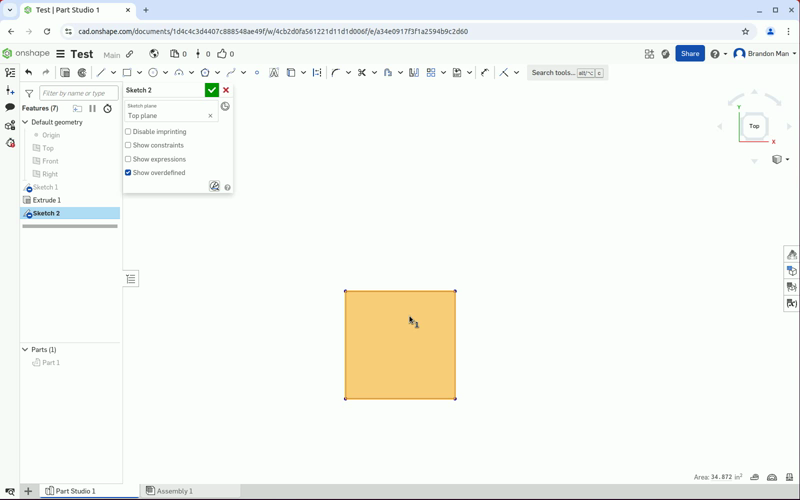
scroll(-6)
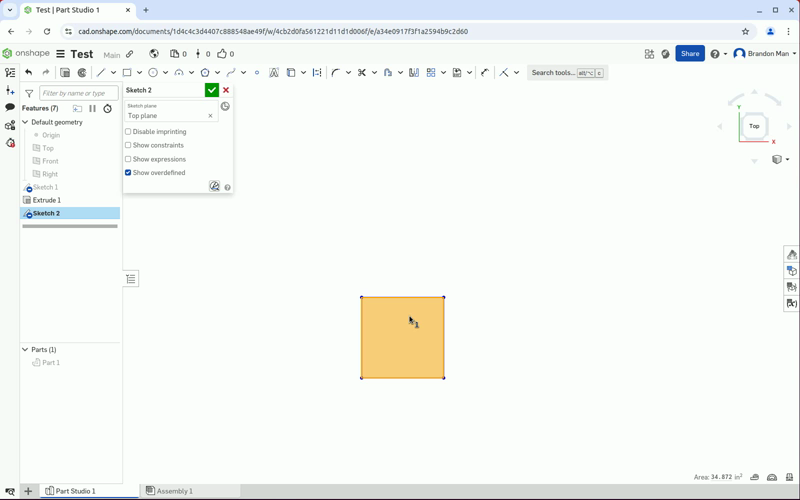
scroll(-6)
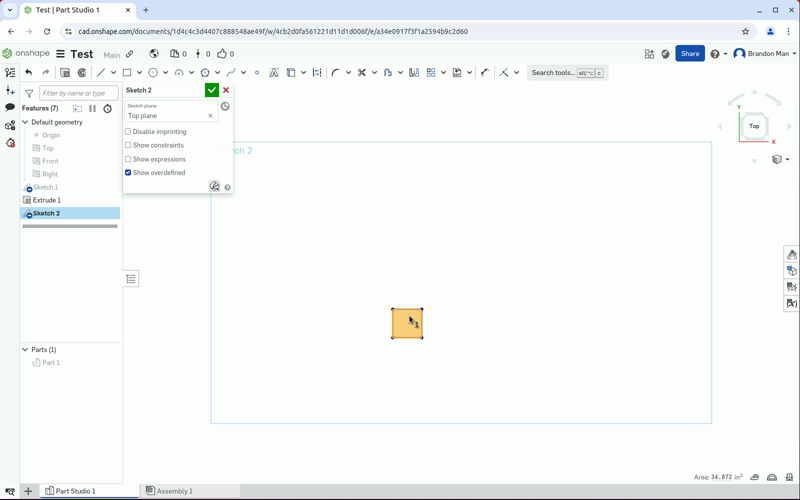
mouse_move(73, 352)
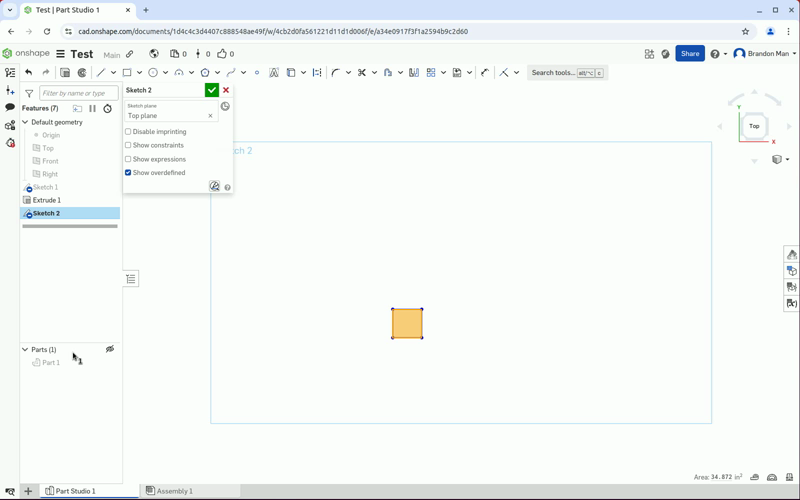
key(shift+y)
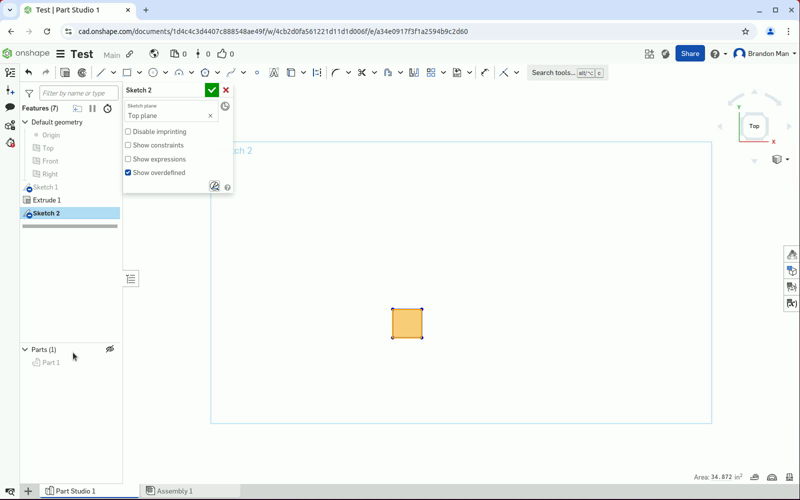
key(shift+e)
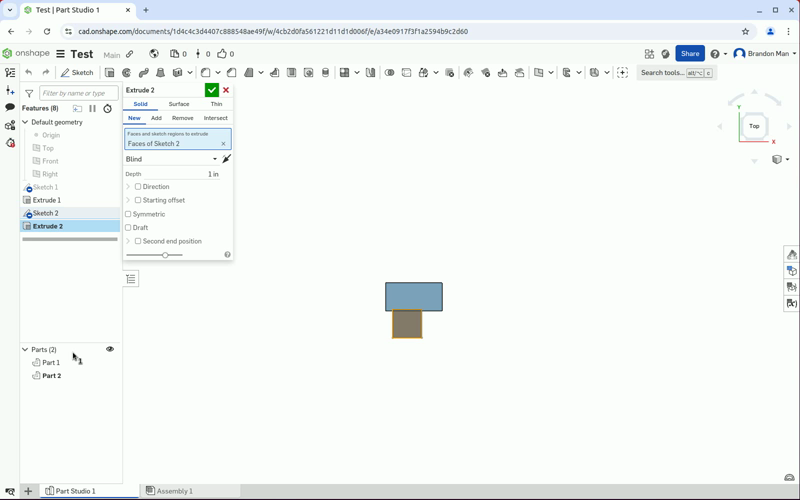
mouse_move(143, 106)
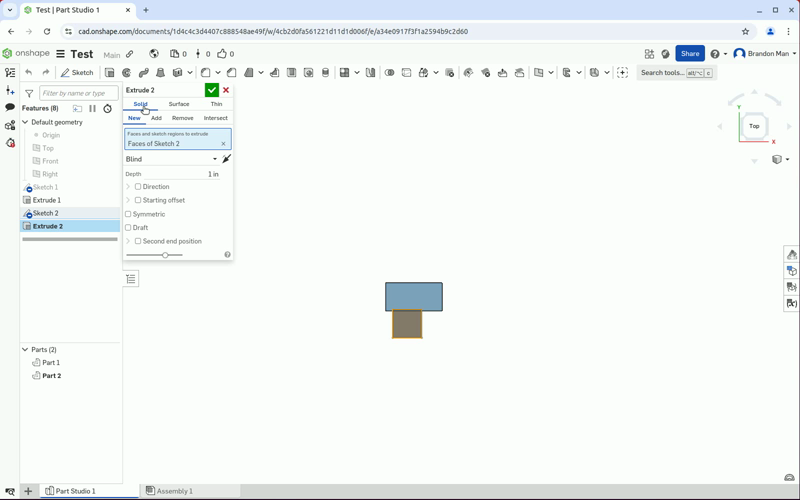
click(143, 106)
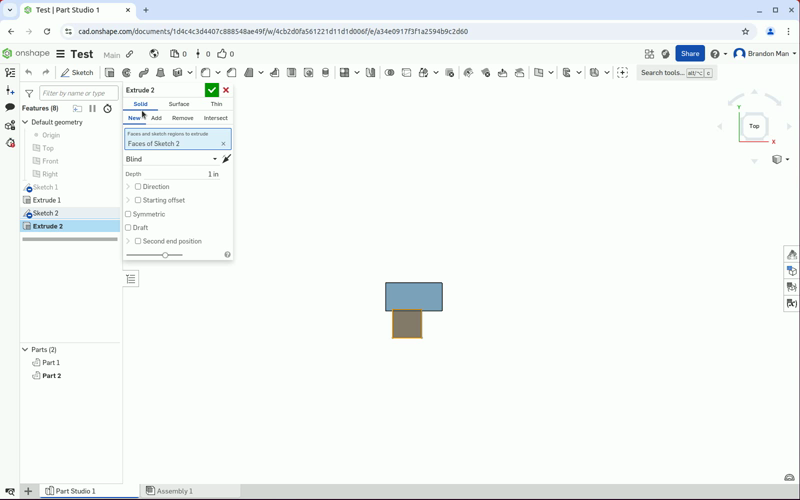
mouse_move(137, 120)
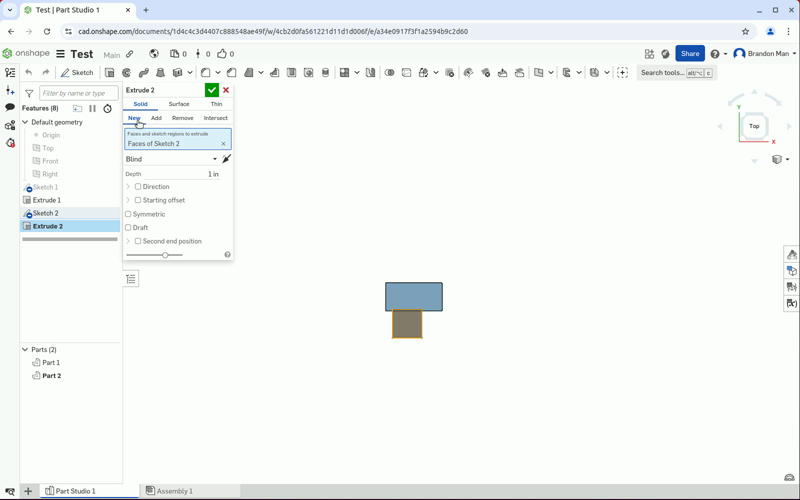
click(137, 120)
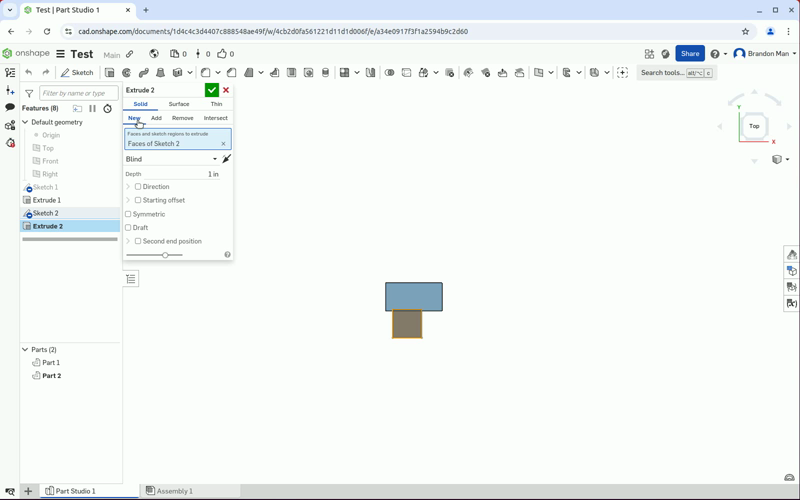
key(tab, 4)
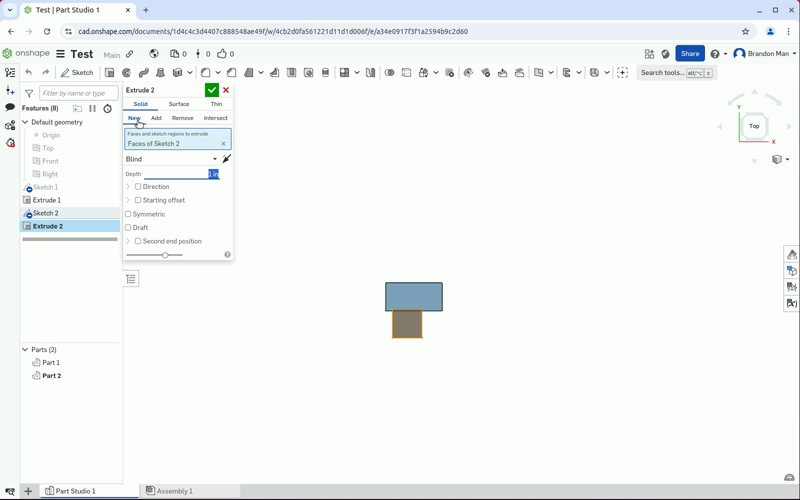
text(23.108)
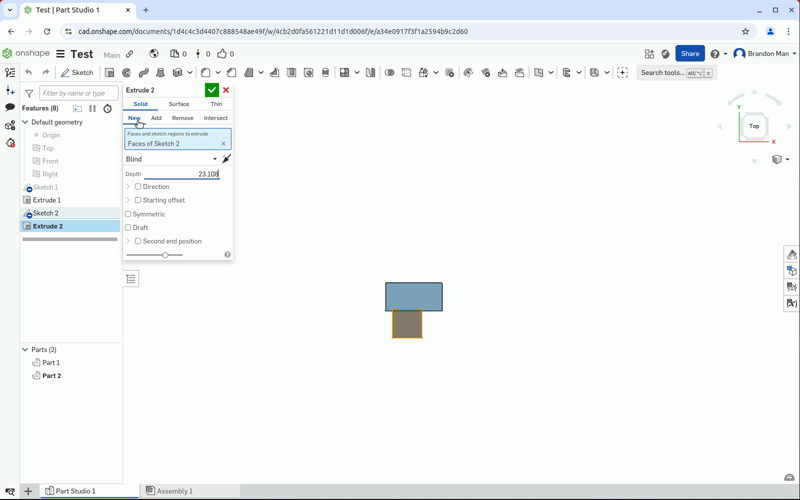
key(enter)
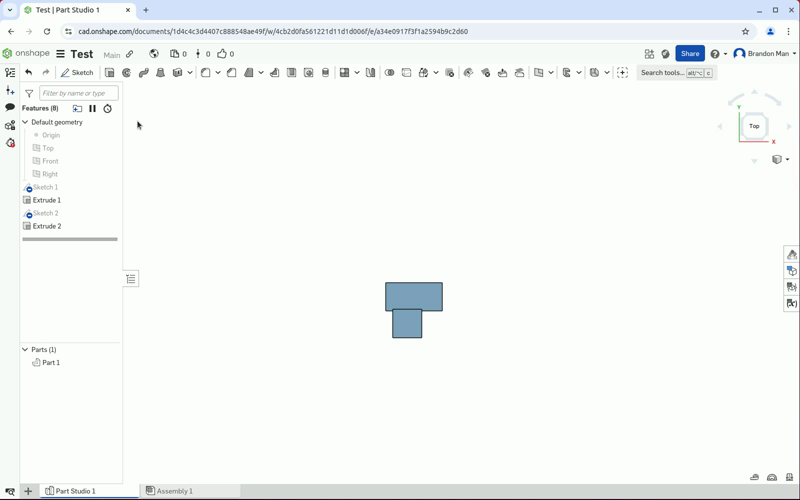
key(shift+h)
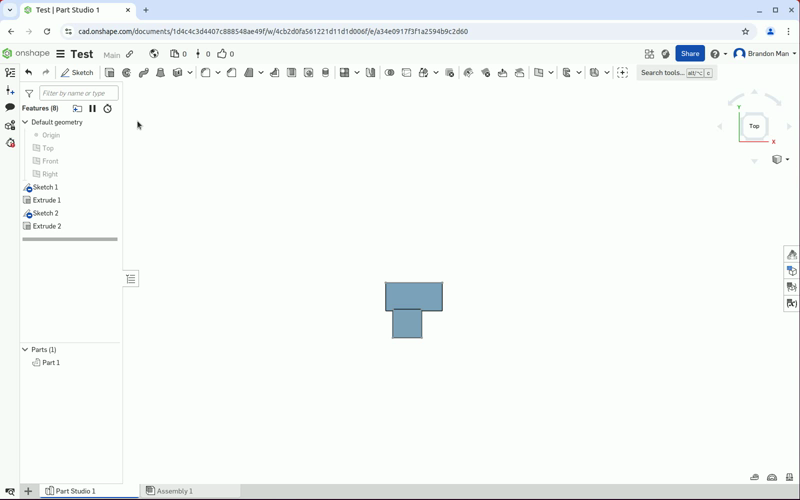
key(shift+h)
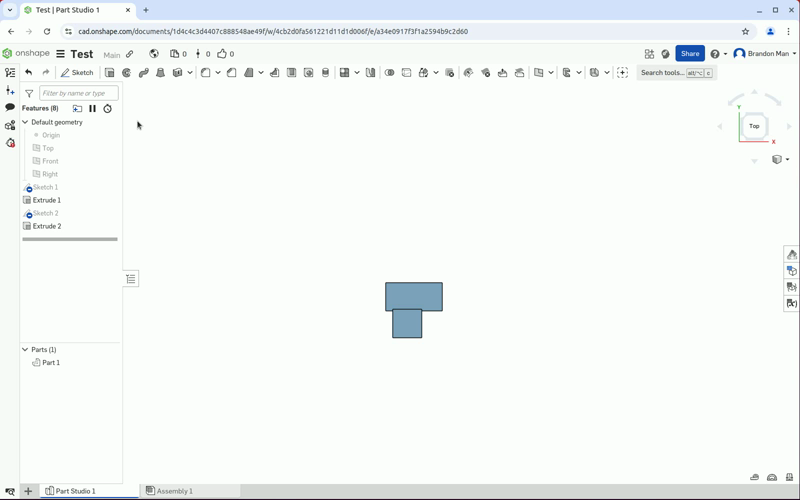
mouse_move(73, 189)
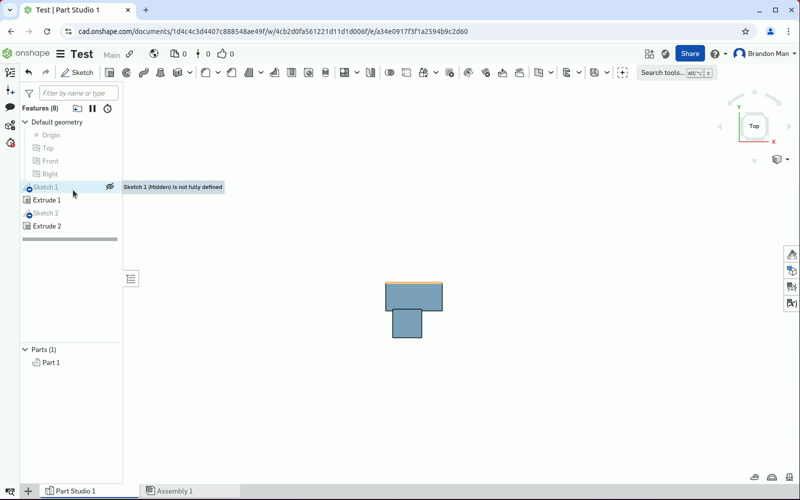
click(73, 189)
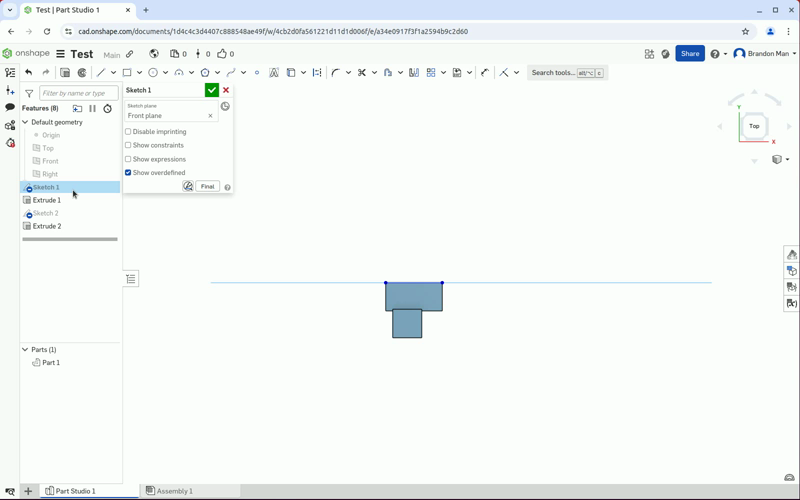
mouse_move(229, 92)
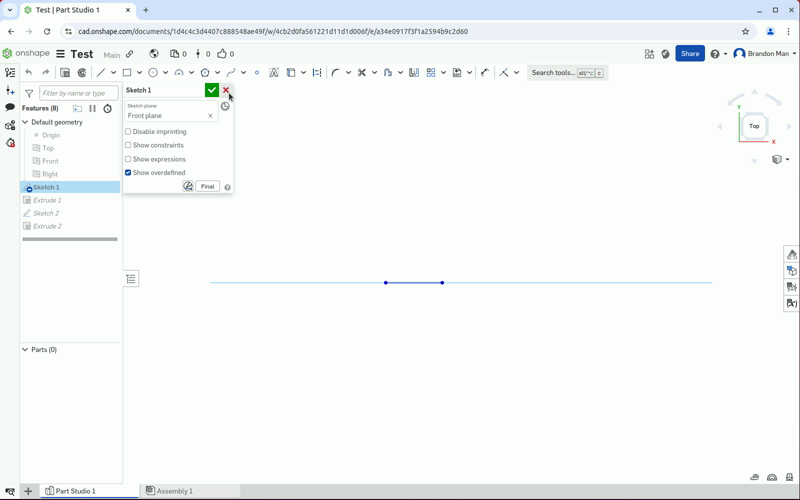
click(229, 92)
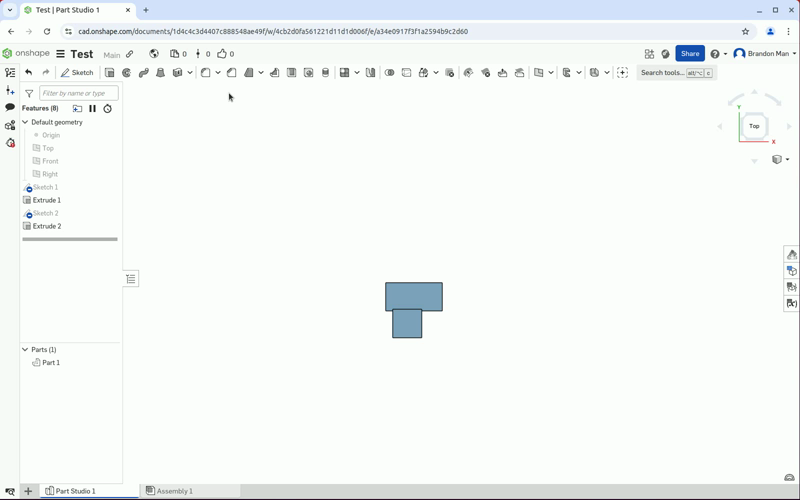
mouse_move(73, 352)
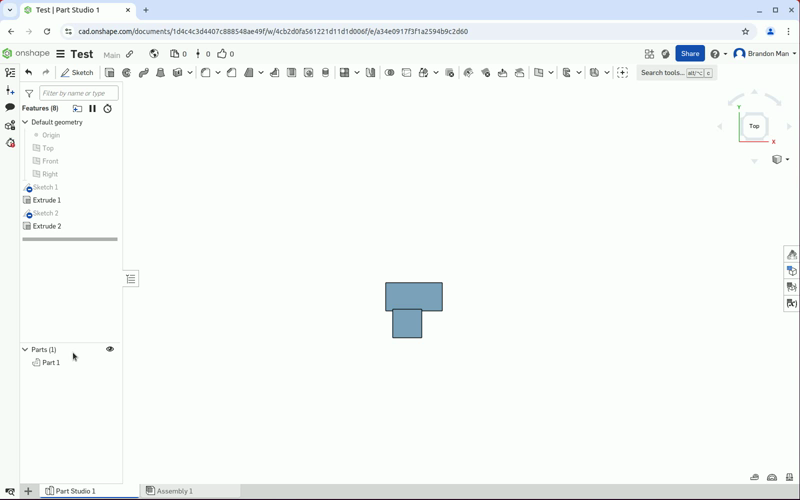
key(y)
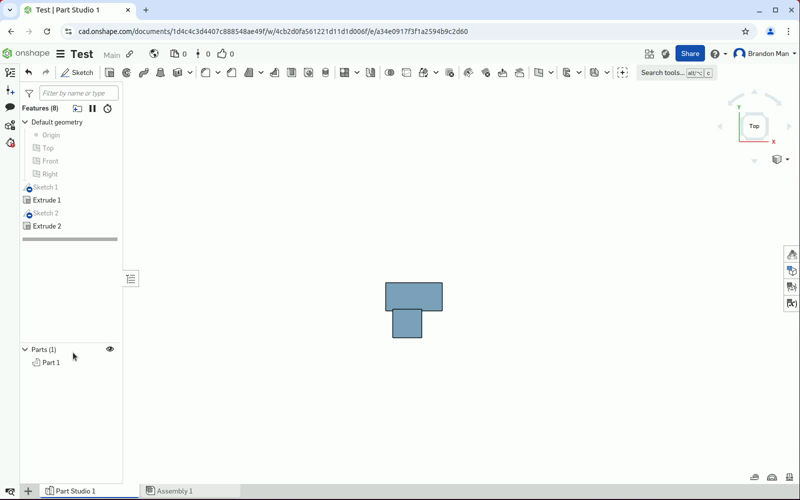
key(shift+p)
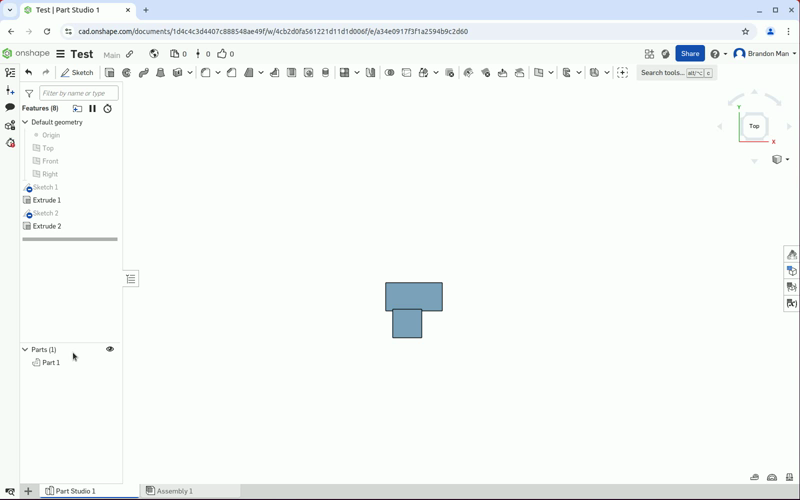
key(space)
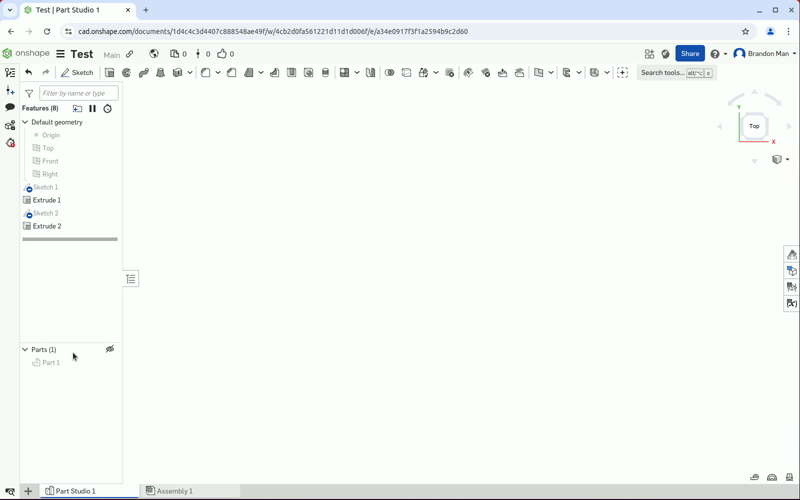
key_down(shift)
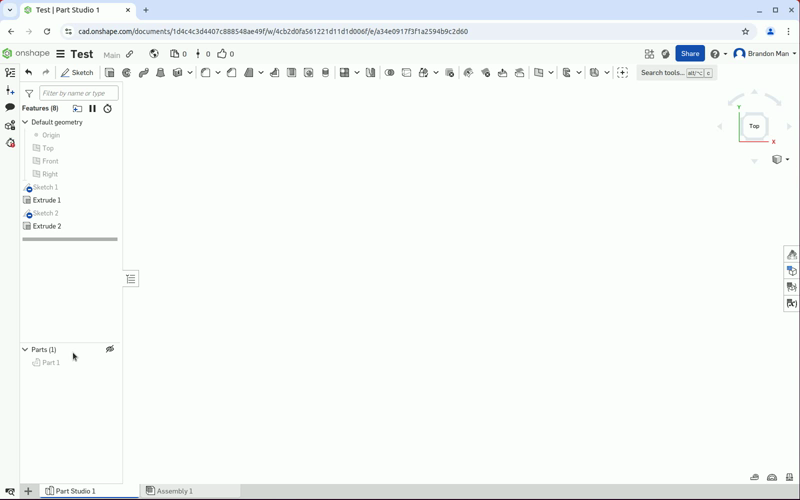
key(up)
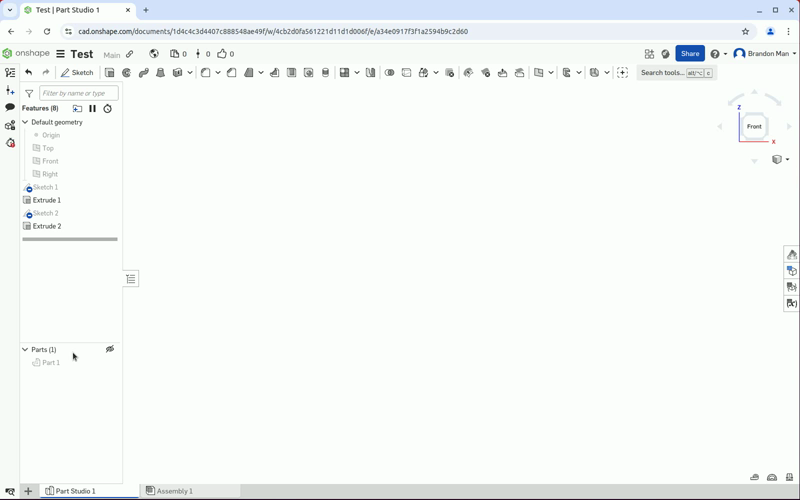
key_up(shift)
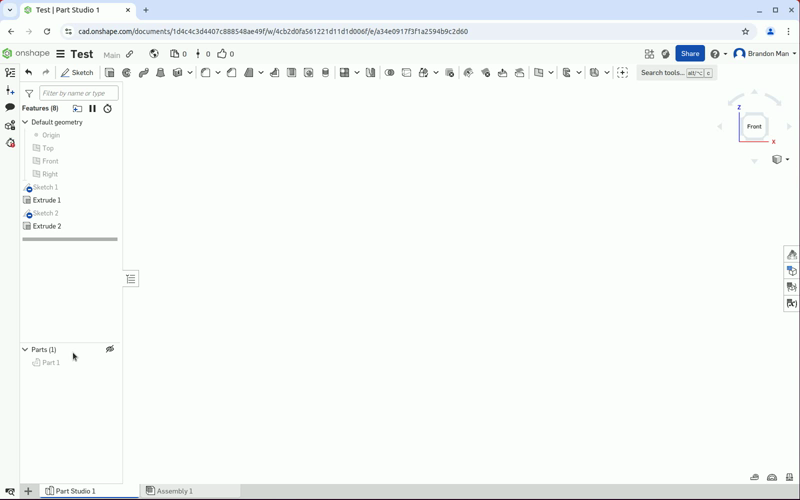
key(space)
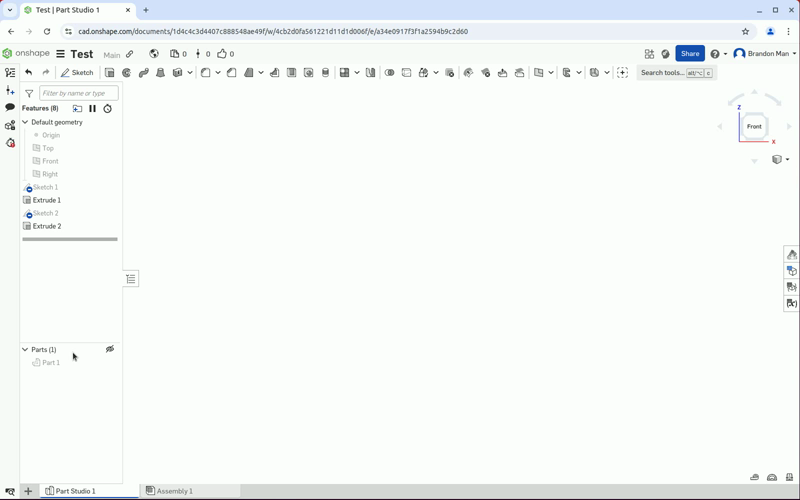
key_down(shift)
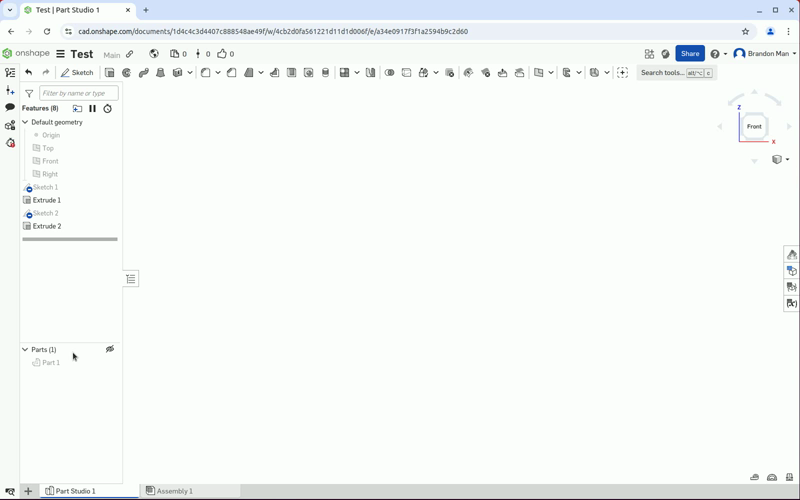
key(left)
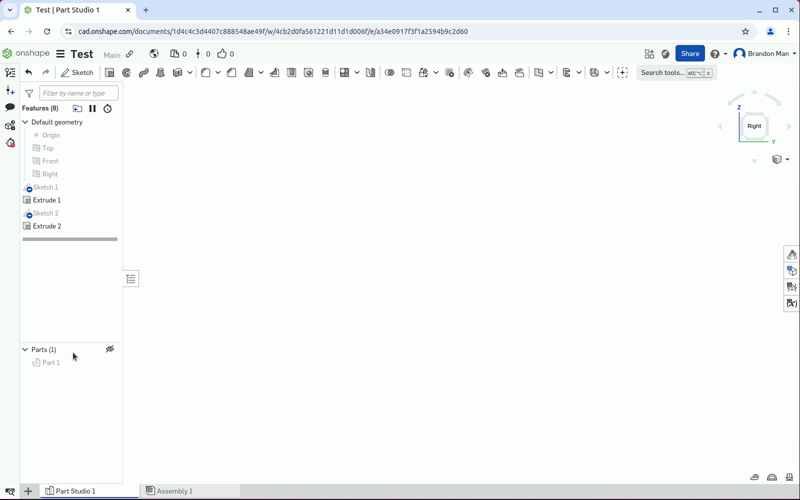
key_up(shift)
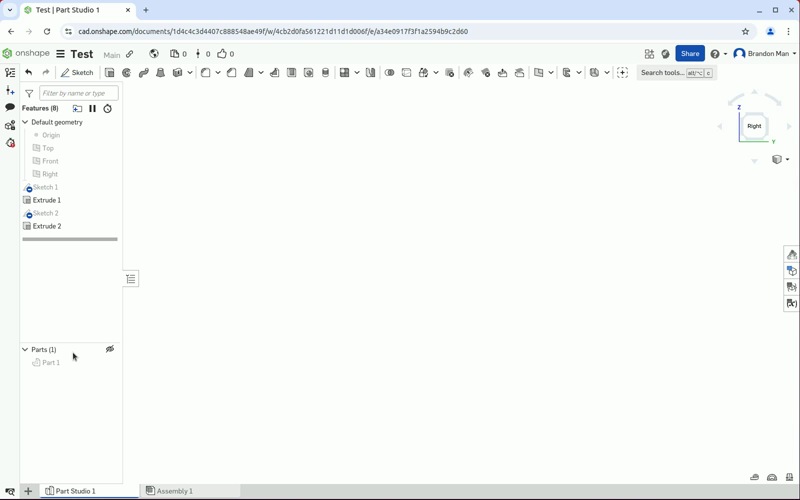
mouse_move(73, 352)
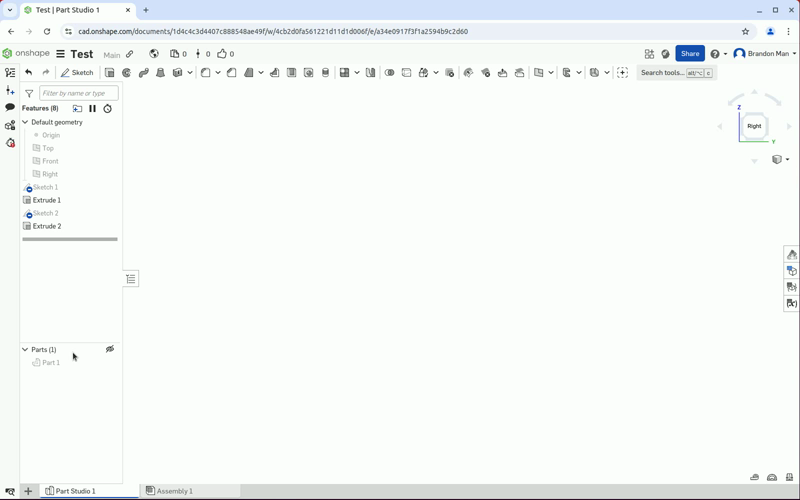
key(shift+y)
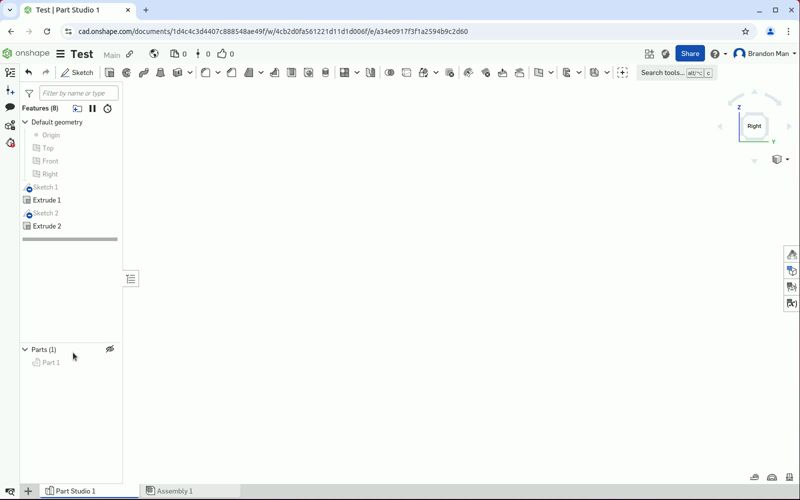
key(shift+s)
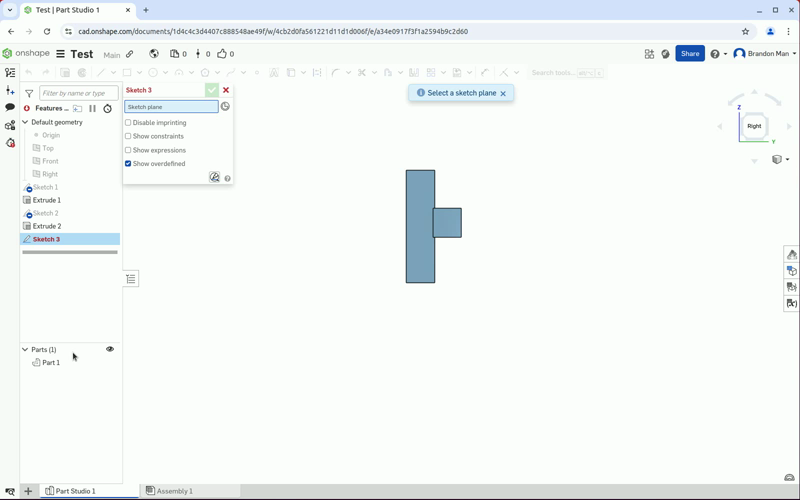
mouse_move(73, 176)
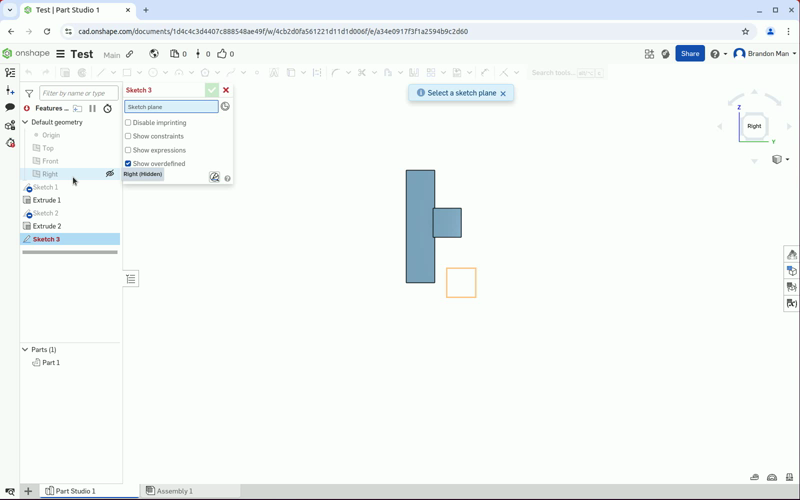
click(73, 176)
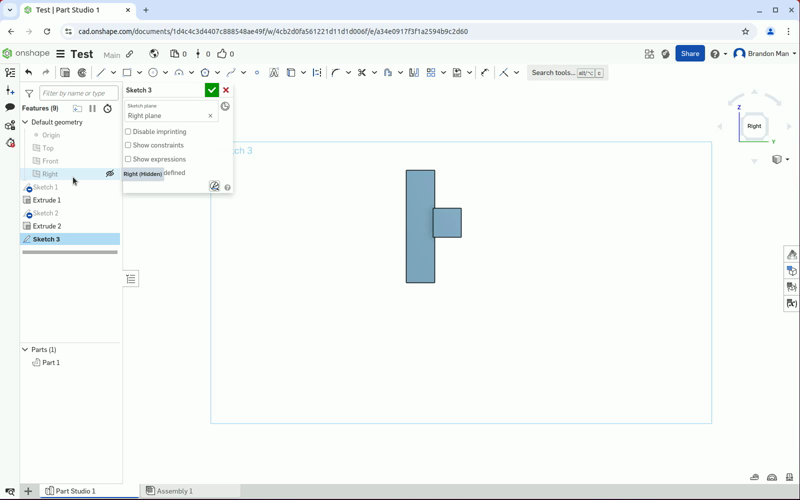
mouse_move(73, 352)
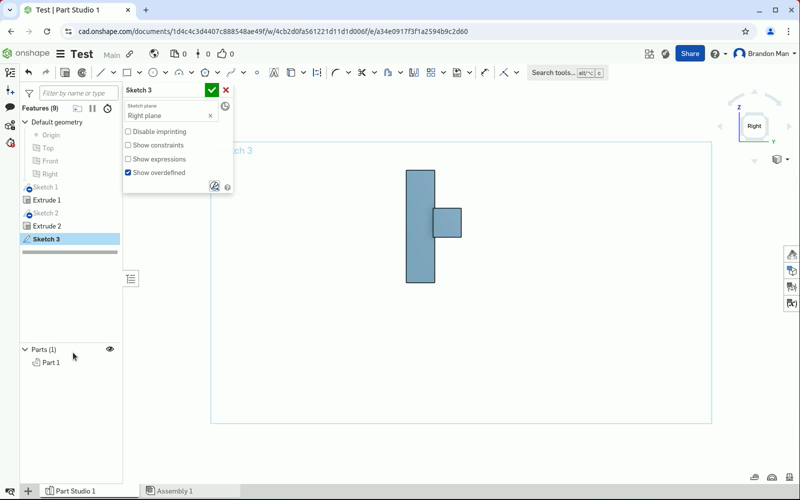
key(y)
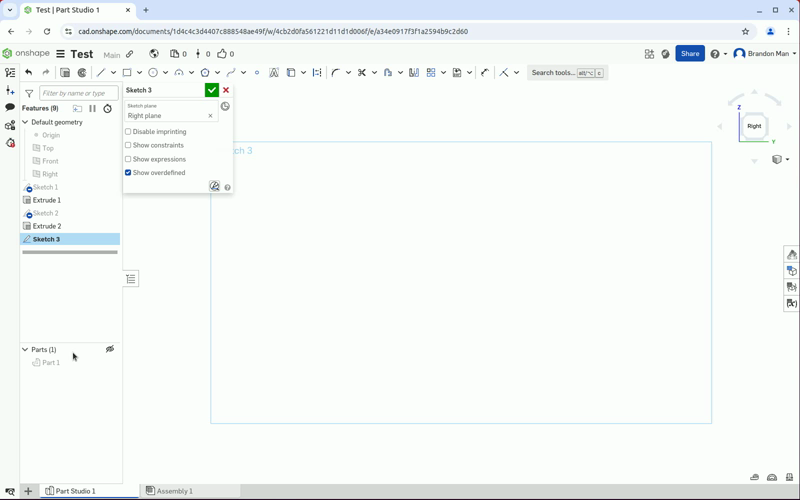
key(c)
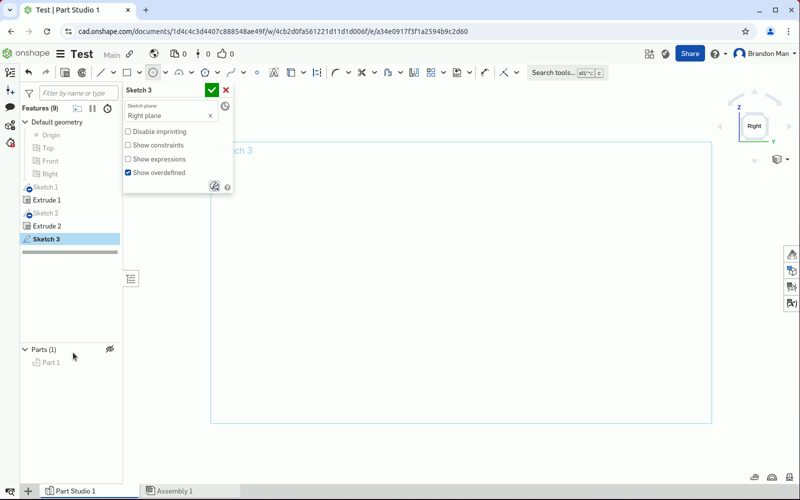
key_down(shift)
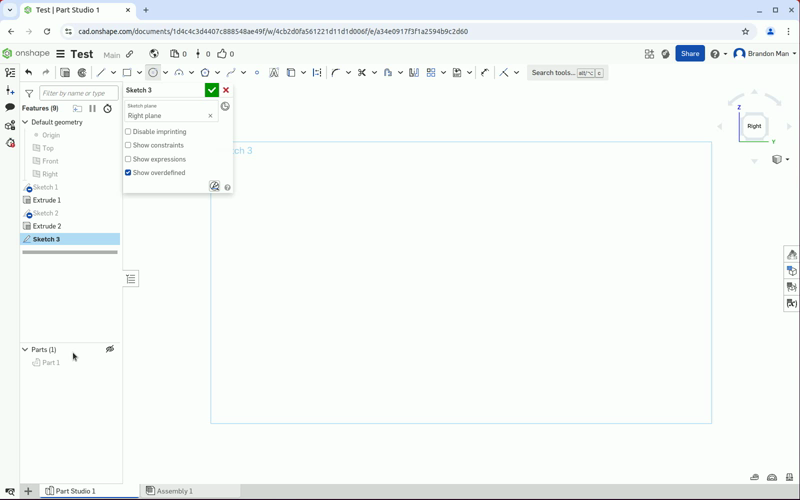
mouse_move(495, 218)
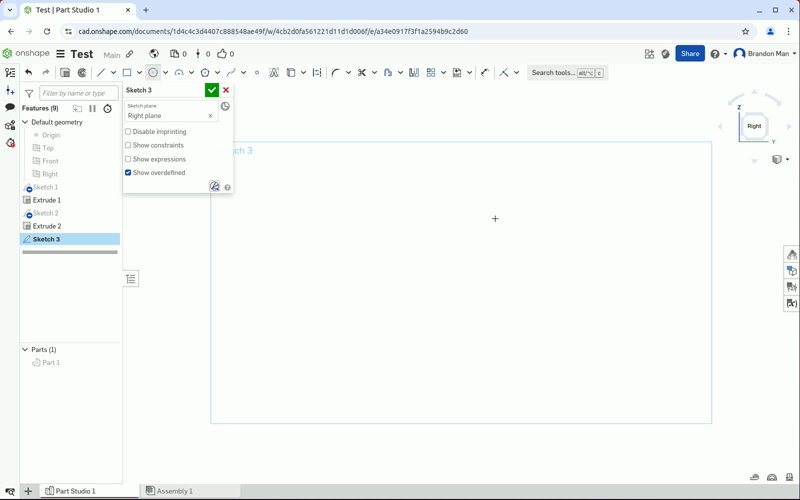
click(495, 218)
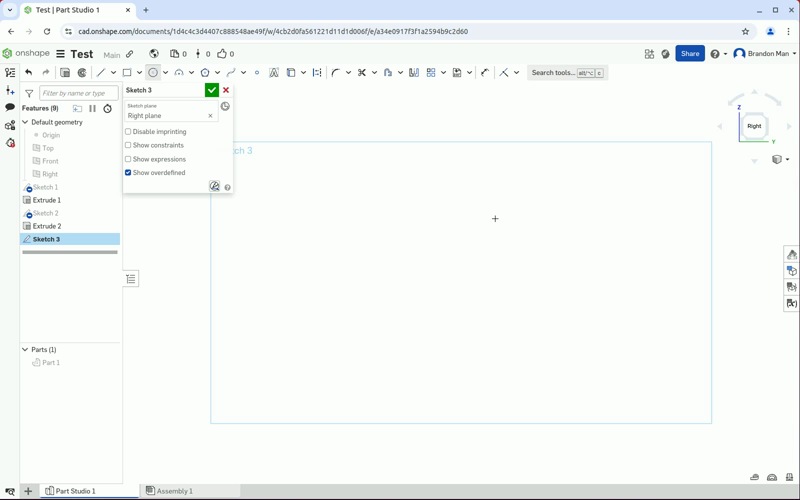
key_up(shift)
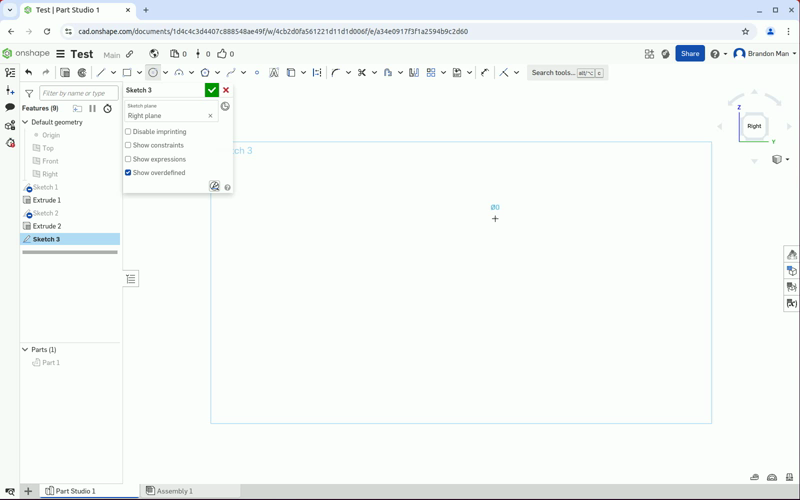
mouse_move(510, 218)
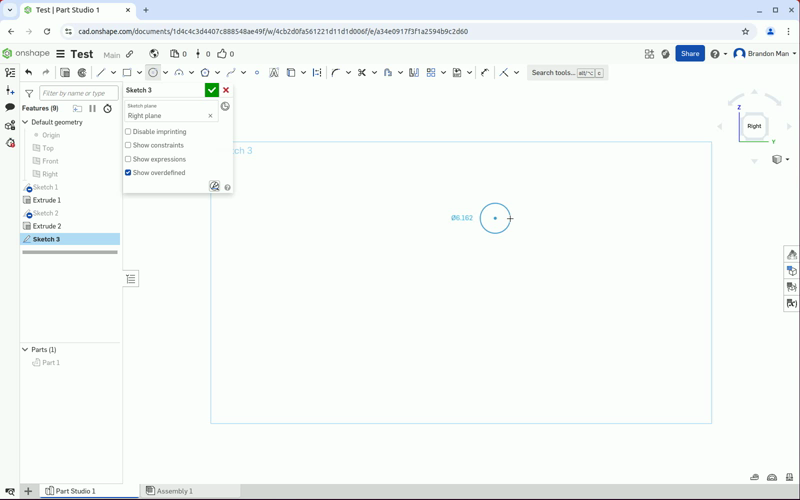
click(510, 218)
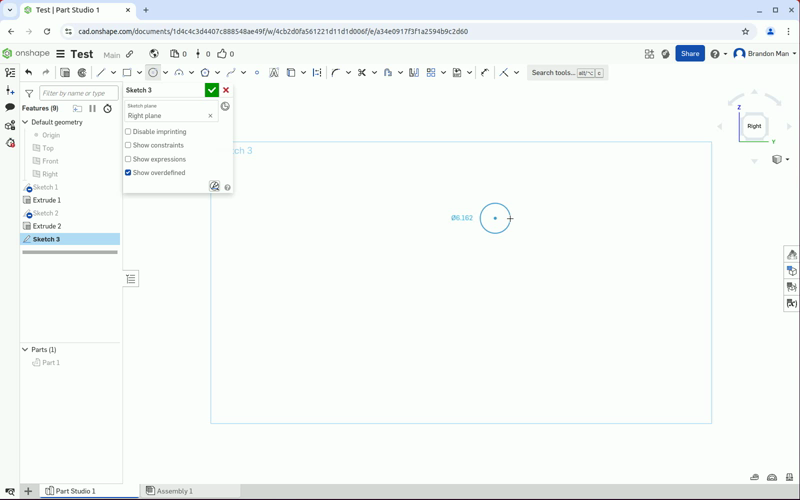
key(esc)
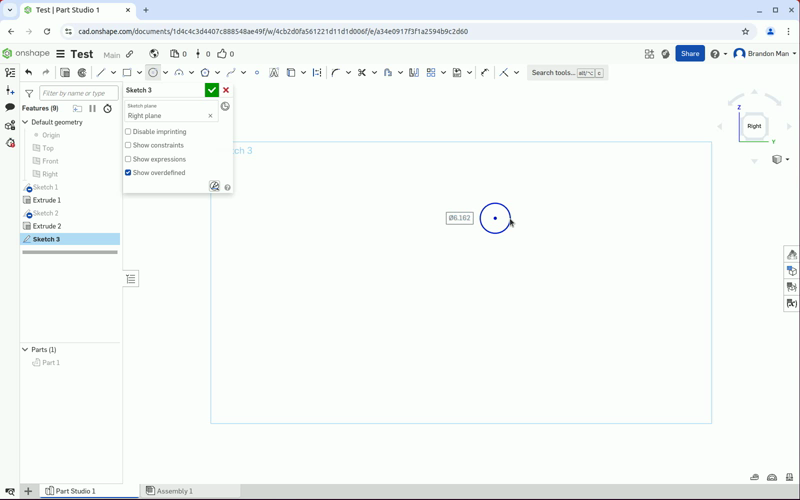
mouse_move(504, 215)
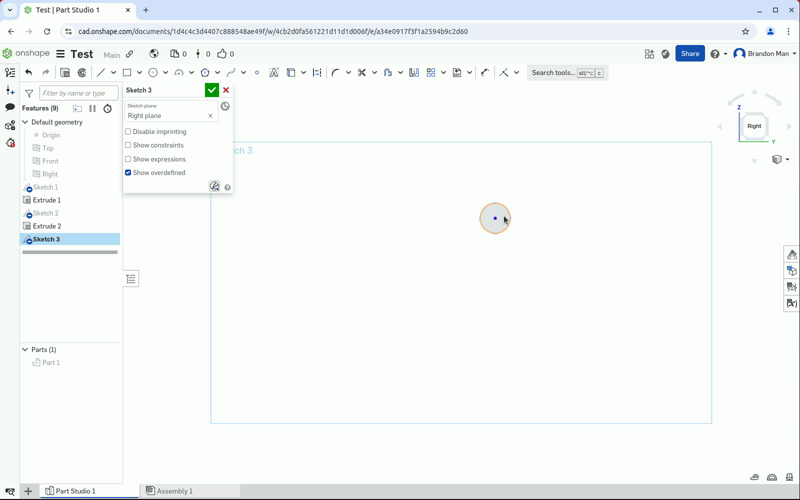
scroll(6)
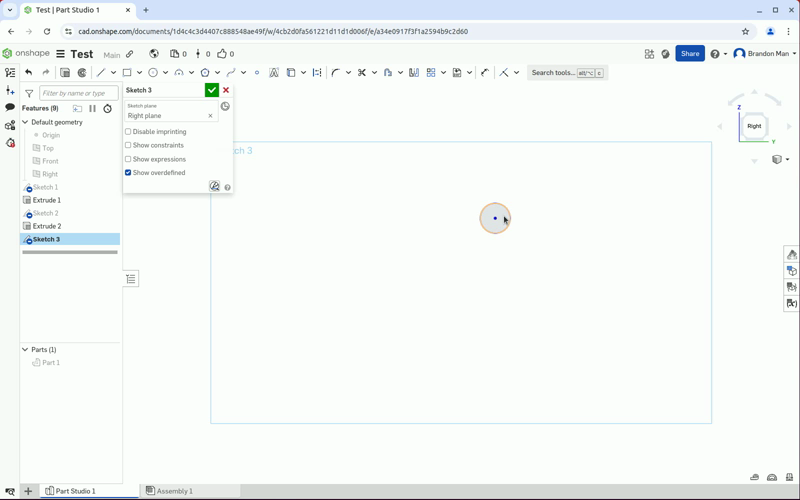
scroll(6)
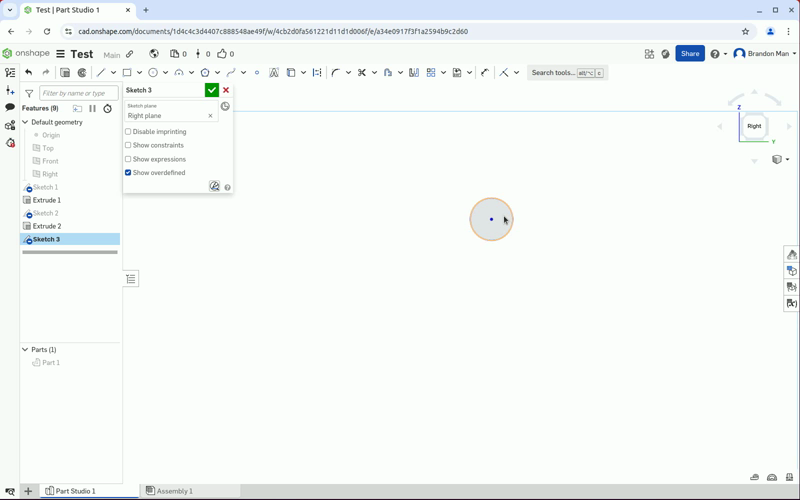
scroll(6)
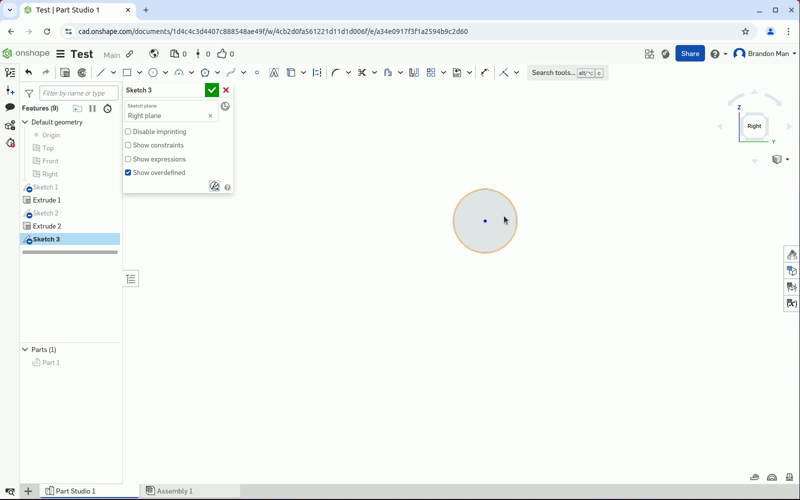
scroll(6)
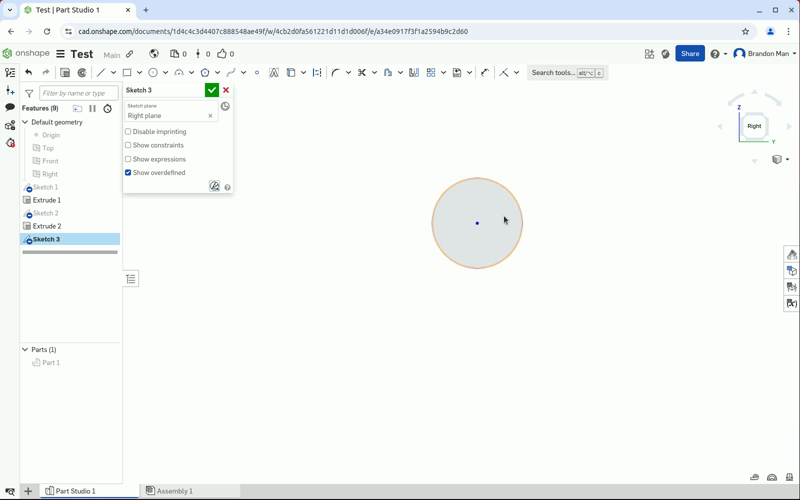
scroll(6)
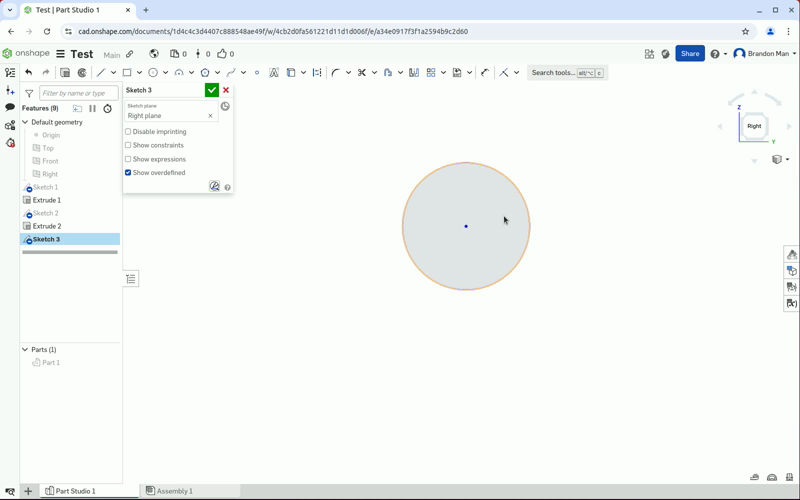
scroll(6)
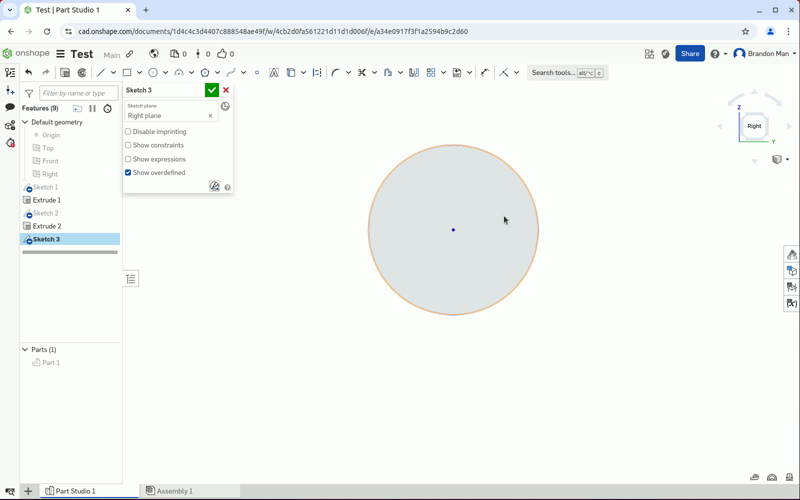
scroll(6)
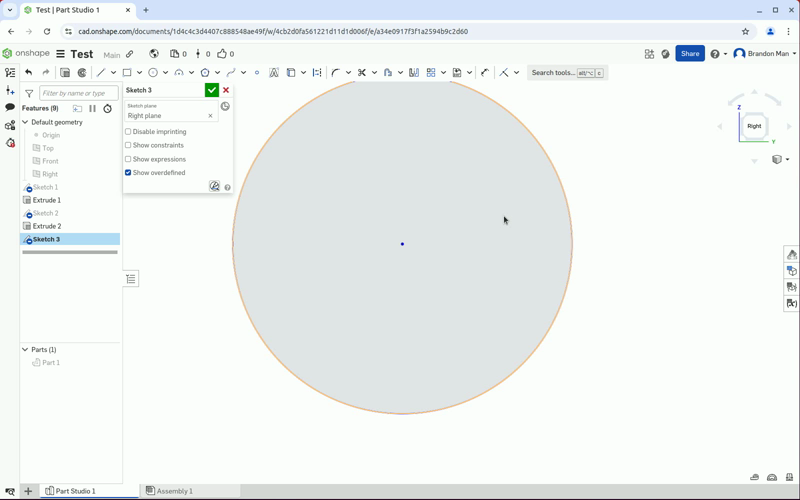
click(504, 215)
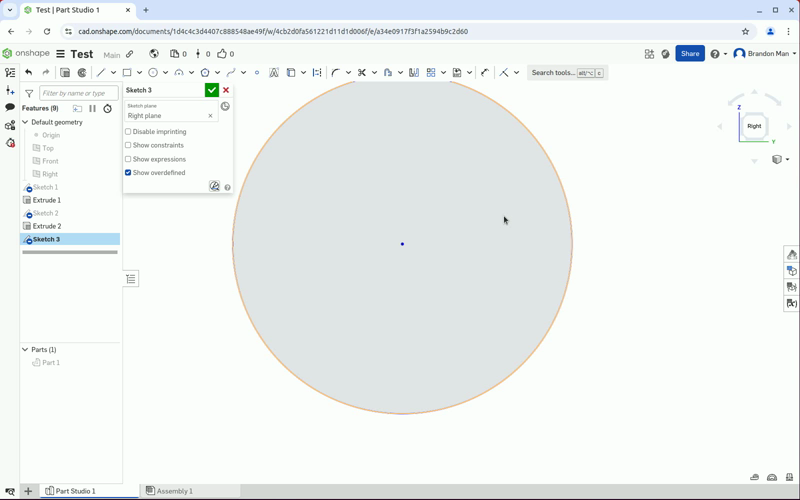
scroll(-6)
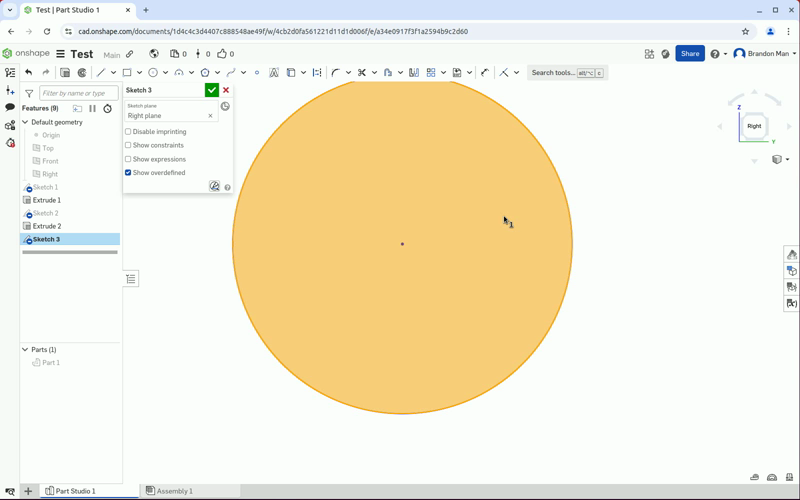
scroll(-6)
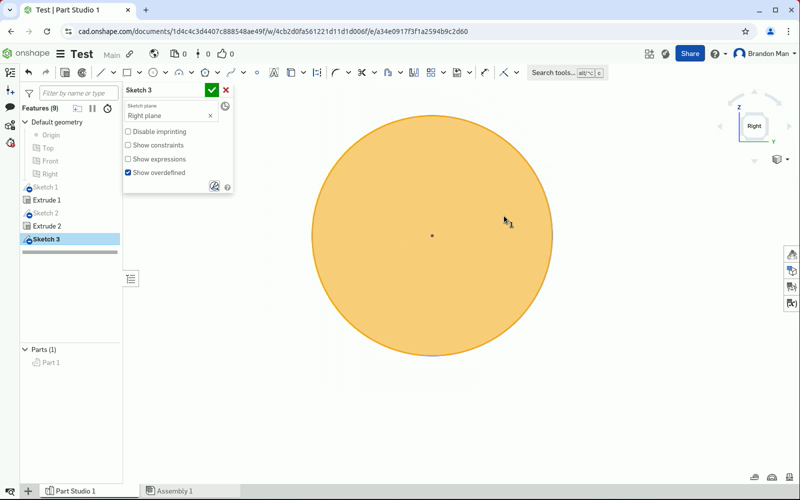
scroll(-6)
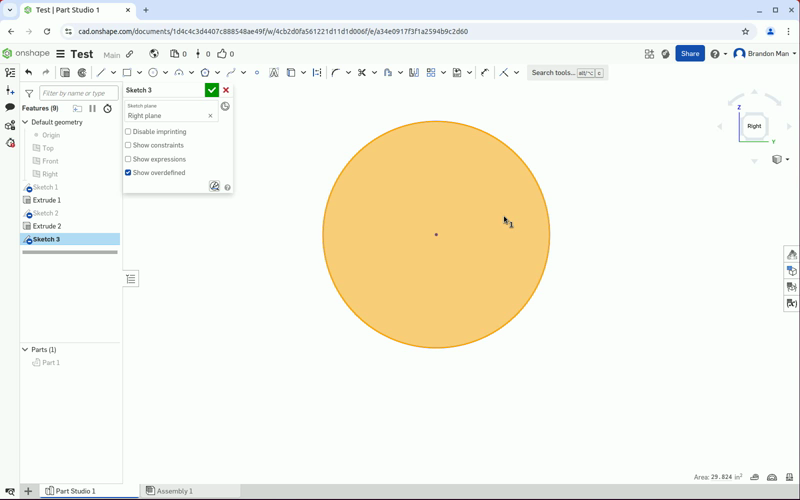
scroll(-6)
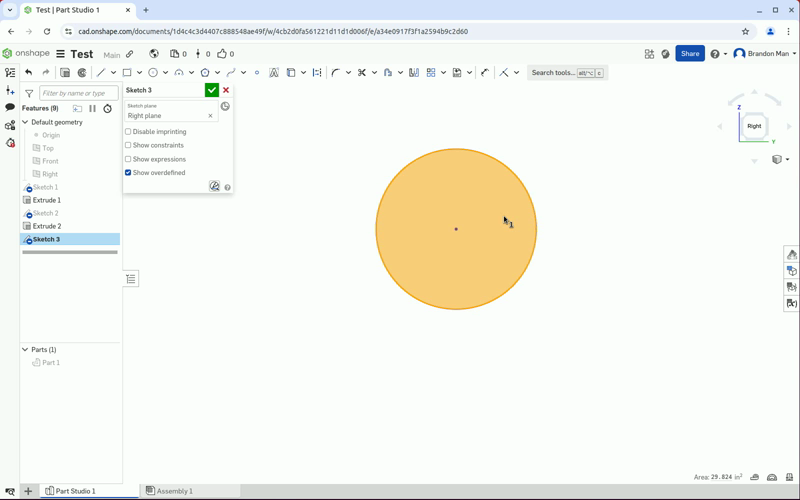
scroll(-6)
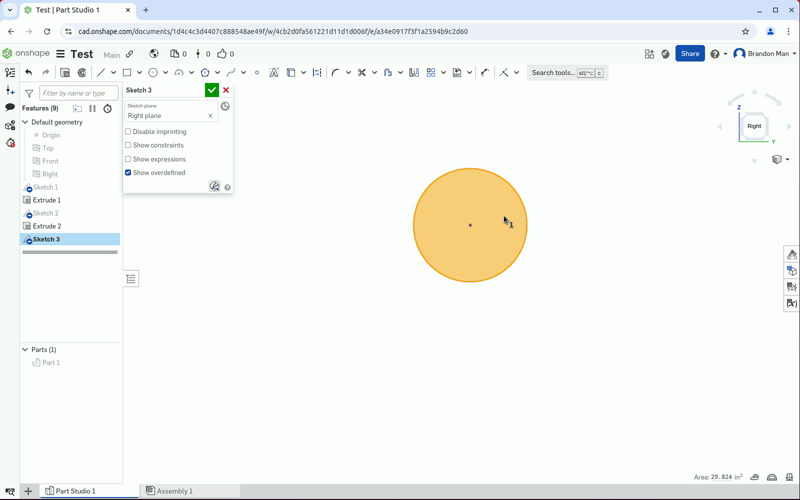
scroll(-6)
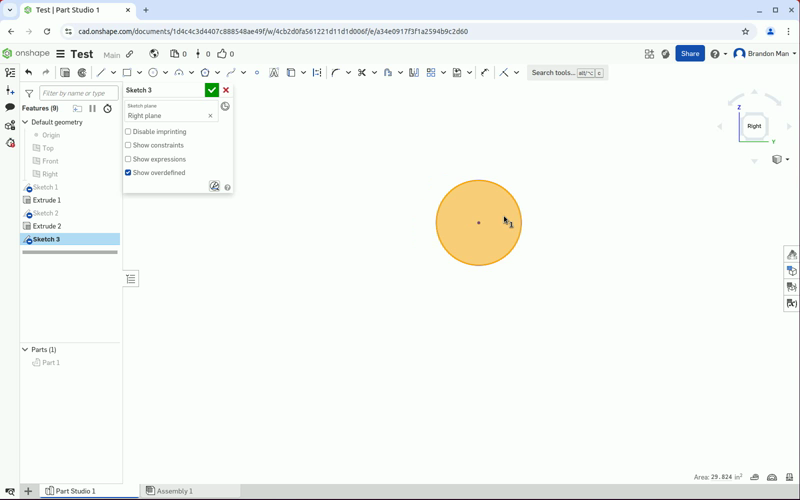
scroll(-6)
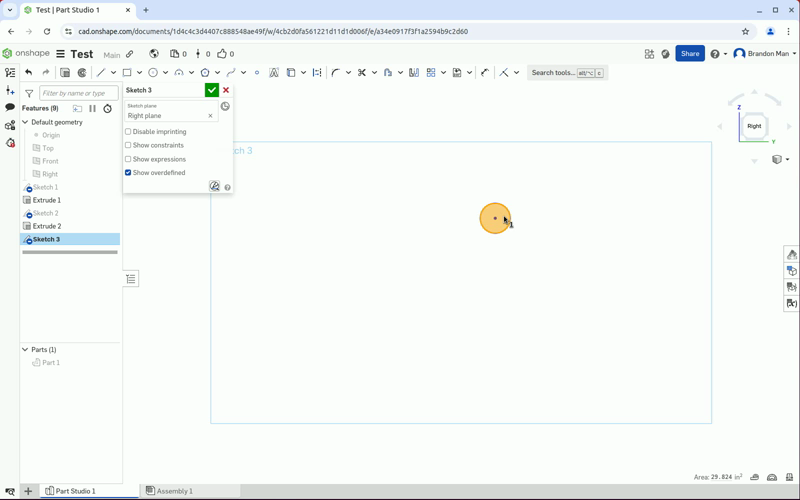
mouse_move(73, 352)
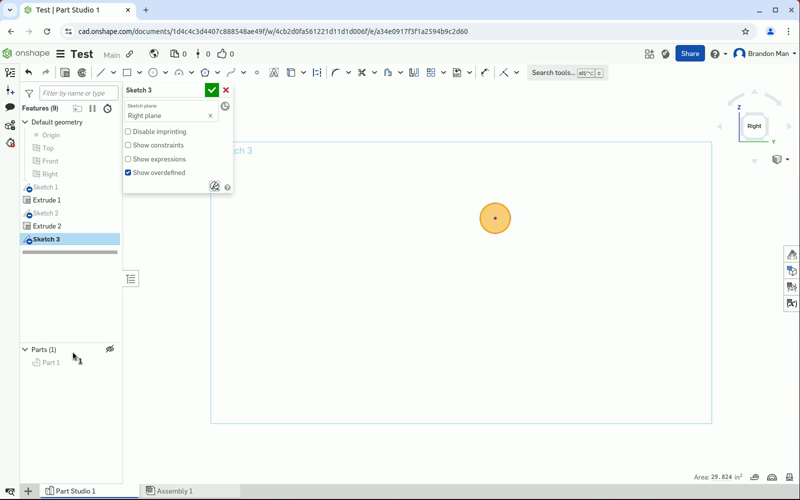
key(shift+y)
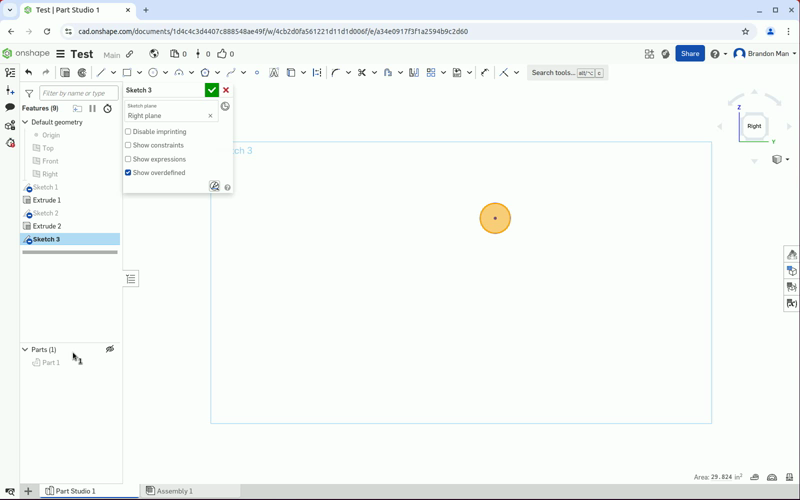
key(shift+e)
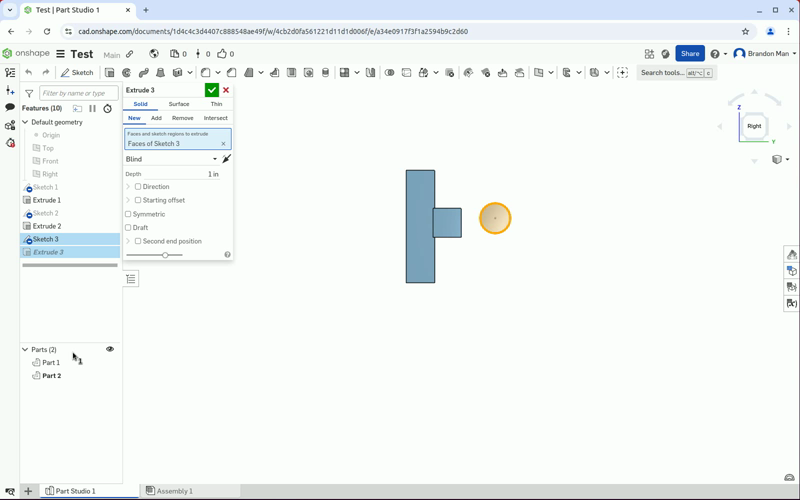
mouse_move(143, 106)
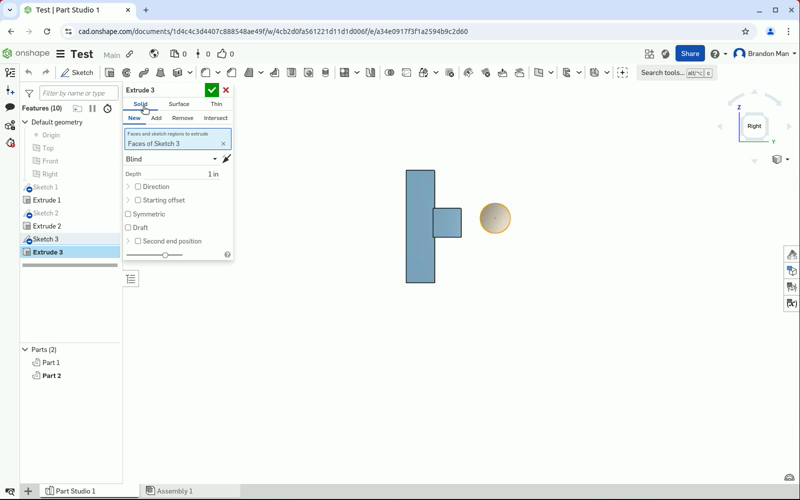
click(143, 106)
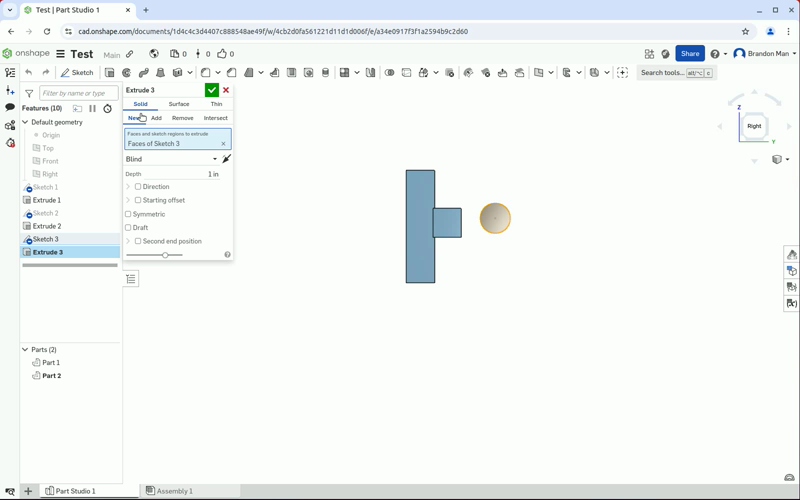
mouse_move(137, 120)
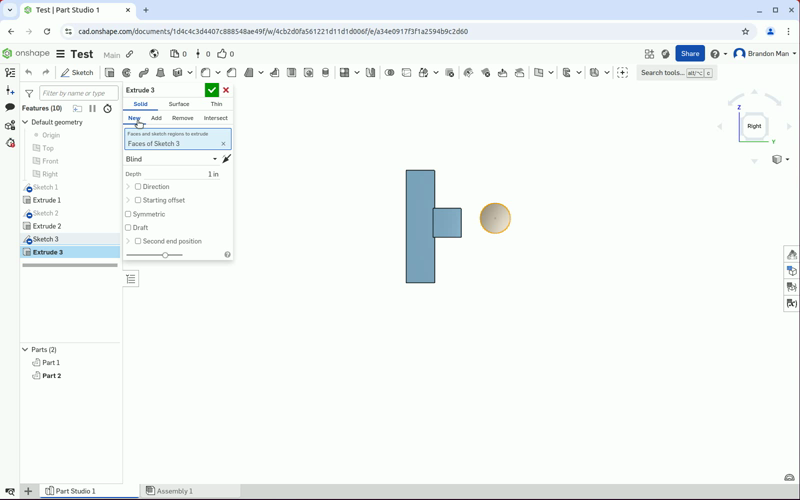
click(137, 120)
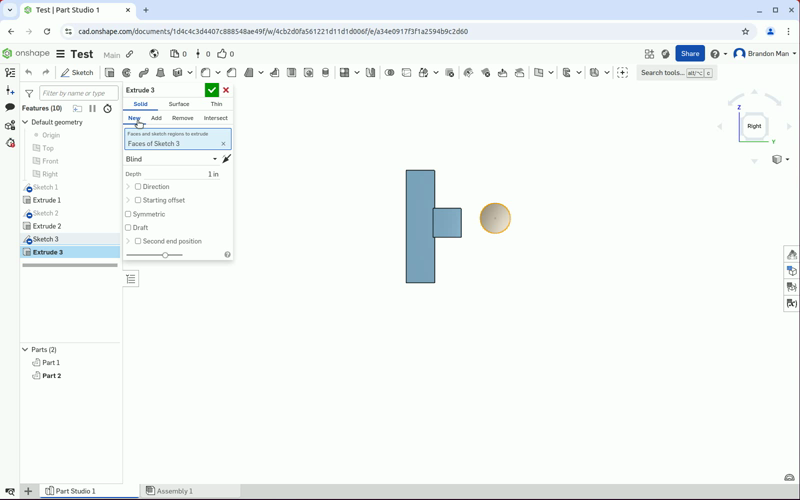
key(tab, 4)
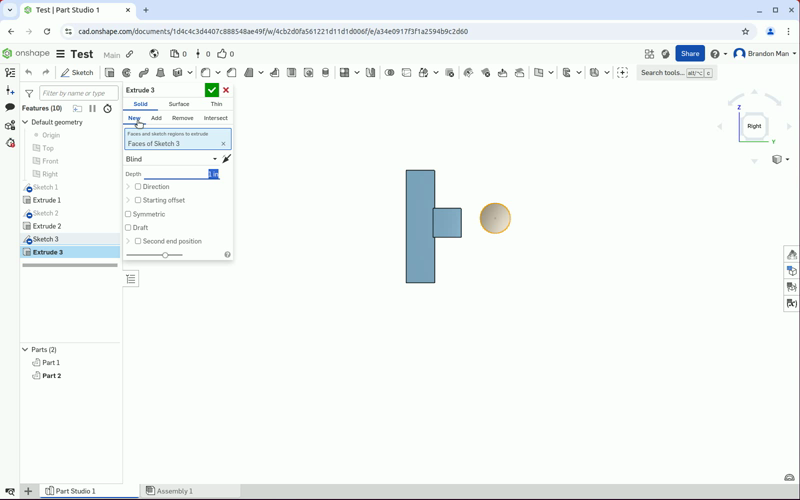
text(5.777)
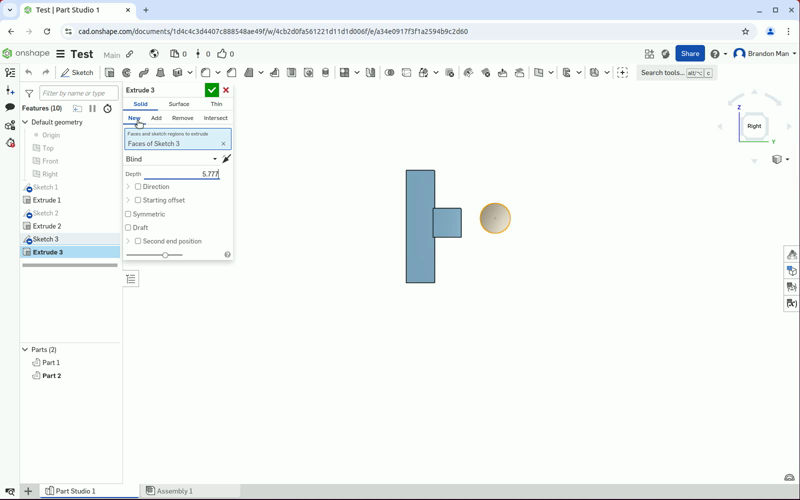
key(enter)
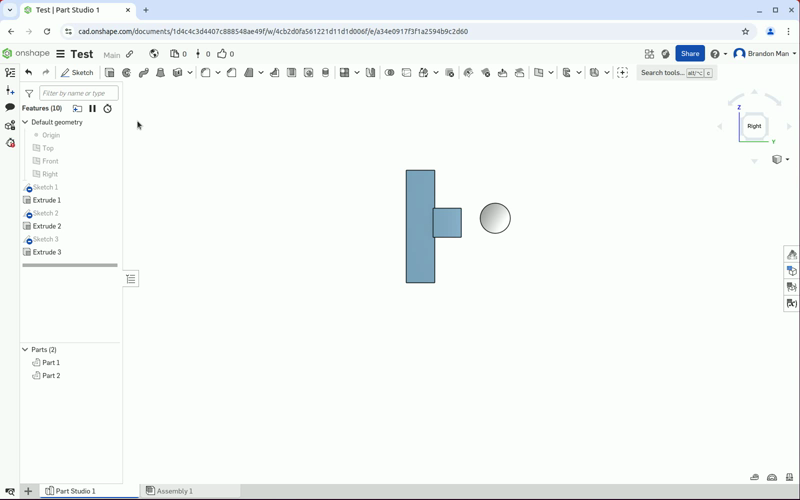
key(shift+h)
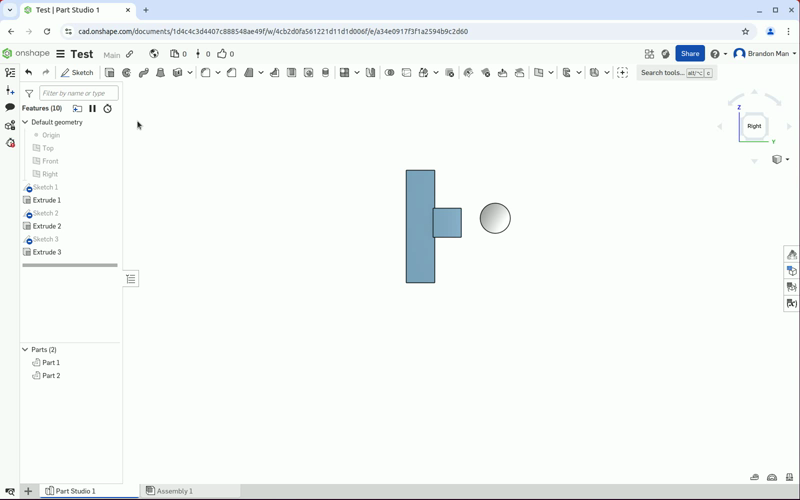
key(shift+h)
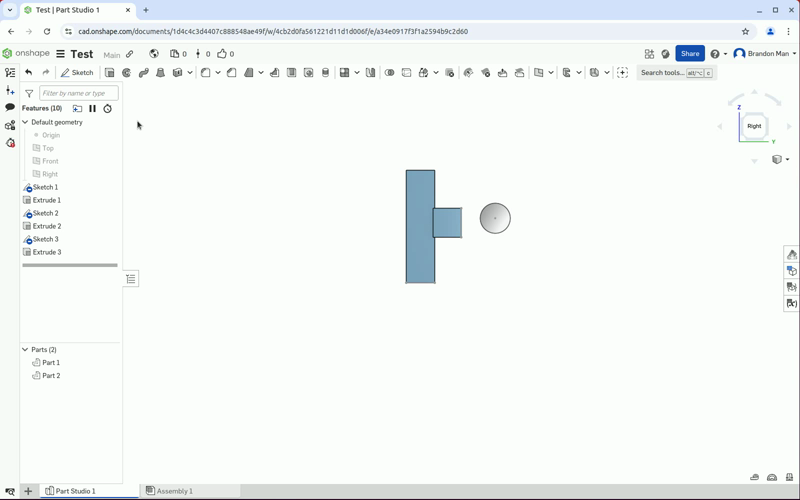
key(shift+7)
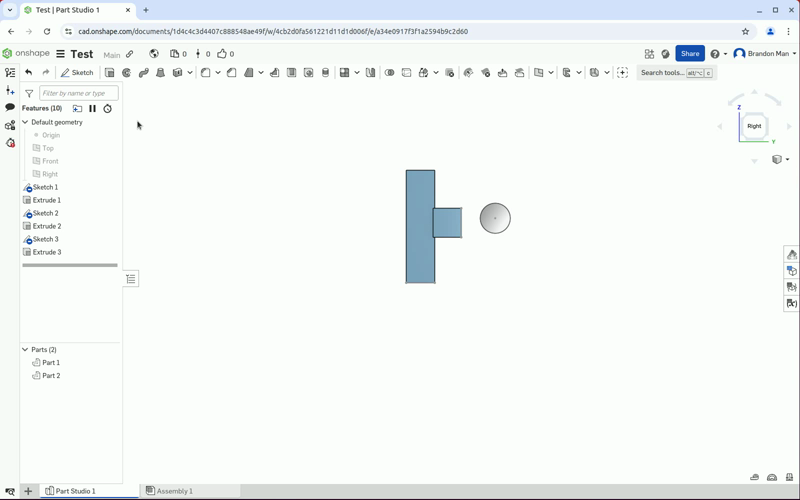
key(right, 2)
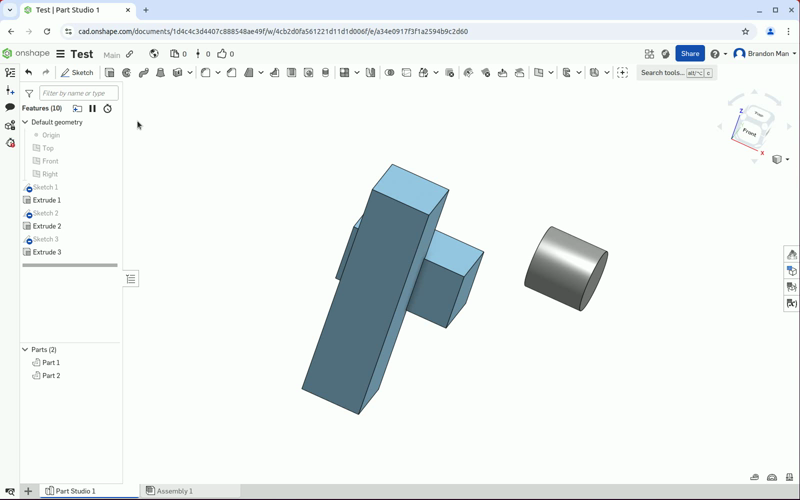
key(down, 2)
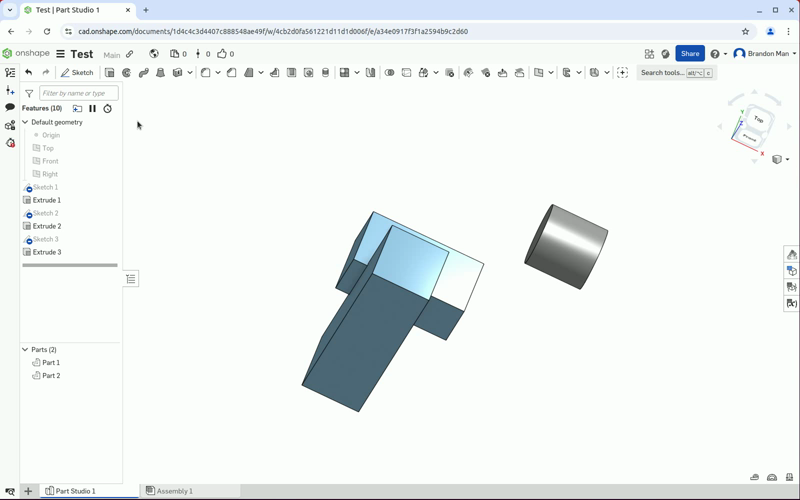
key(up, 2)
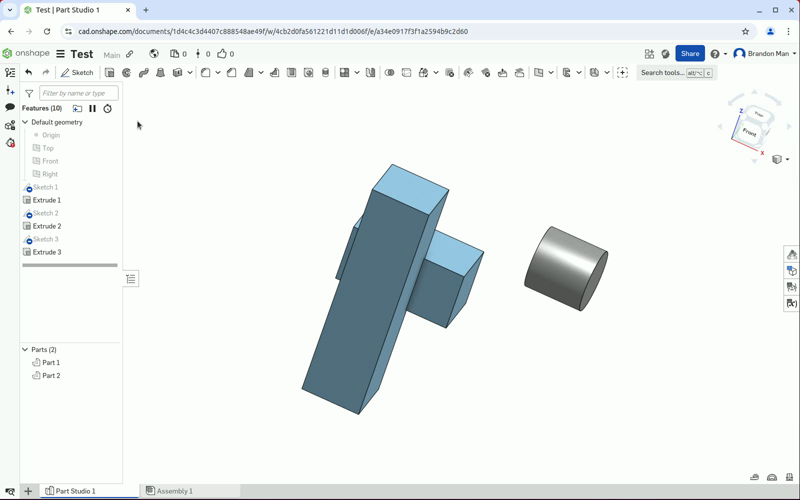
key(left, 2)
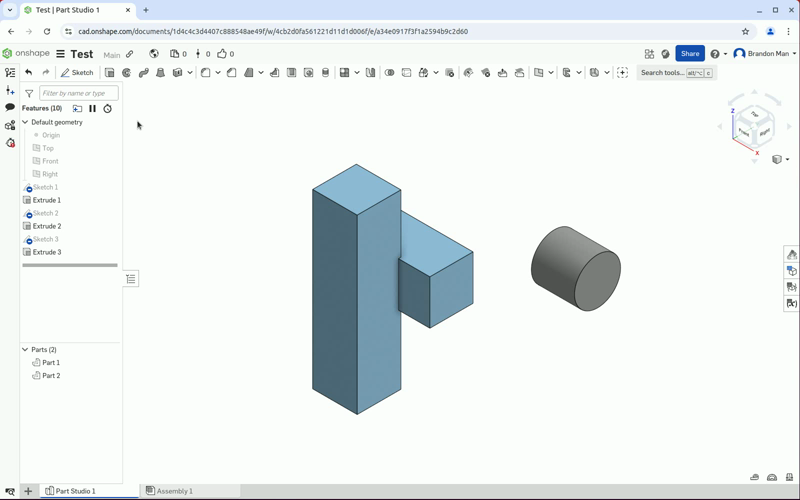
mouse_move(73, 189)
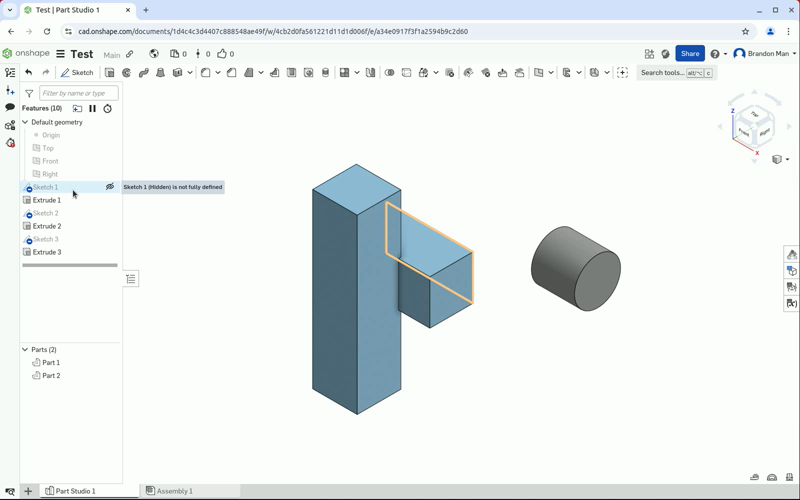
click(73, 189)